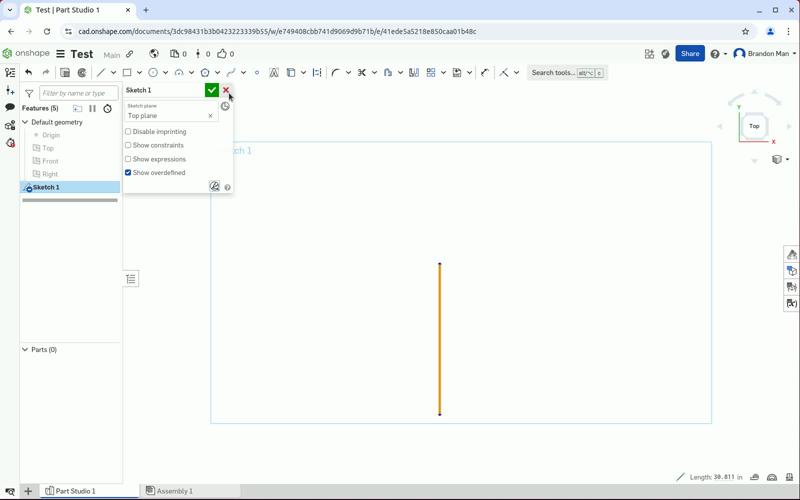
key(shift+h)
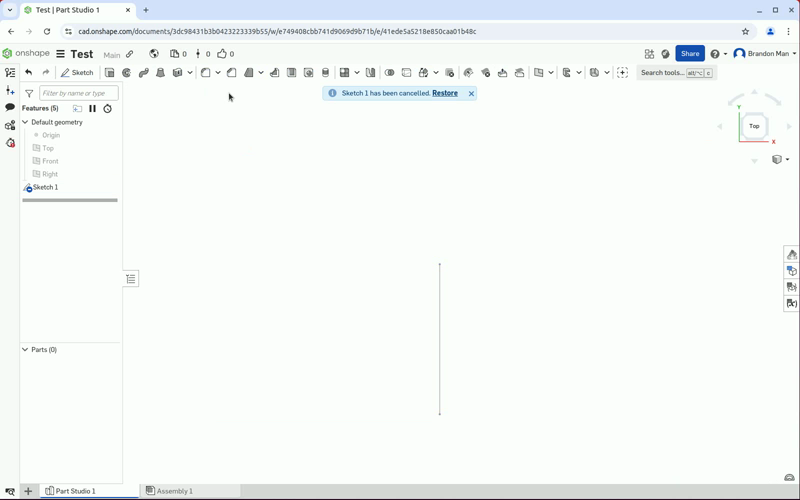
key(shift+s)
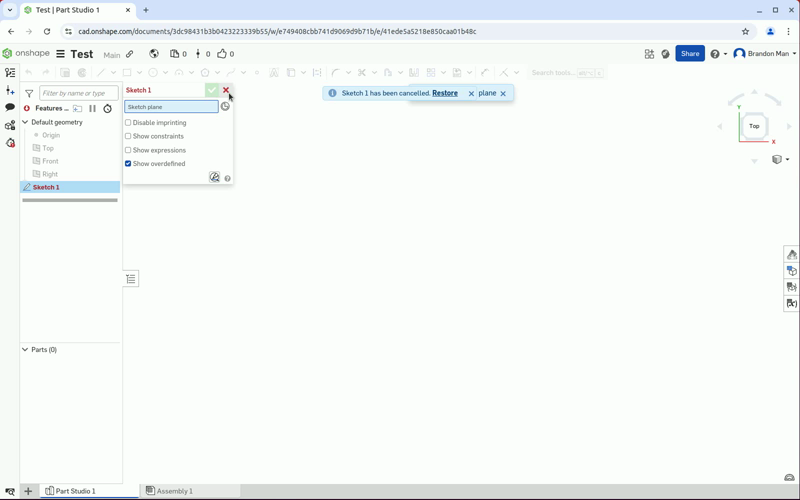
mouse_move(73, 150)
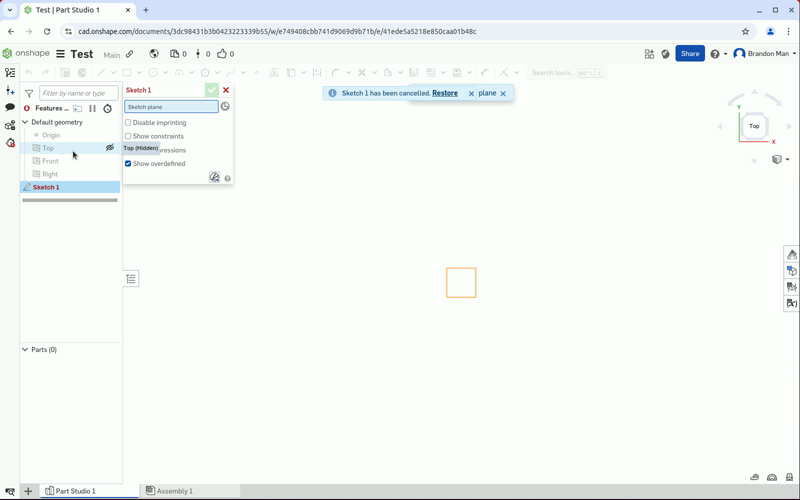
click(73, 150)
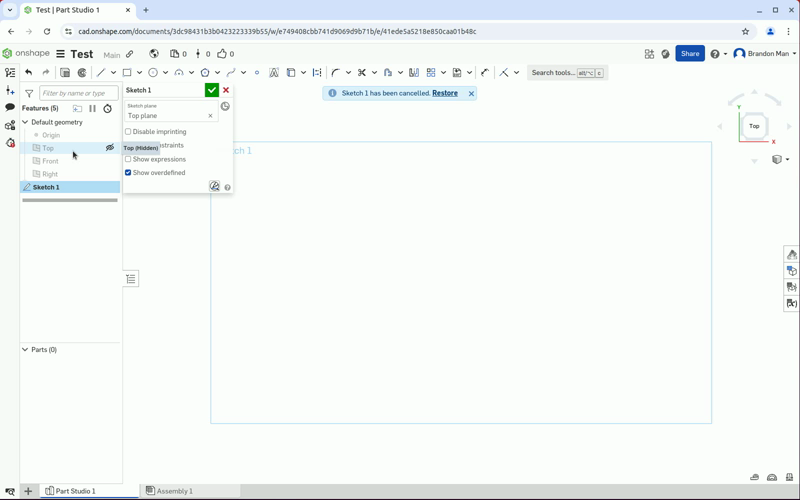
mouse_move(73, 352)
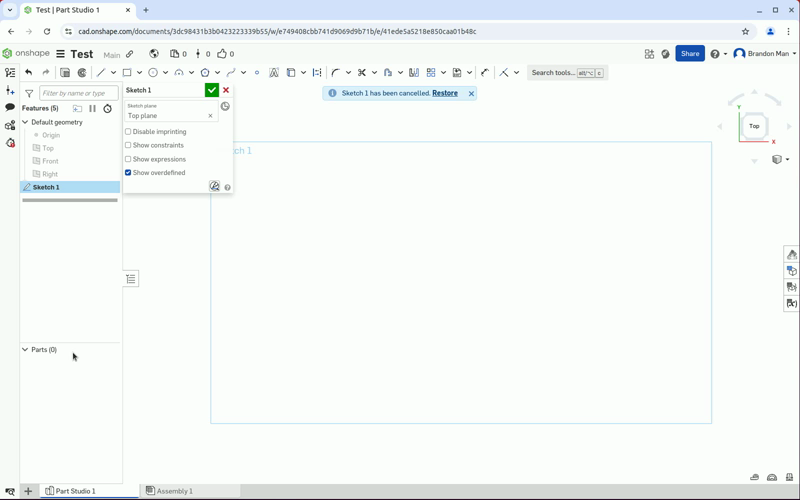
key(y)
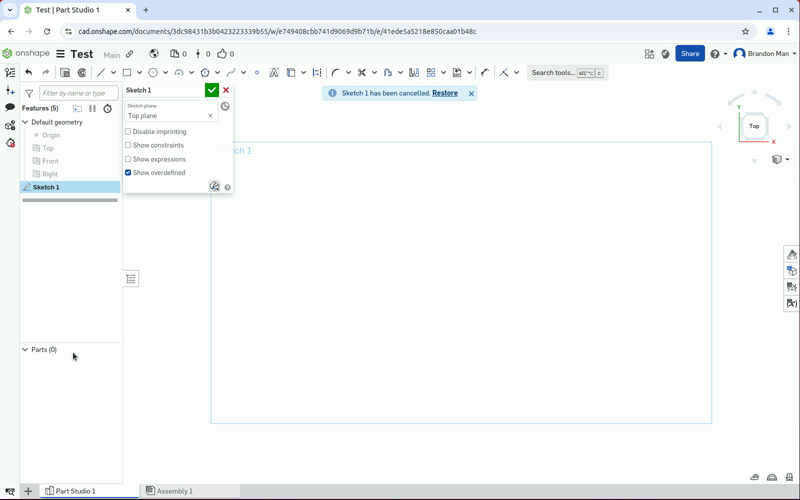
key(l)
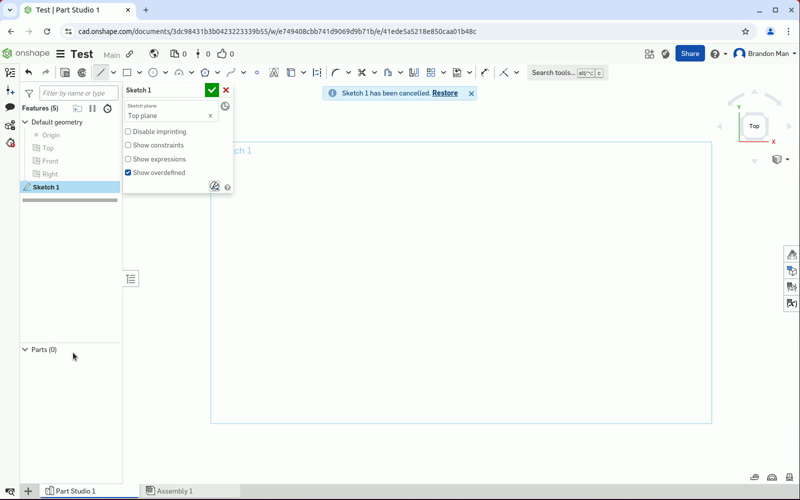
key_down(shift)
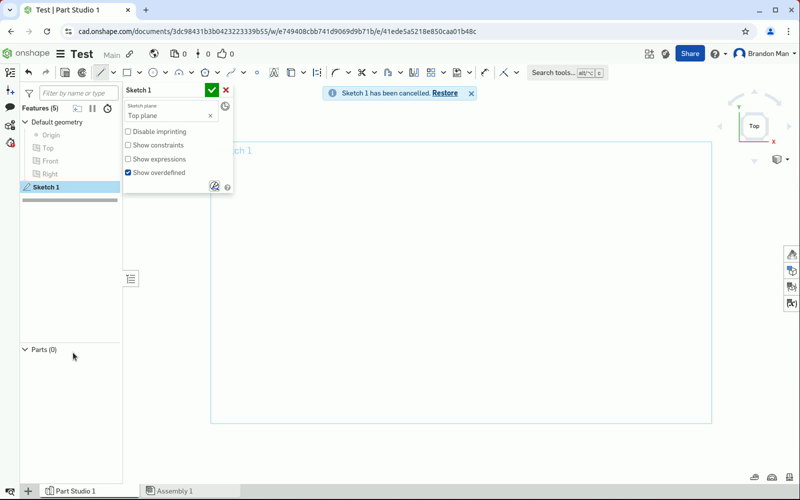
mouse_move(433, 349)
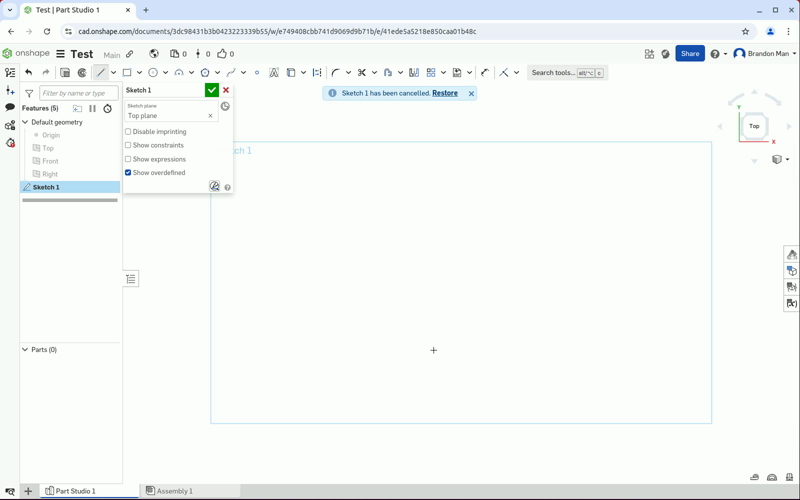
click(433, 349)
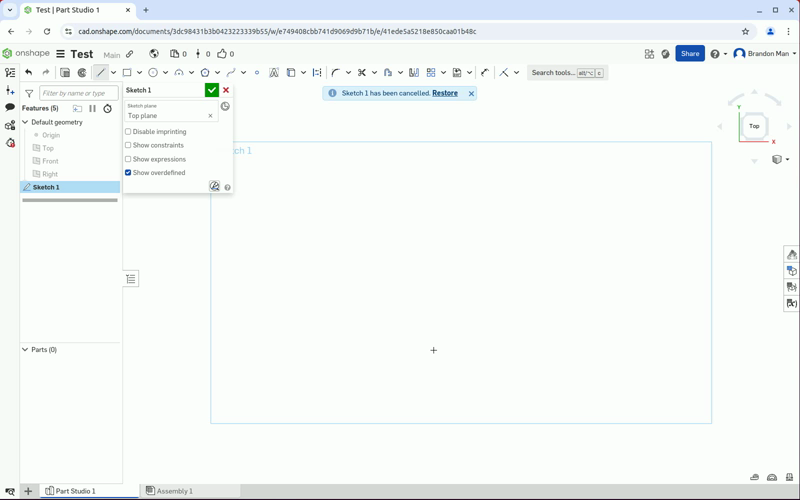
key_up(shift)
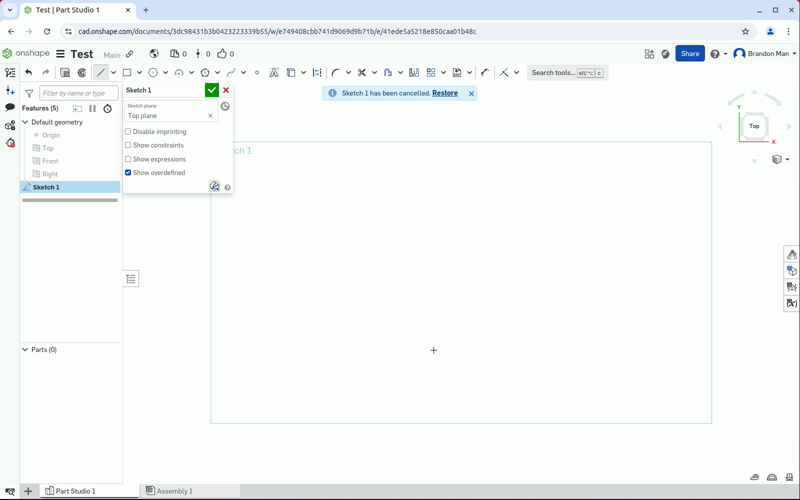
key_down(shift)
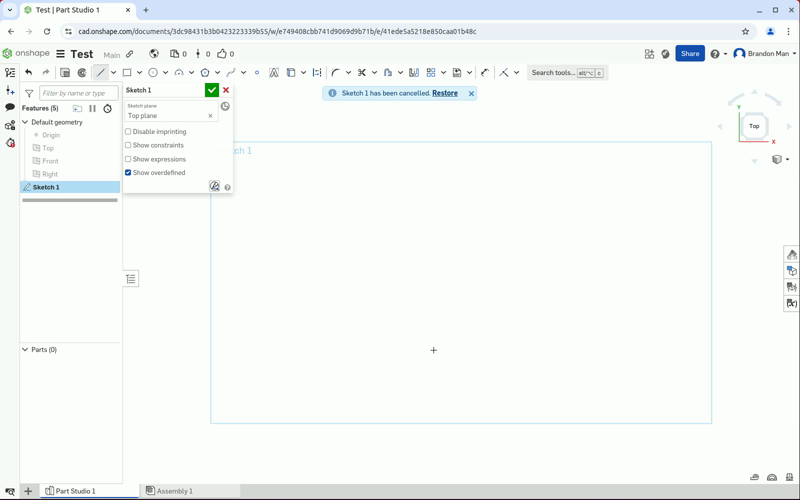
mouse_move(463, 349)
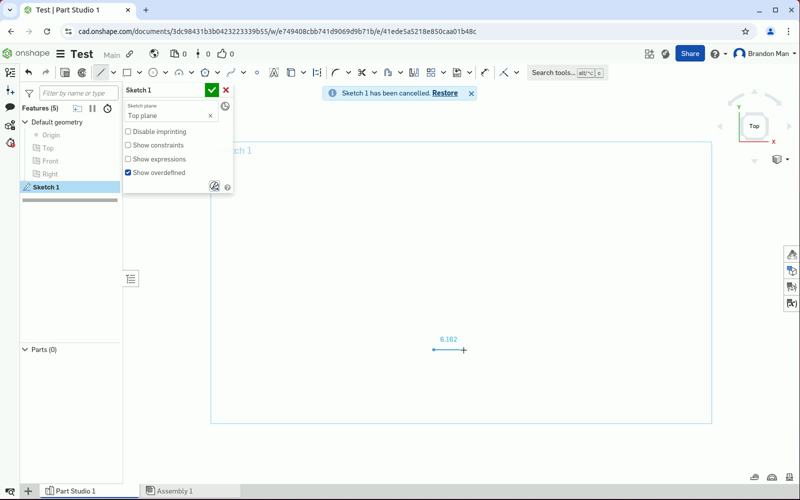
mouse_move(488, 349)
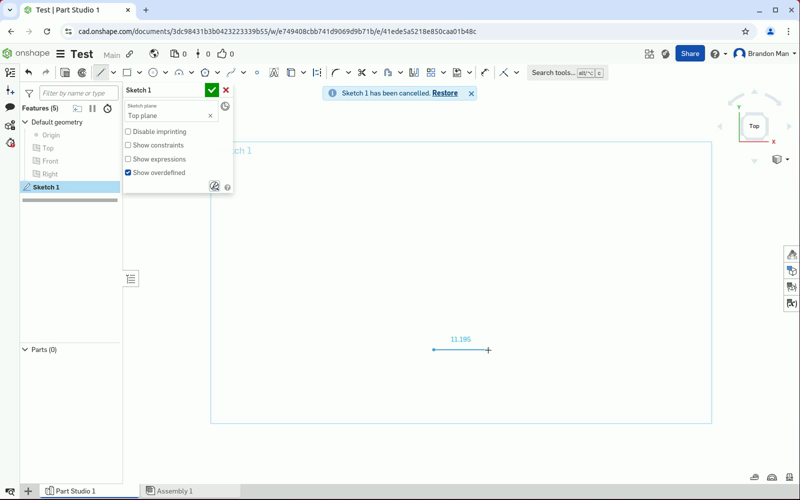
click(488, 349)
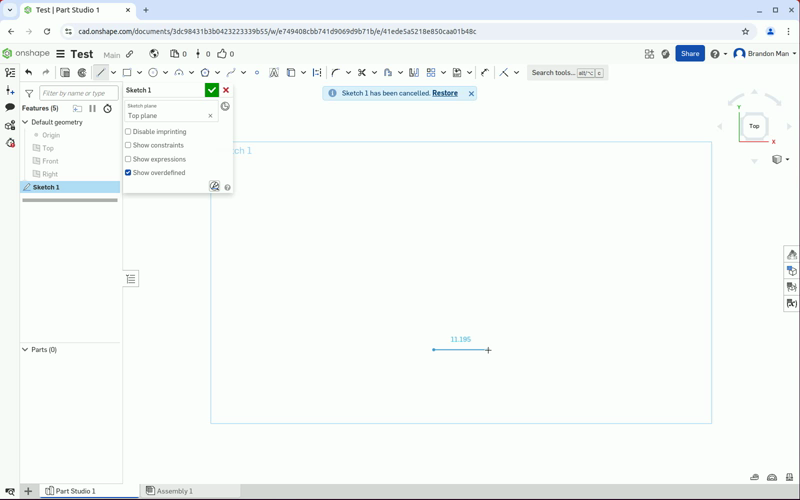
key_up(shift)
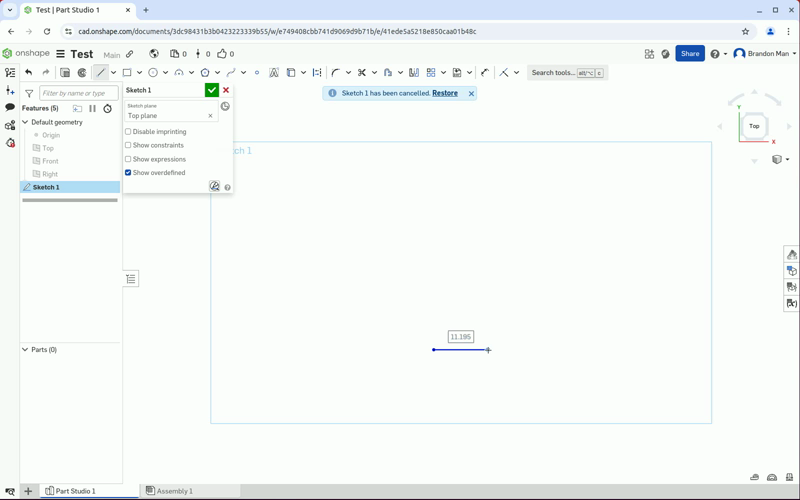
key_down(shift)
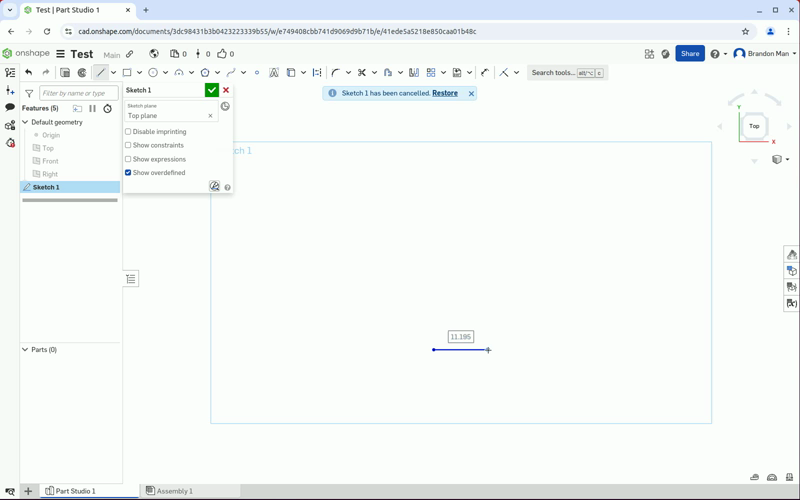
mouse_move(488, 217)
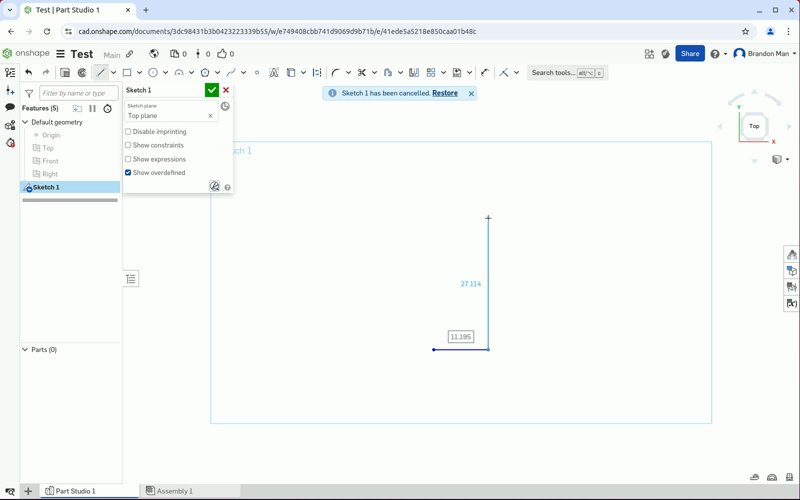
click(488, 217)
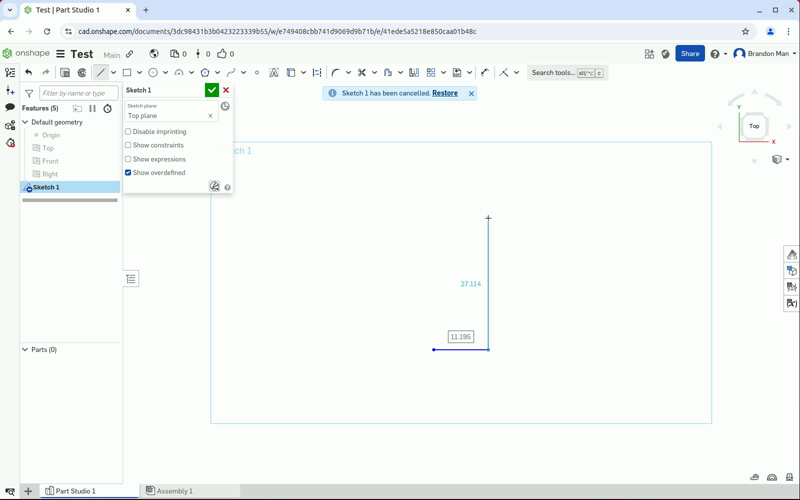
key_up(shift)
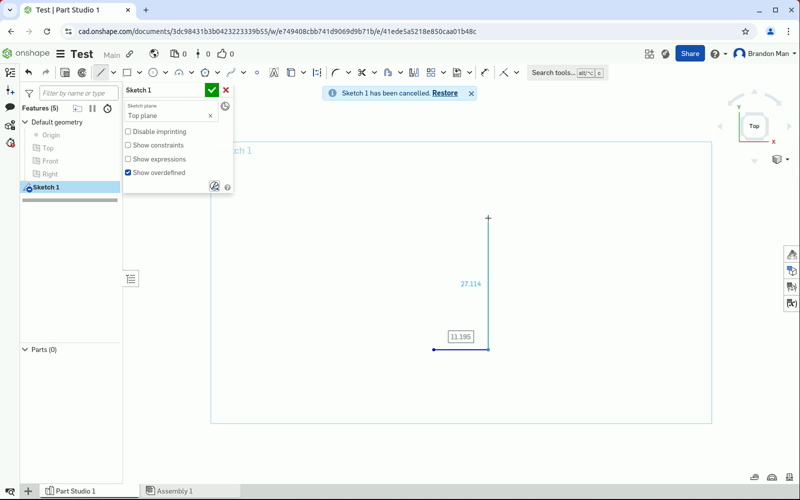
key_down(shift)
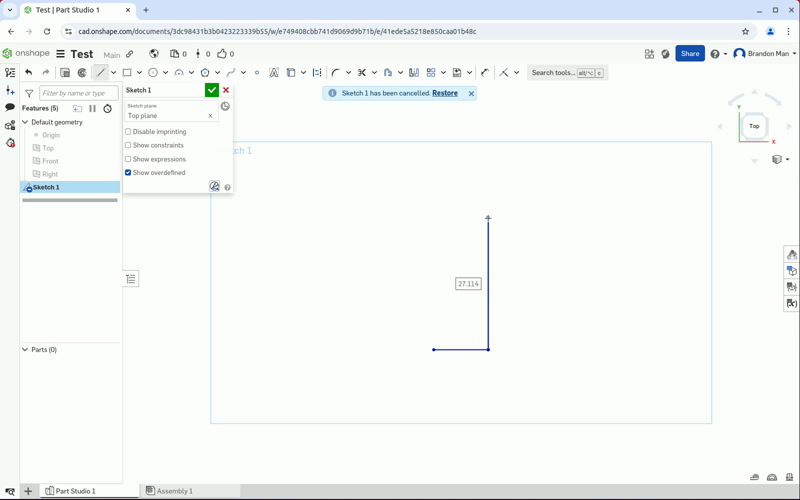
mouse_move(518, 217)
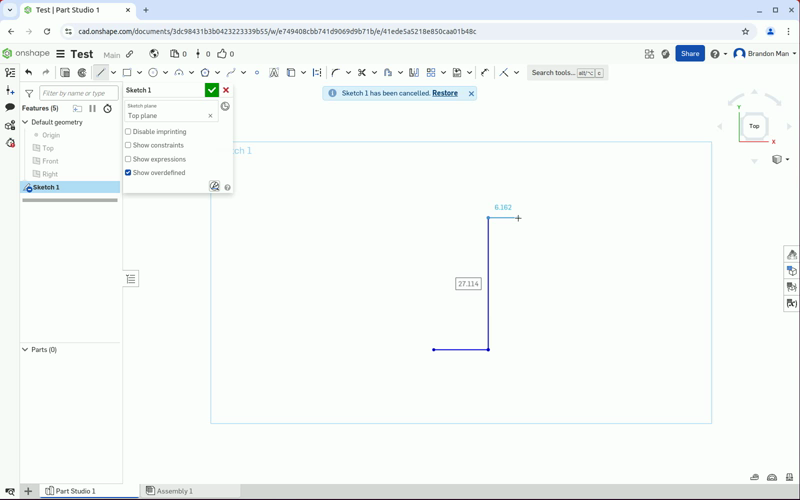
mouse_move(433, 217)
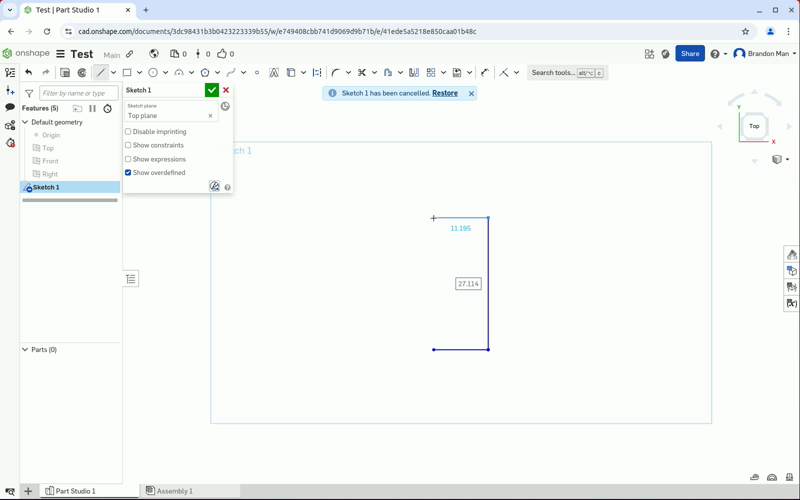
click(433, 217)
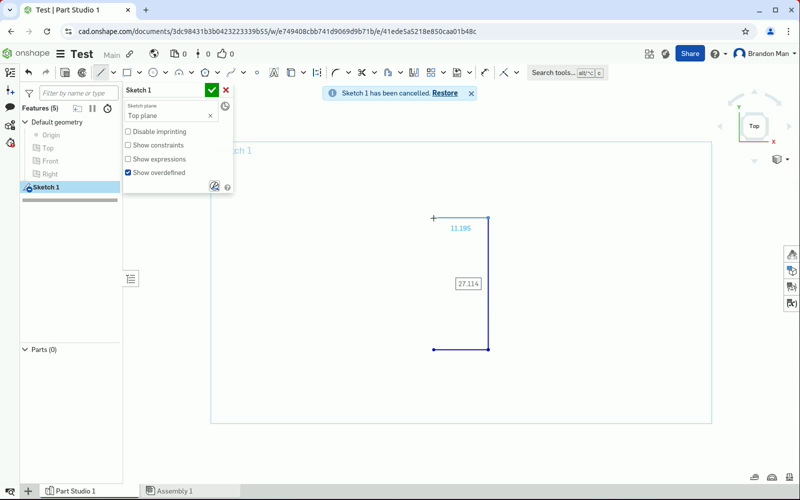
key_up(shift)
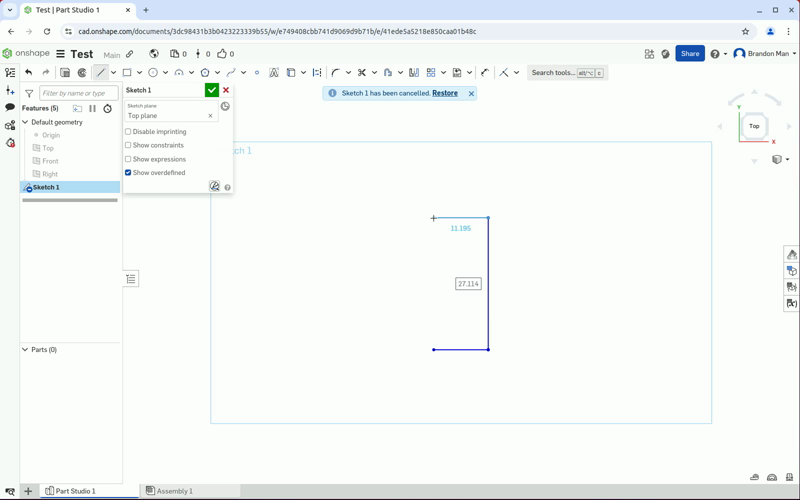
key_down(shift)
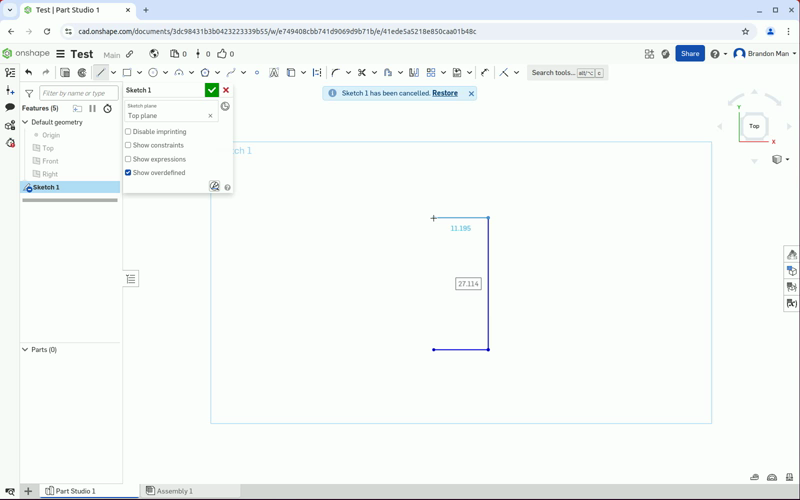
mouse_move(433, 349)
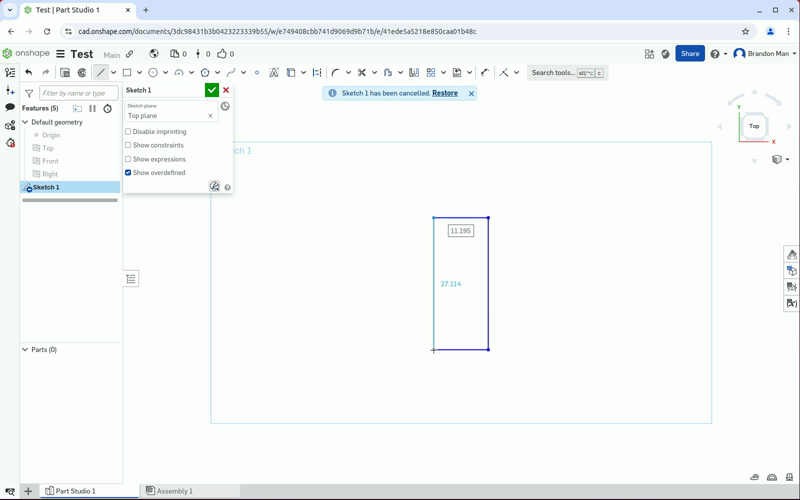
key_up(shift)
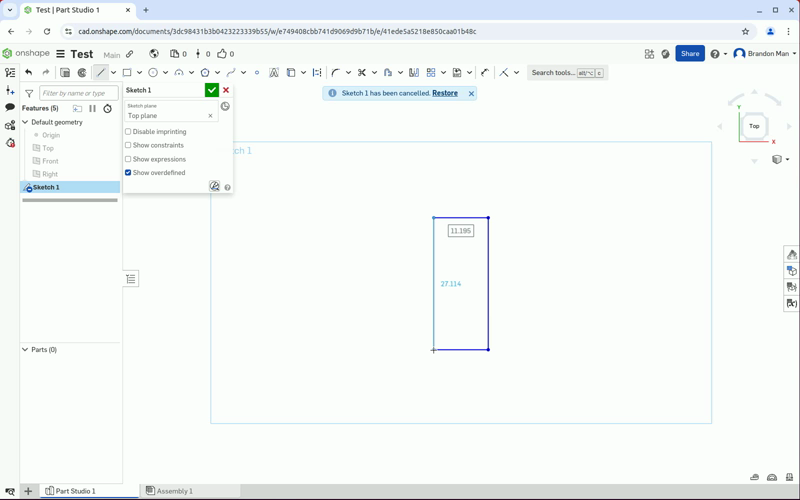
click(433, 349)
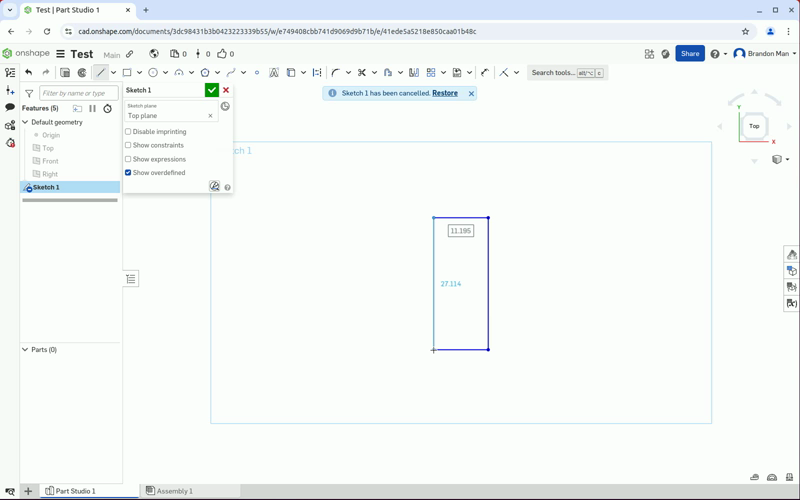
key(esc)
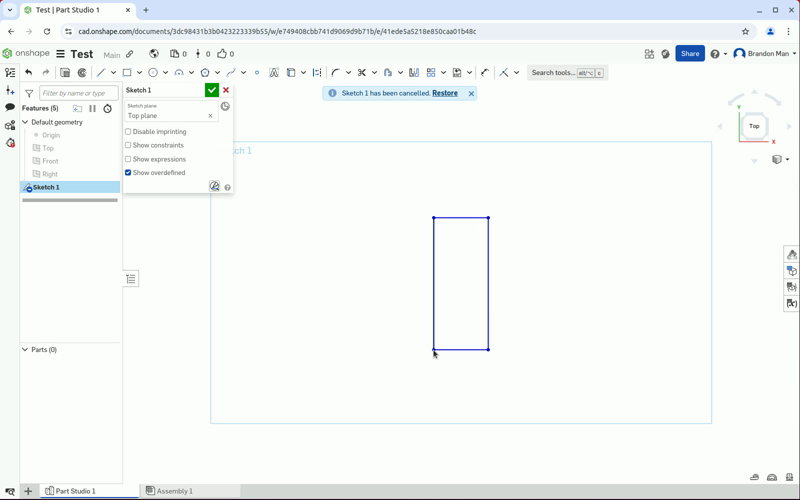
mouse_move(452, 294)
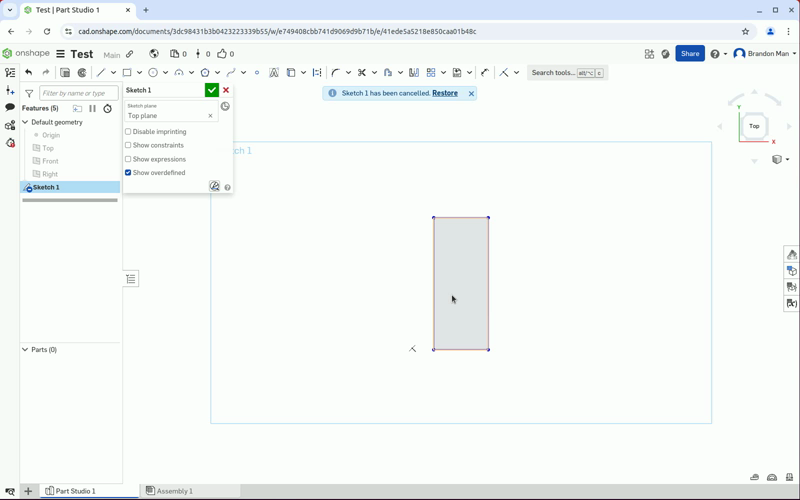
click(452, 294)
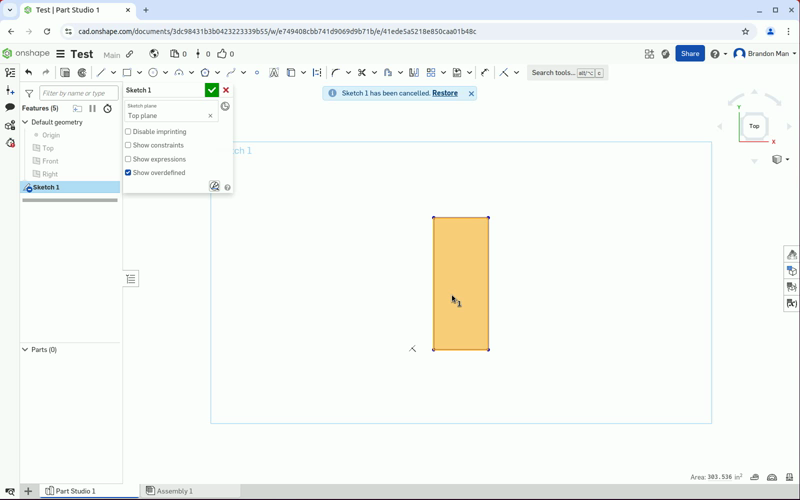
mouse_move(73, 352)
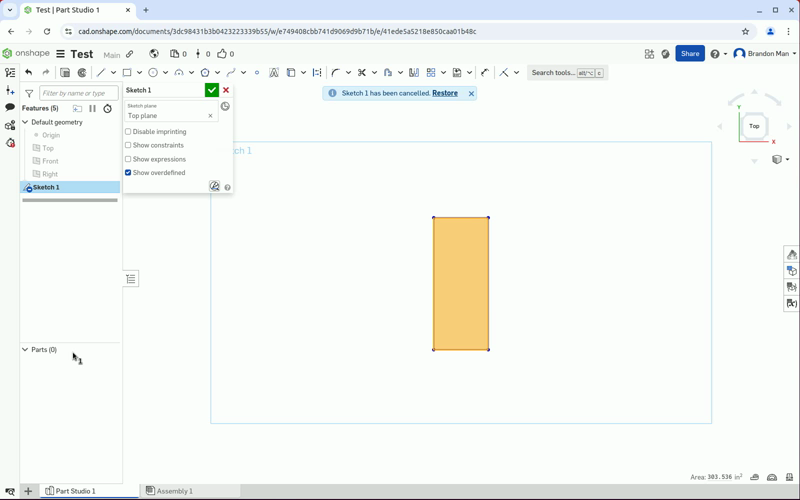
key(shift+y)
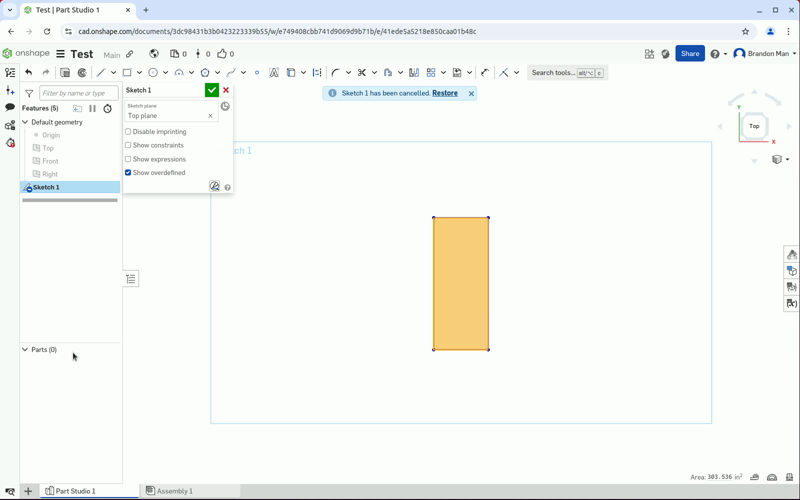
key(shift+e)
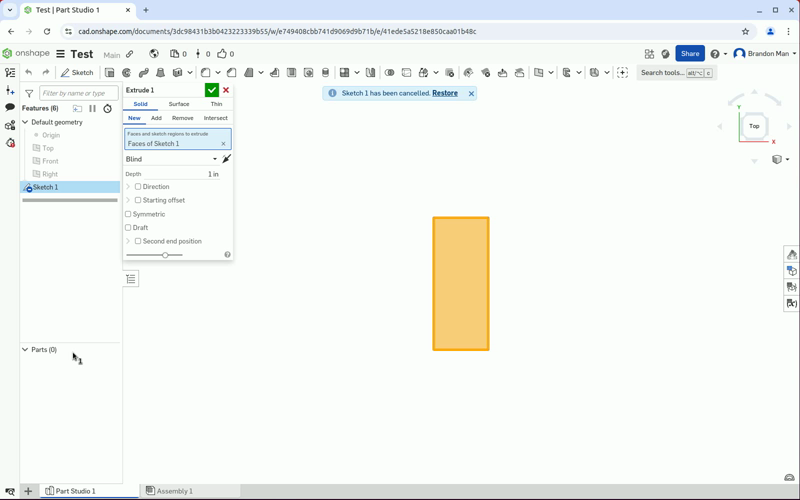
mouse_move(143, 106)
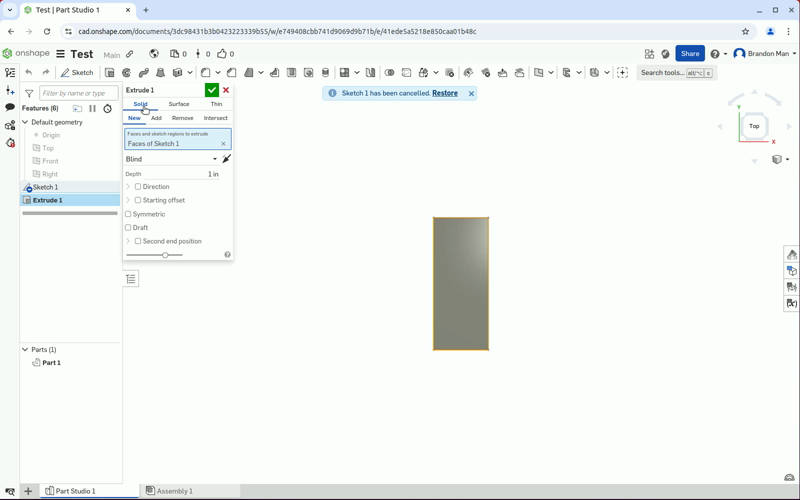
click(143, 106)
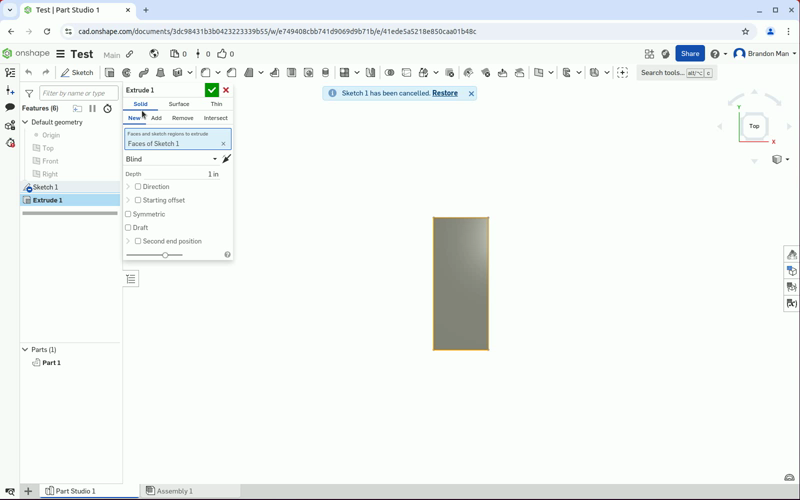
mouse_move(137, 120)
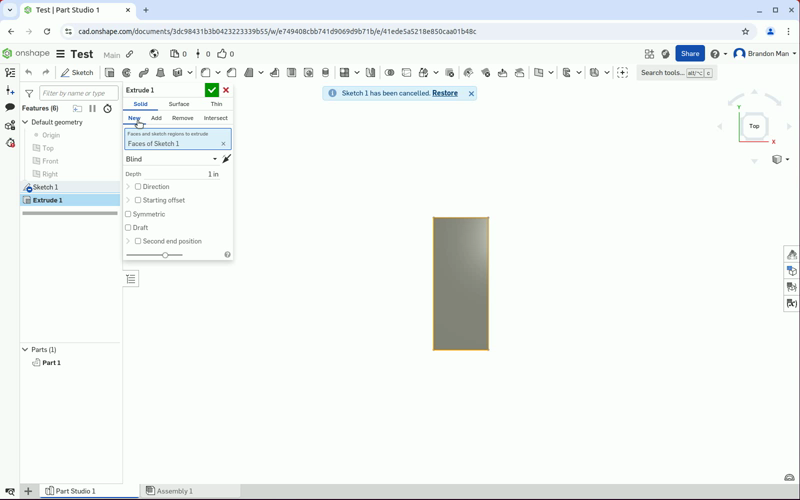
click(137, 120)
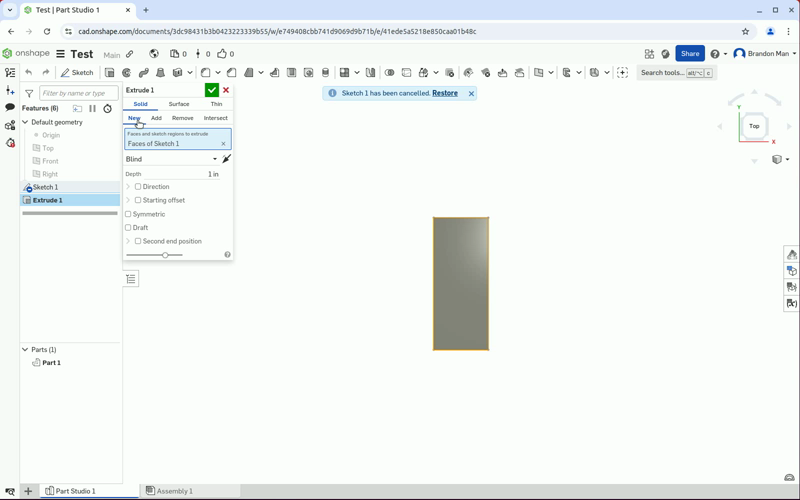
key(tab, 4)
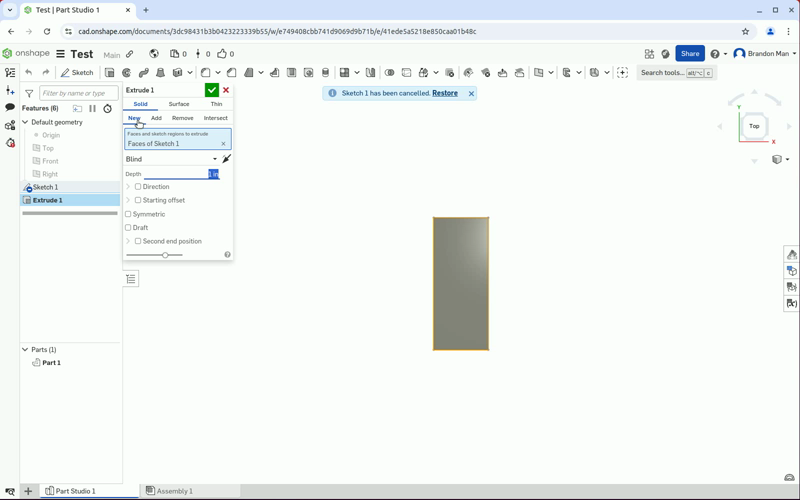
text(10.11)
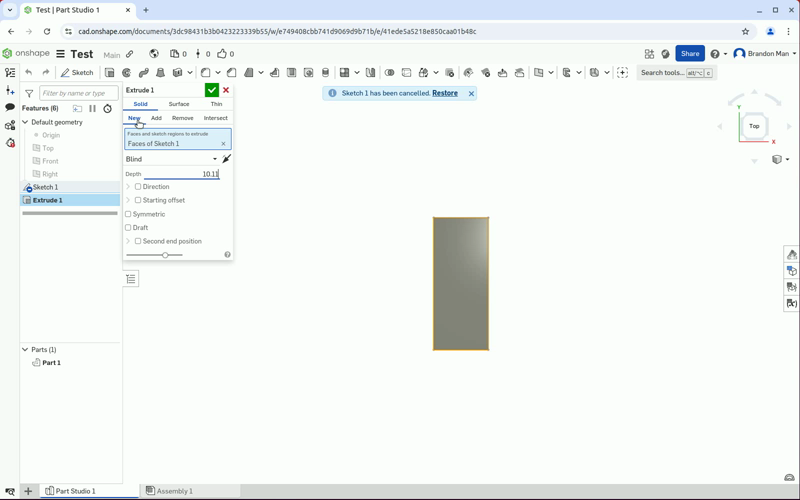
key(tab, 3)
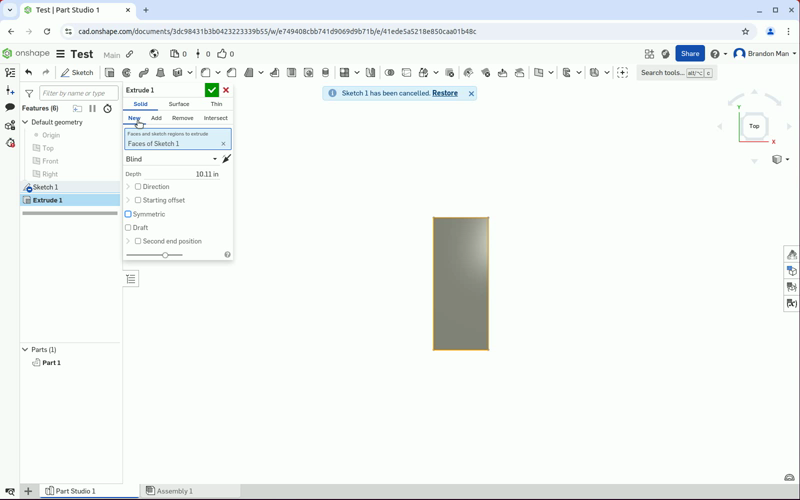
key(space)
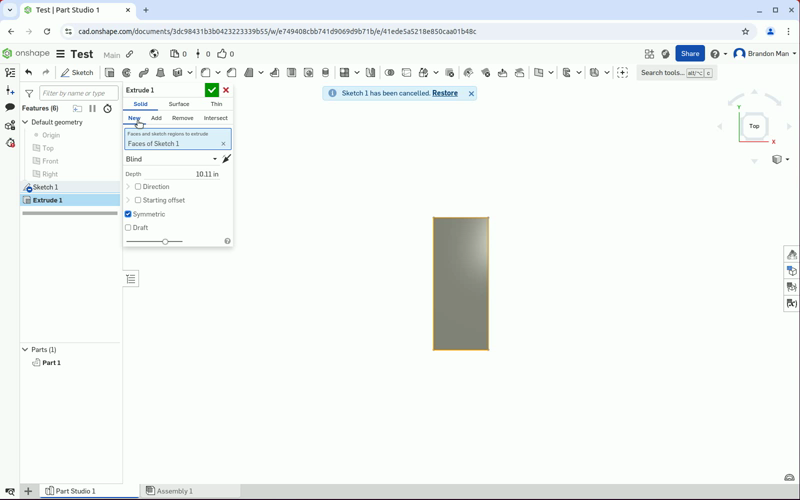
key(enter)
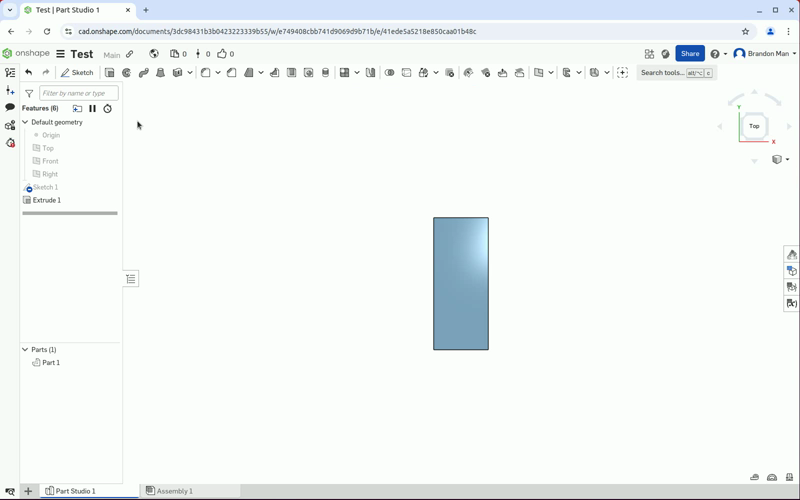
key(shift+h)
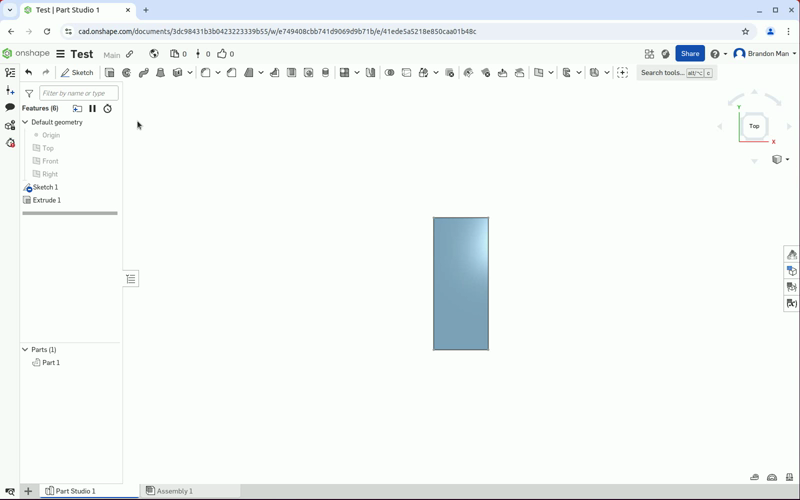
key(shift+h)
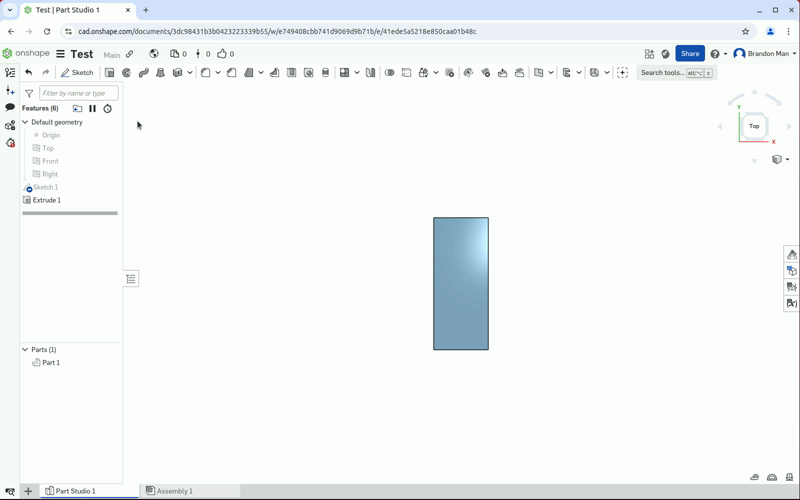
mouse_move(73, 189)
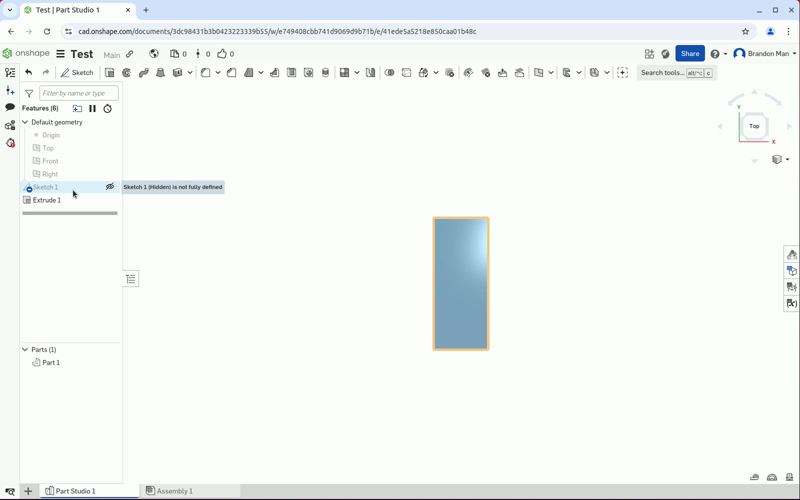
click(73, 189)
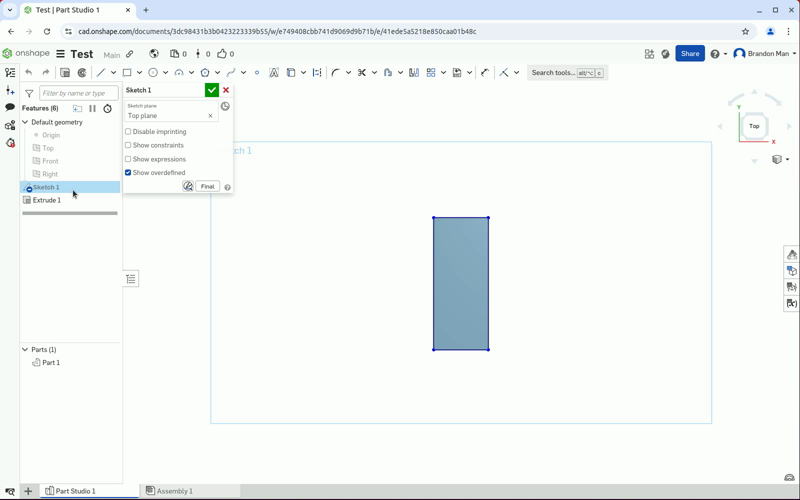
mouse_move(229, 92)
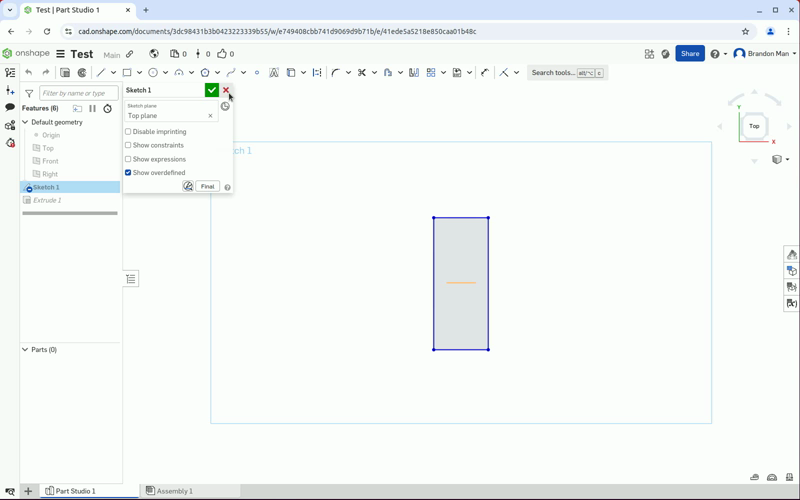
click(229, 92)
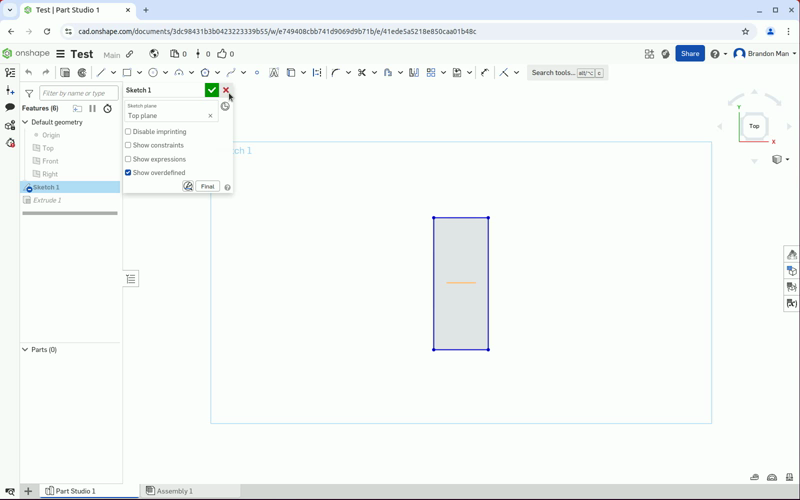
key(shift+s)
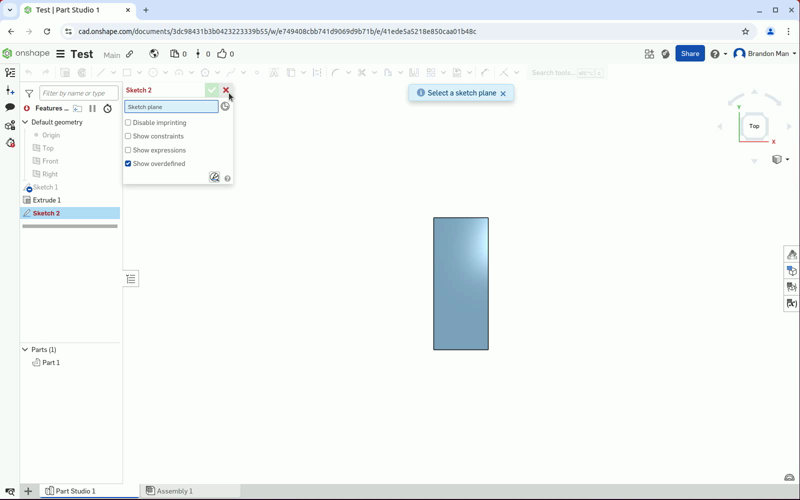
mouse_move(73, 150)
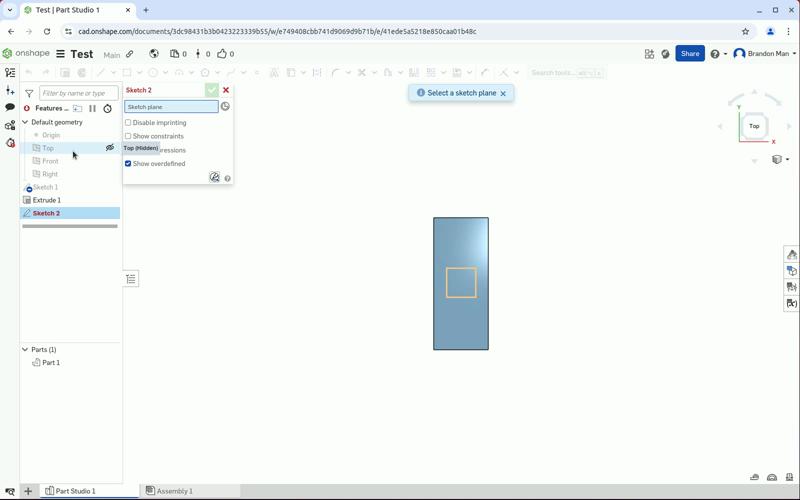
click(73, 150)
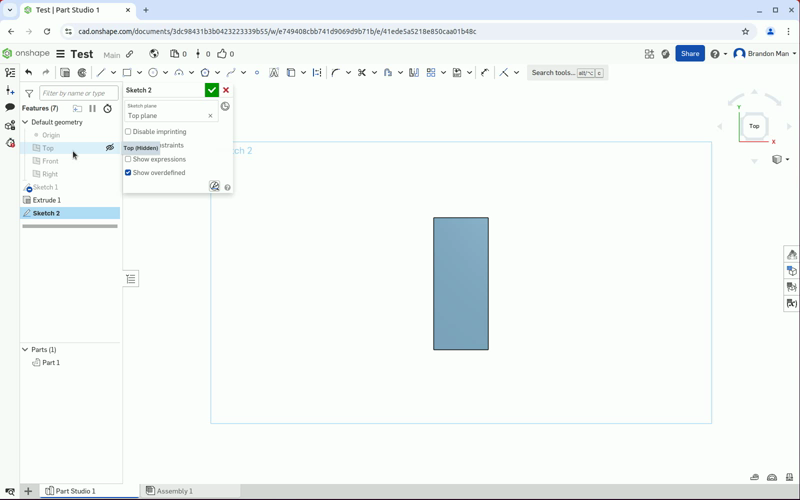
mouse_move(73, 352)
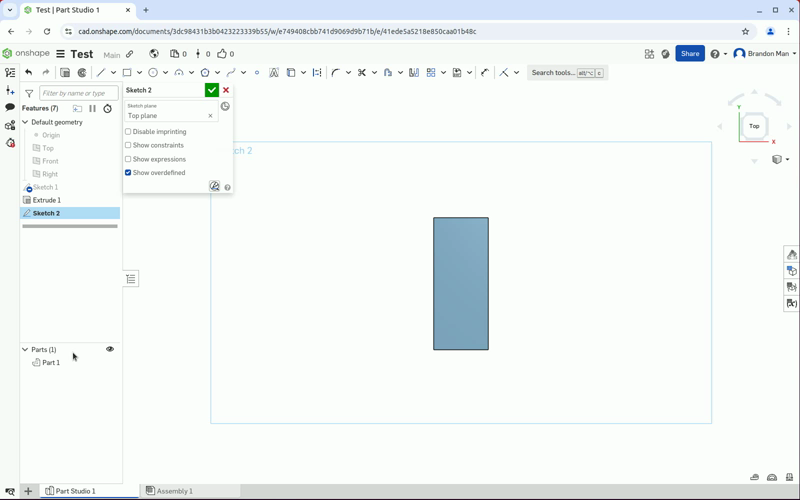
key(y)
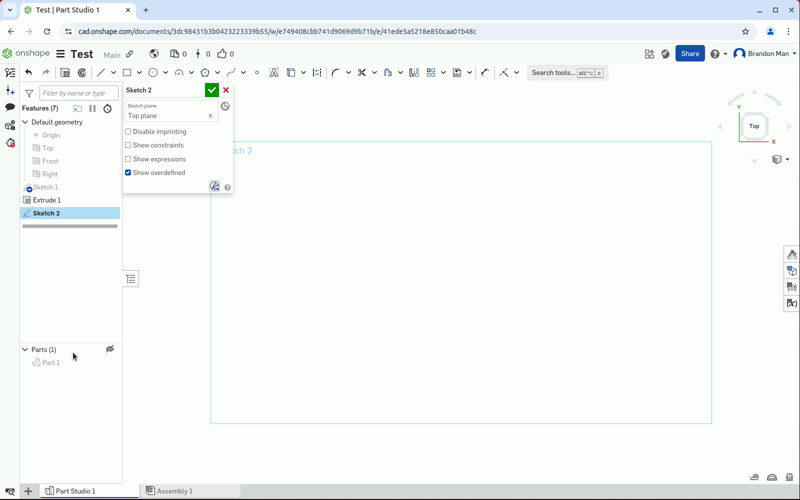
key(l)
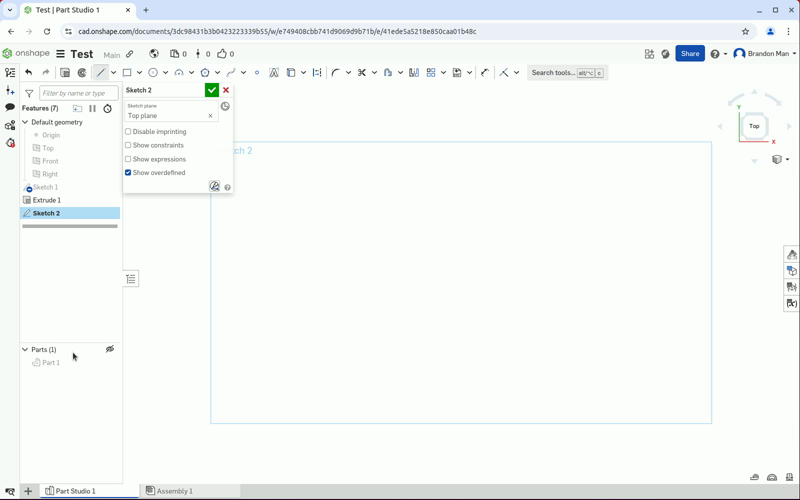
key_down(shift)
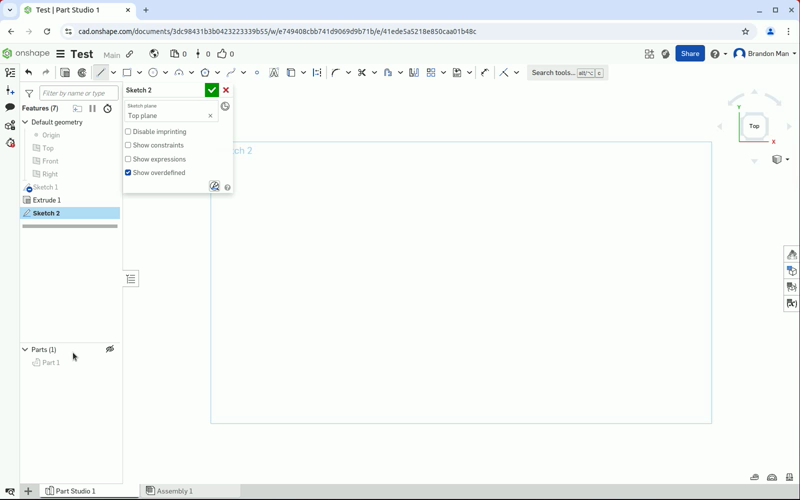
mouse_move(384, 335)
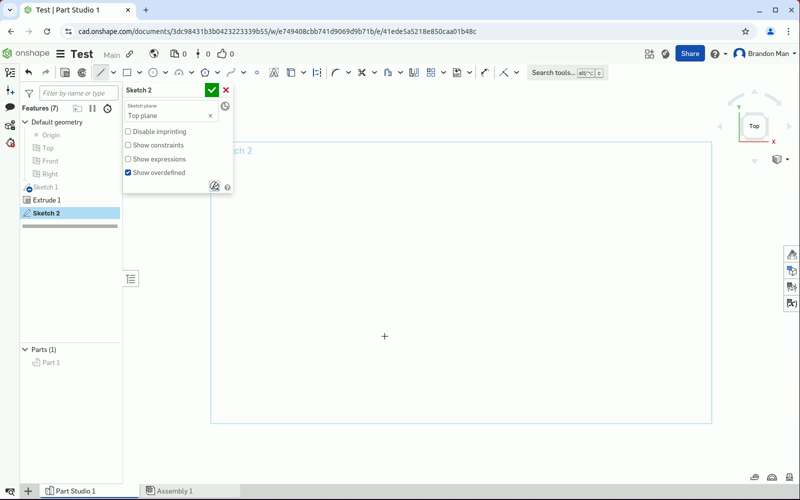
click(384, 335)
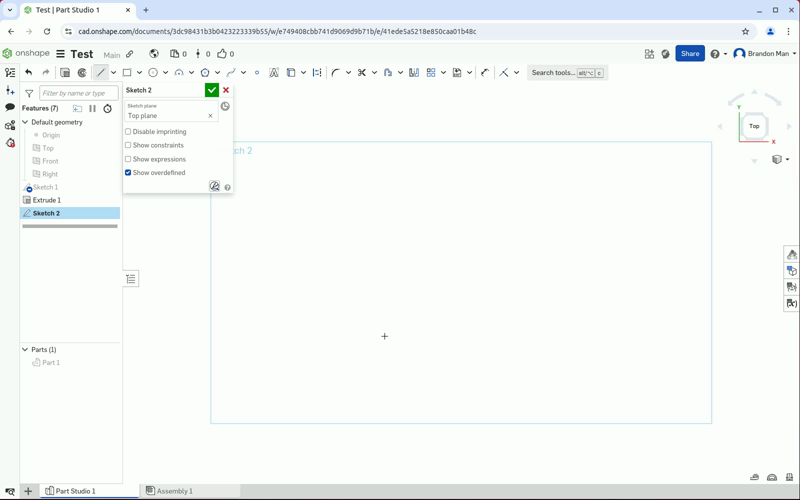
key_up(shift)
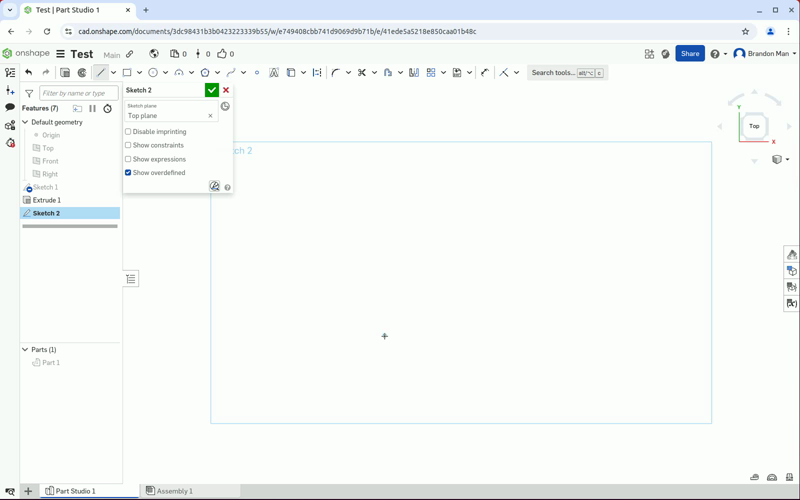
key_down(shift)
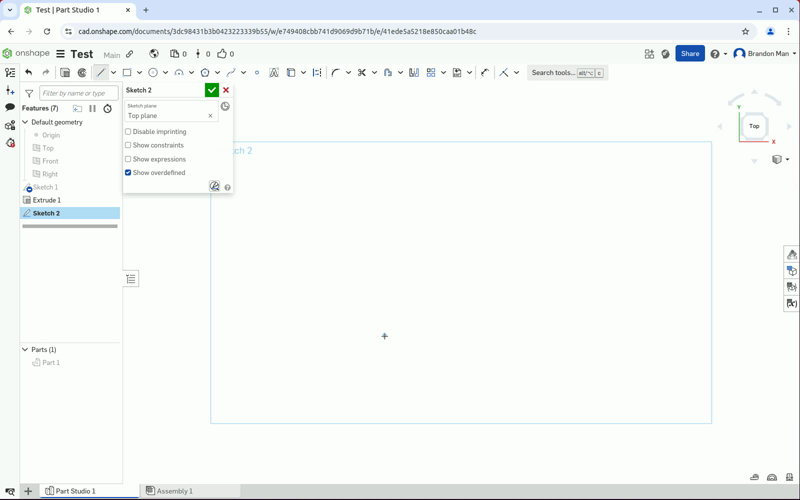
mouse_move(414, 335)
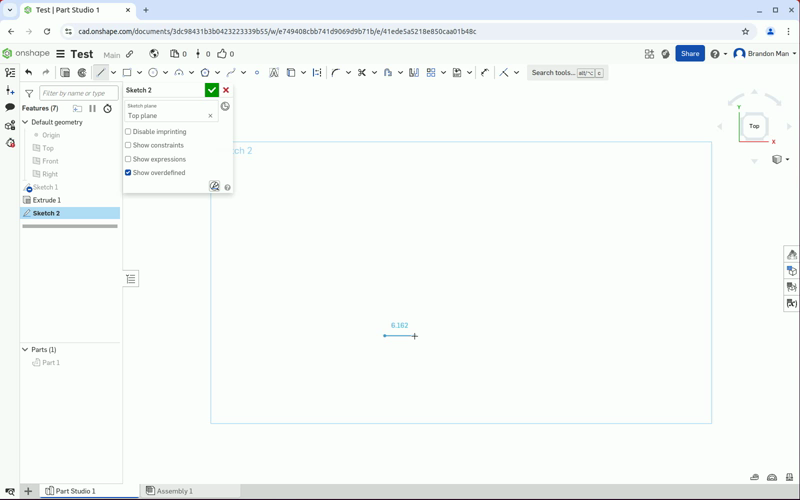
mouse_move(414, 335)
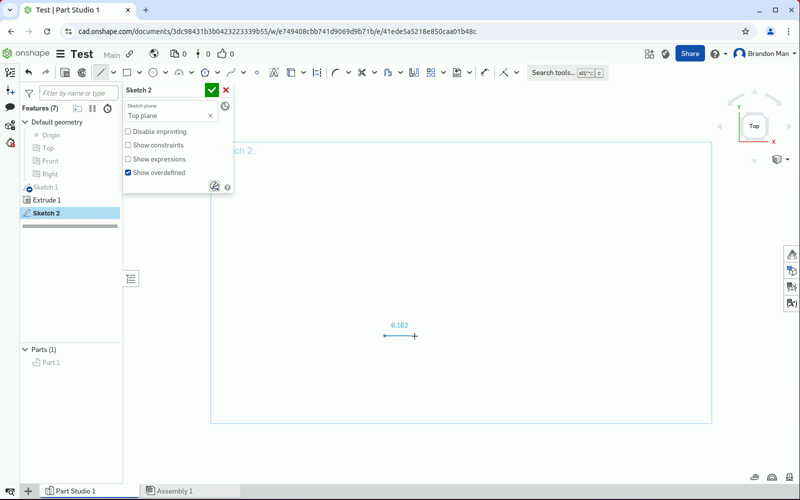
click(414, 335)
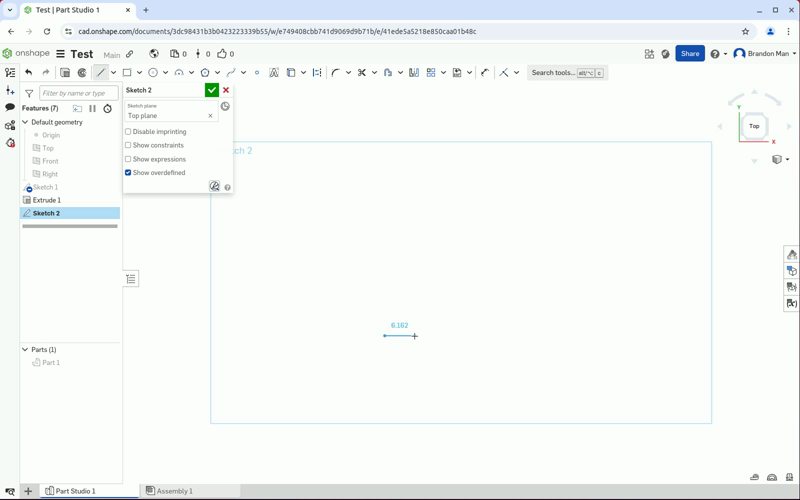
key_up(shift)
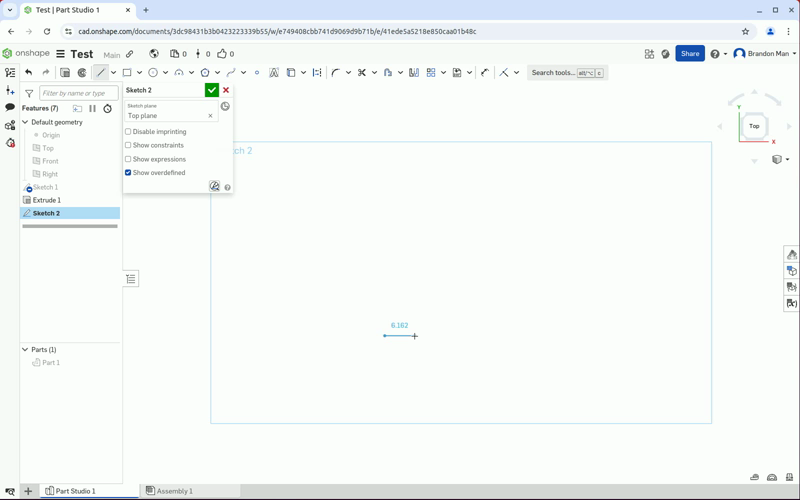
key_down(shift)
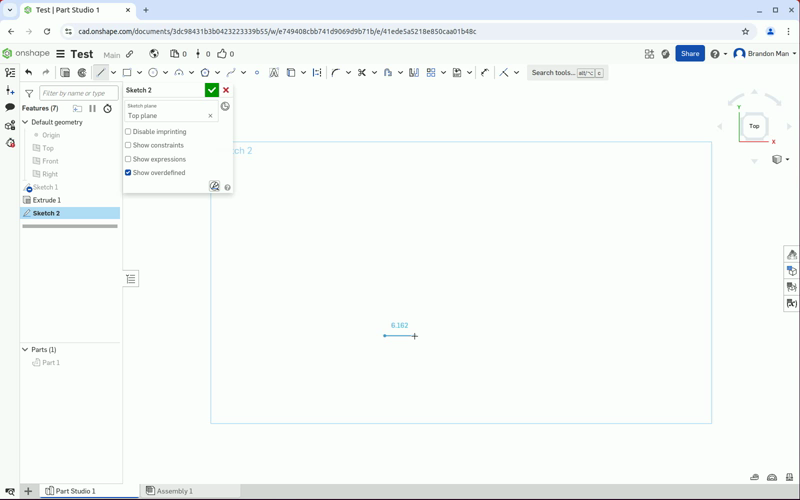
mouse_move(444, 335)
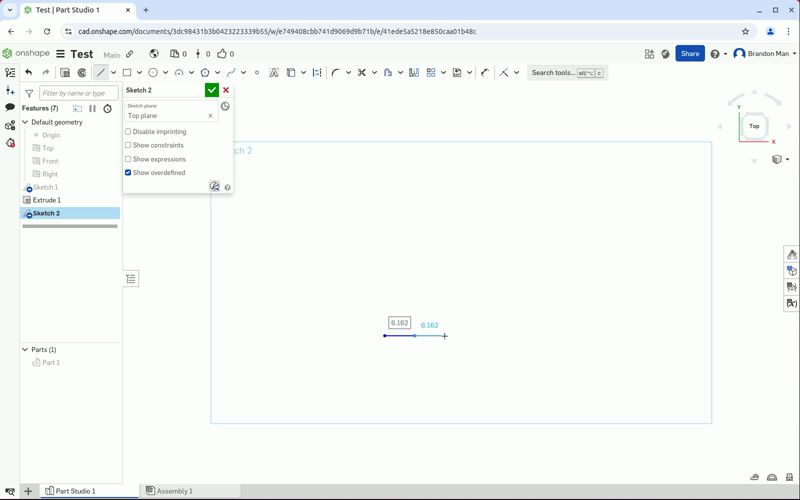
mouse_move(414, 373)
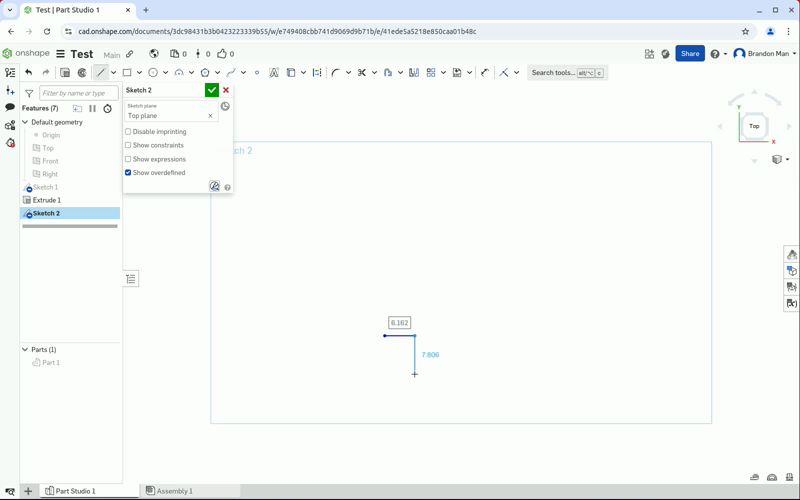
click(414, 373)
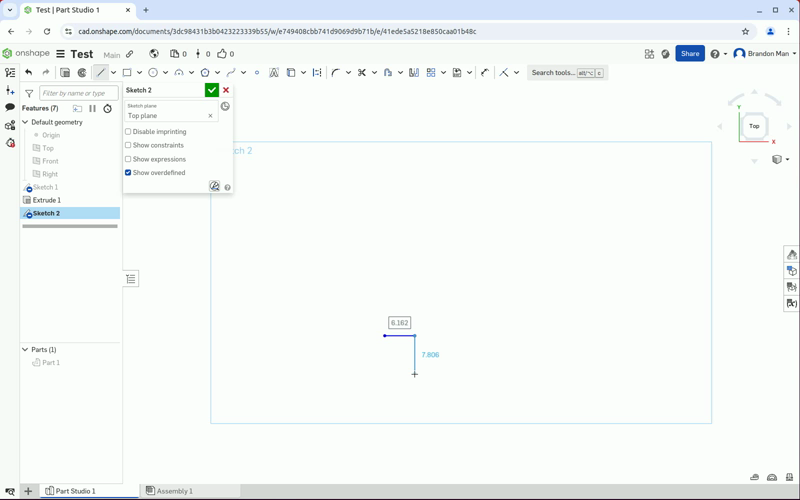
key_up(shift)
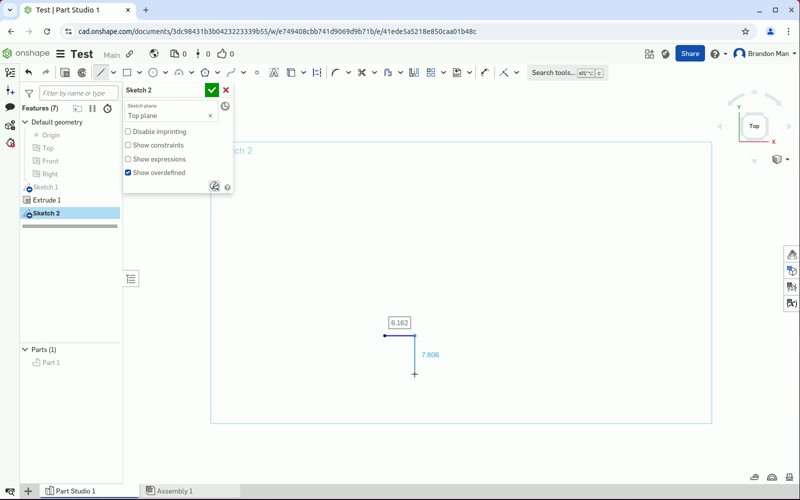
key_down(shift)
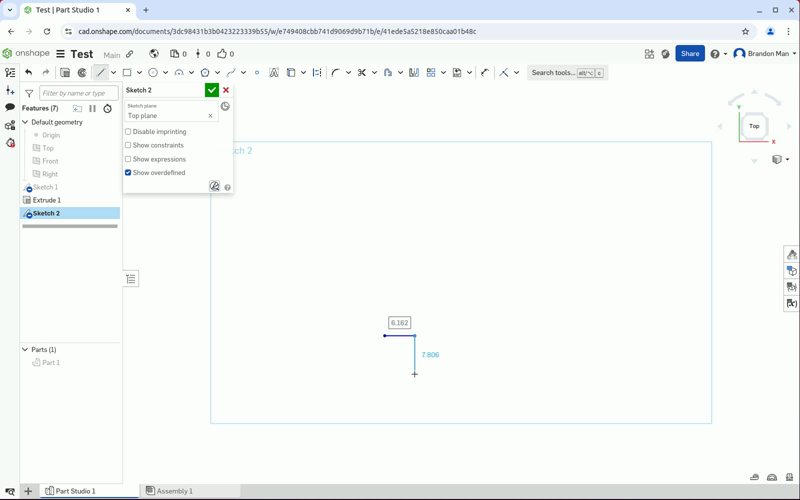
mouse_move(444, 373)
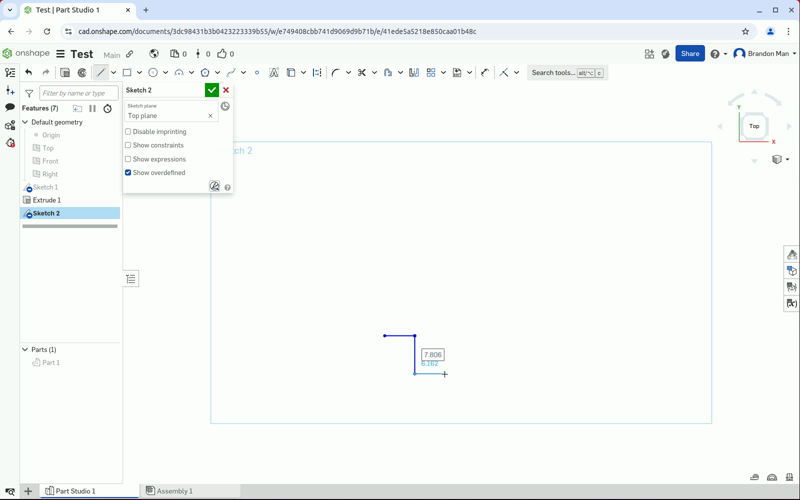
mouse_move(433, 354)
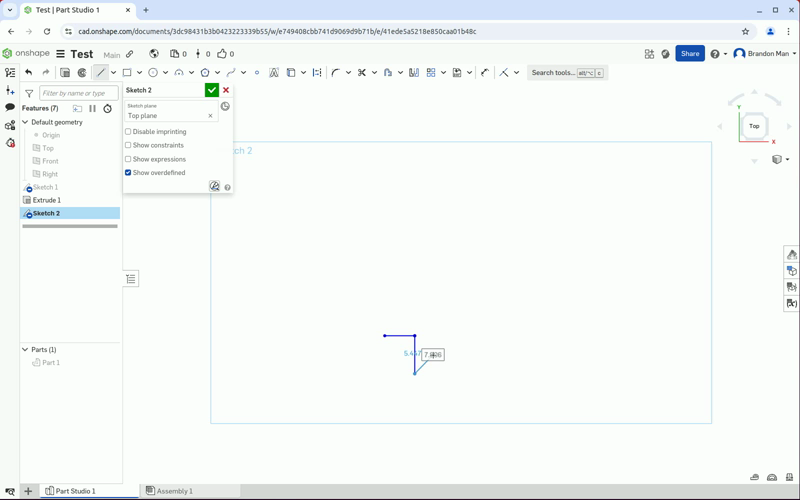
click(433, 354)
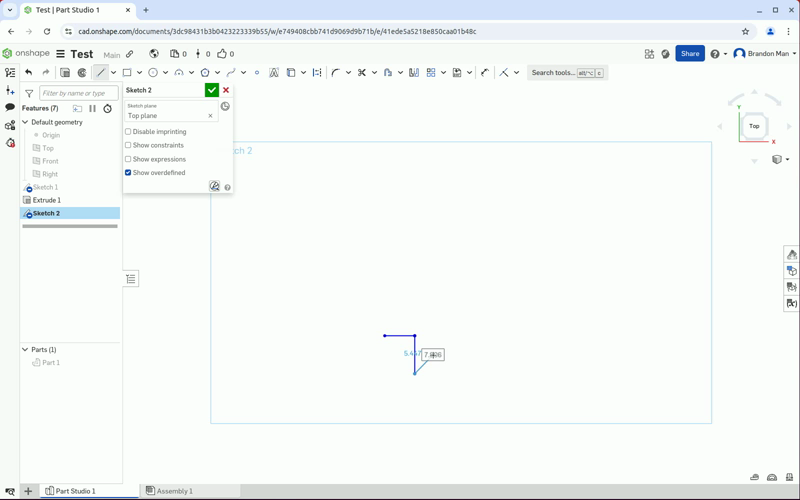
key_up(shift)
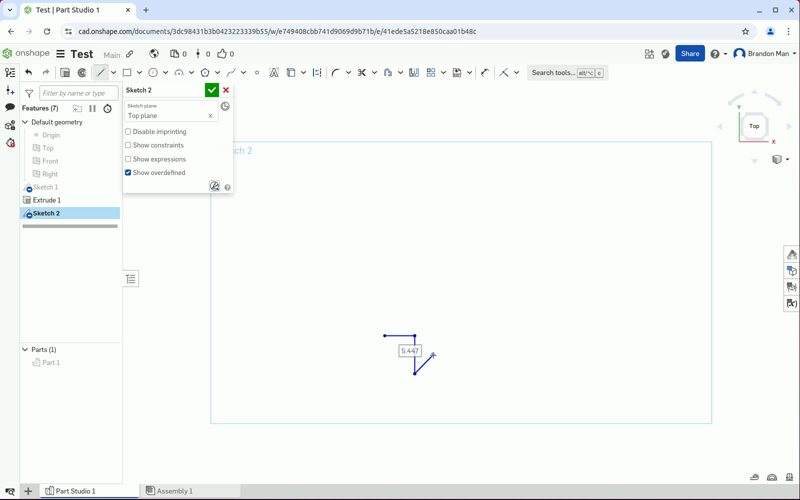
key_down(shift)
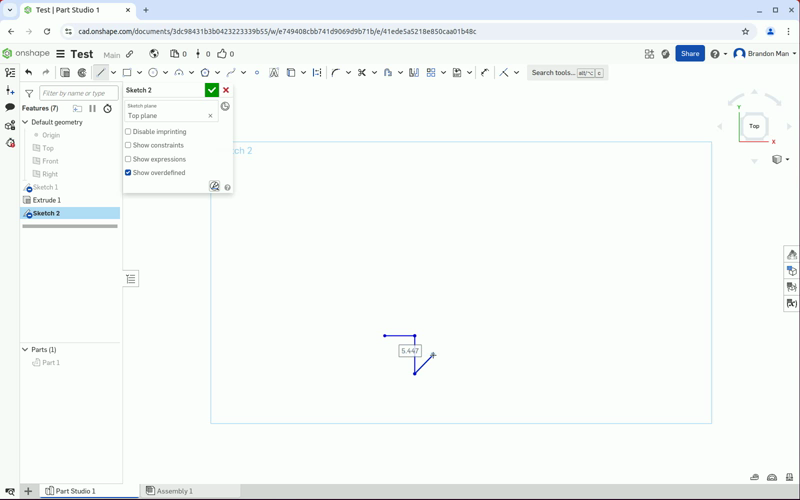
mouse_move(463, 354)
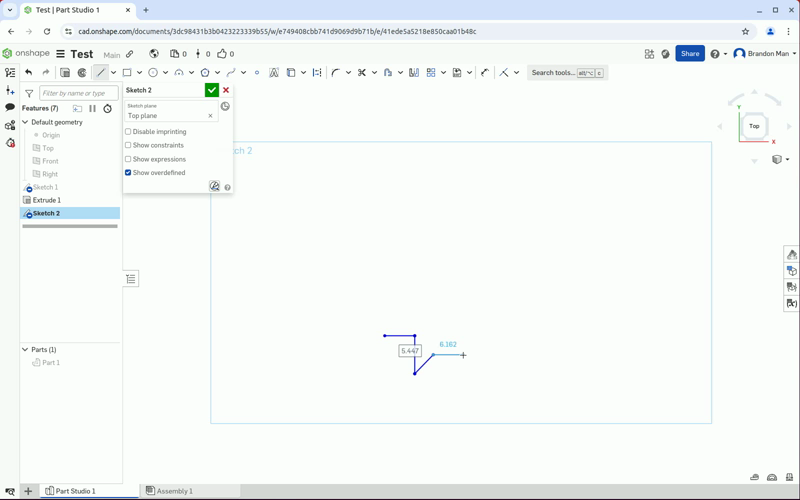
mouse_move(433, 349)
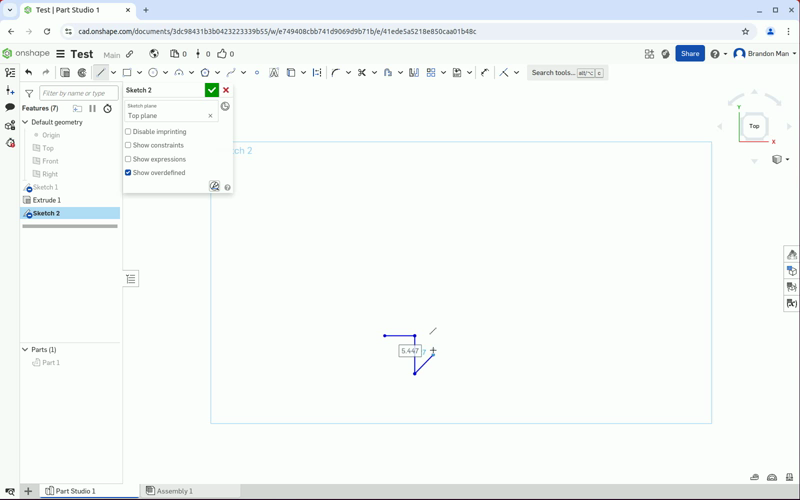
scroll(6)
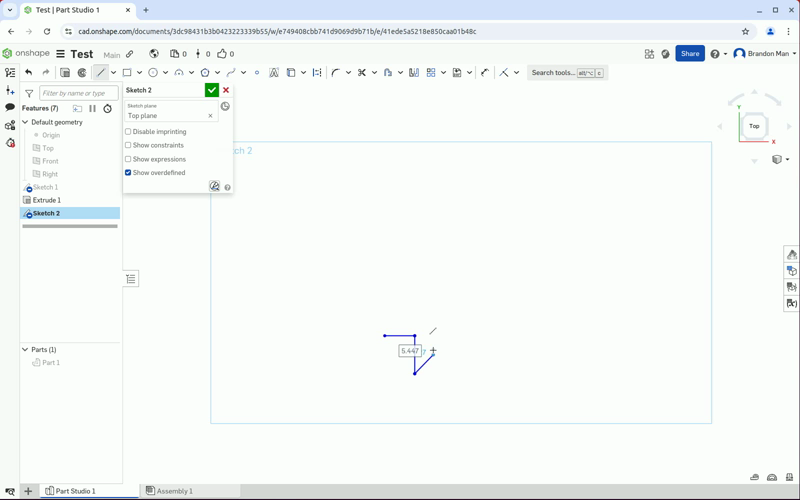
scroll(6)
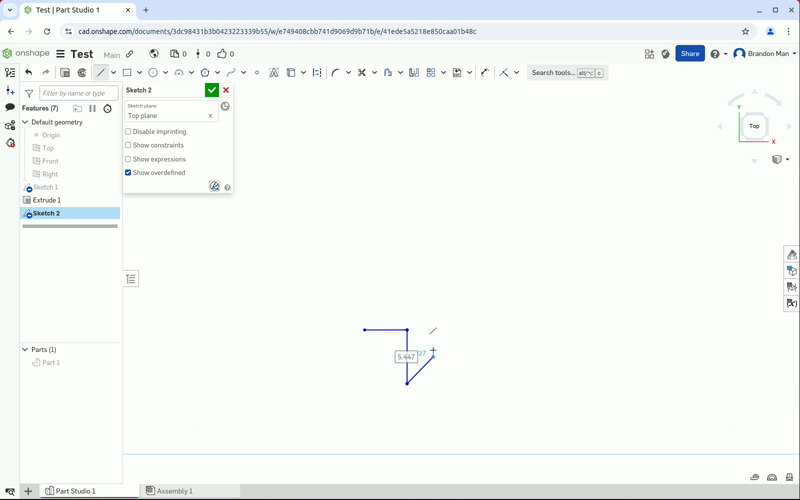
scroll(6)
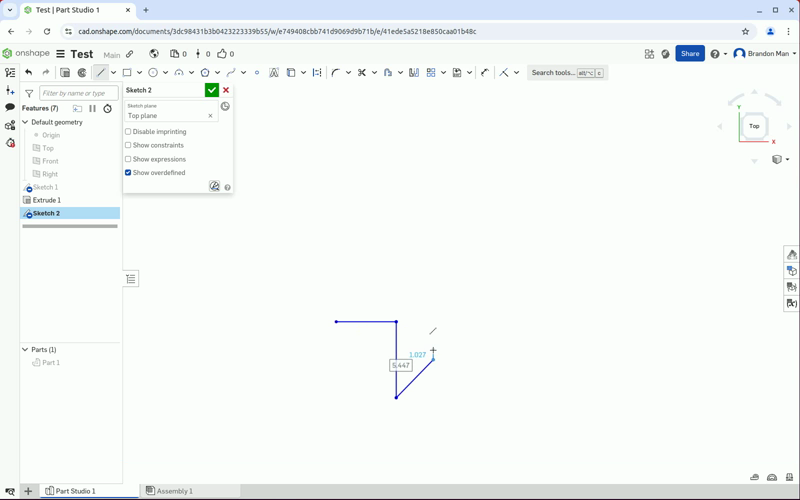
scroll(6)
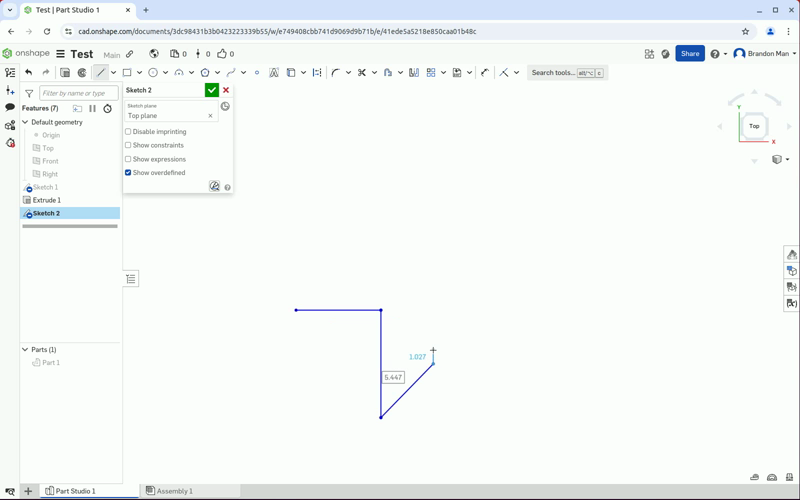
scroll(6)
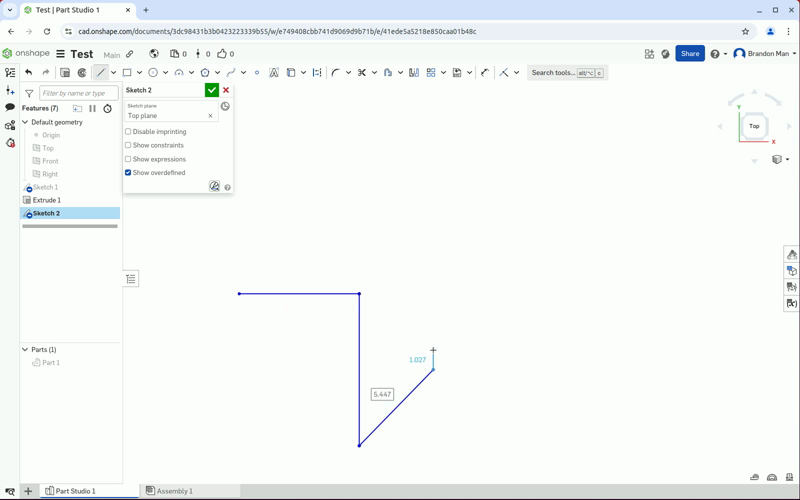
scroll(6)
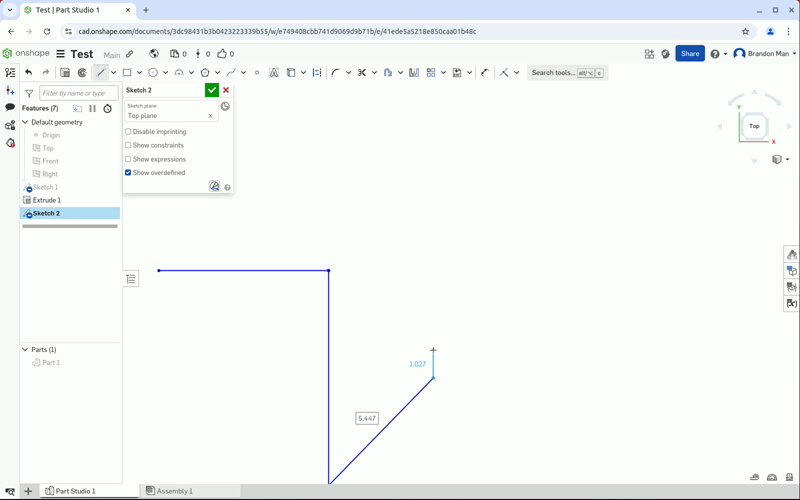
scroll(6)
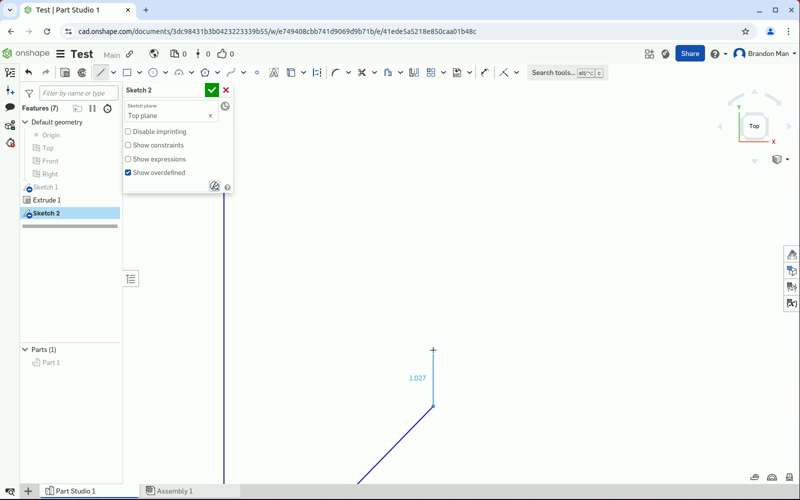
click(433, 349)
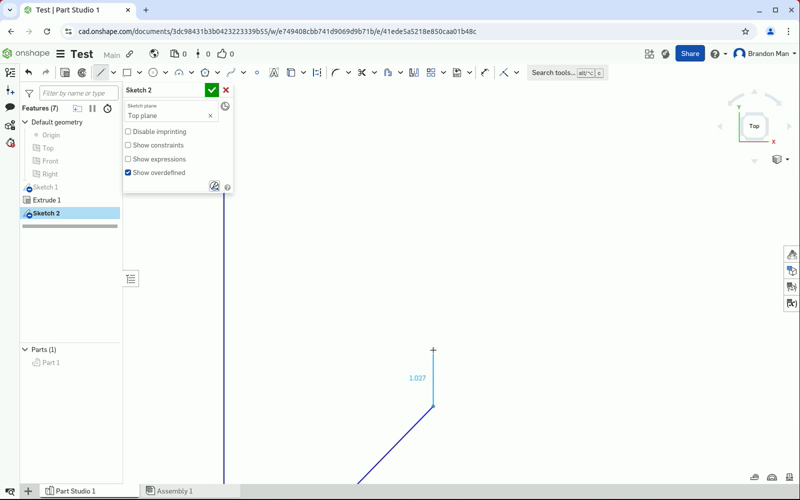
scroll(-6)
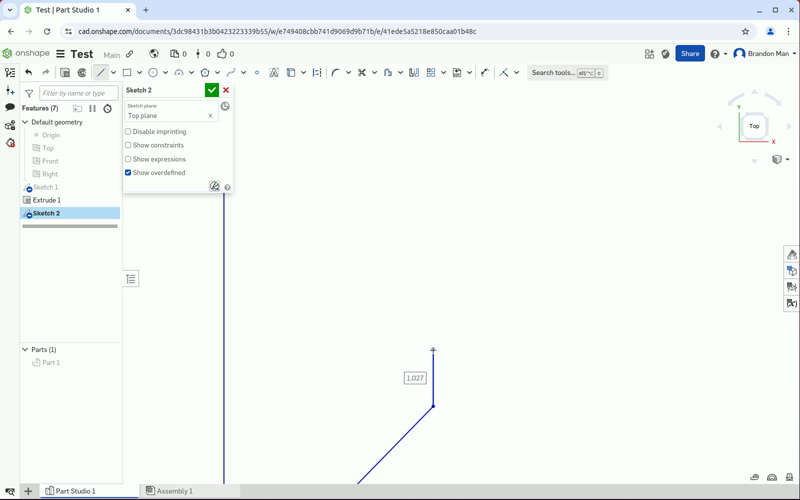
scroll(-6)
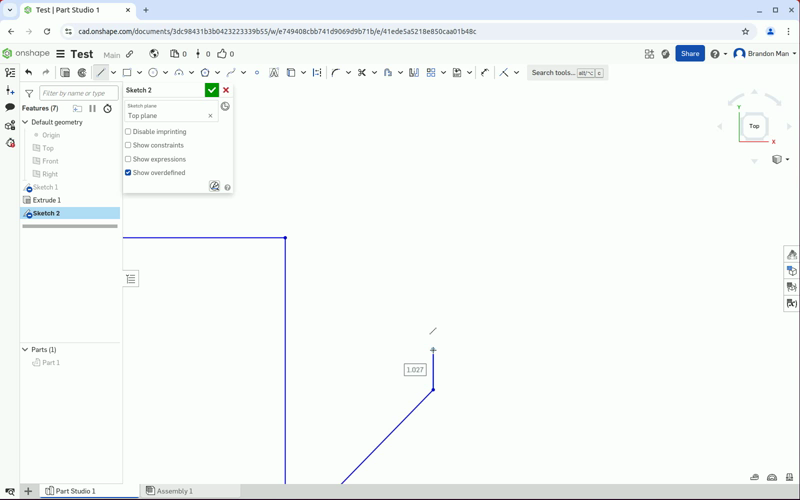
scroll(-6)
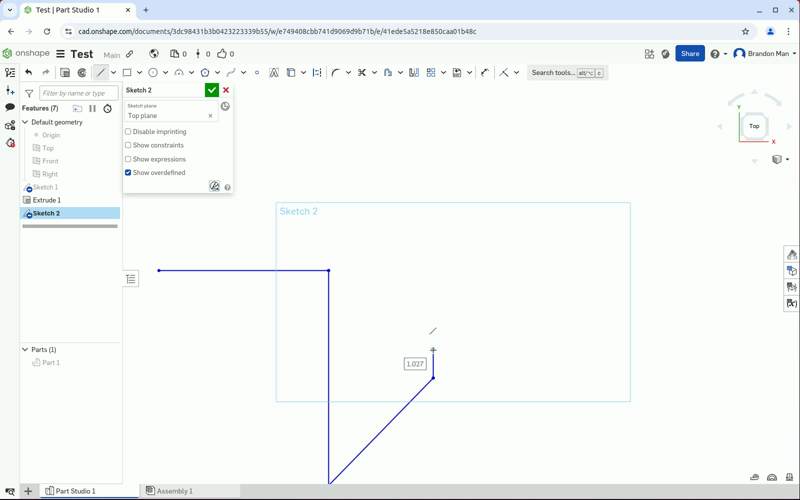
scroll(-6)
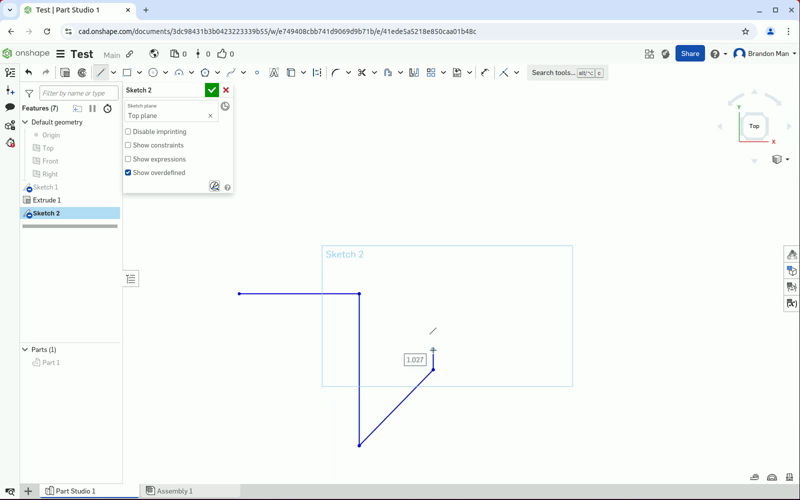
scroll(-6)
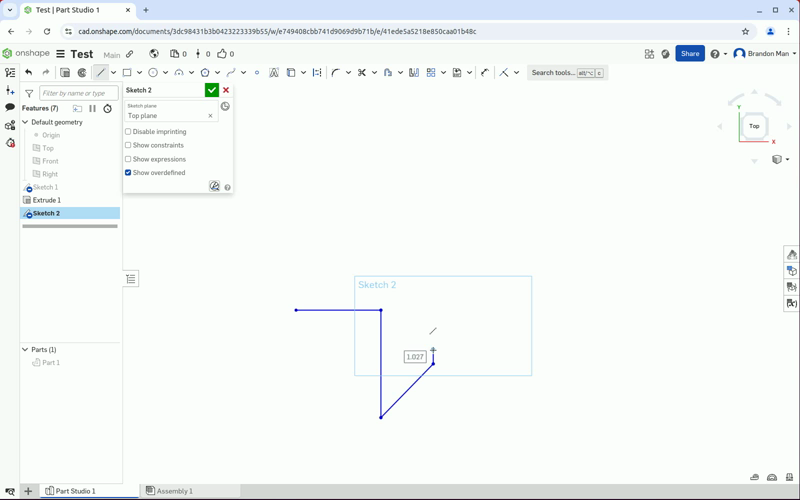
scroll(-6)
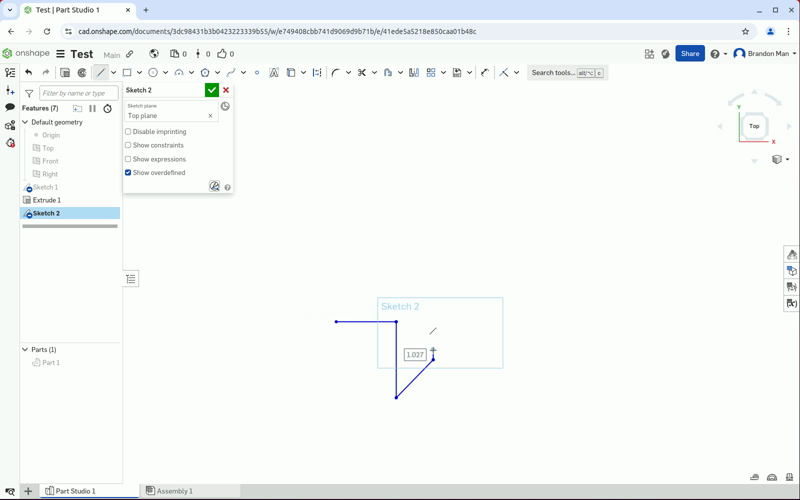
scroll(-6)
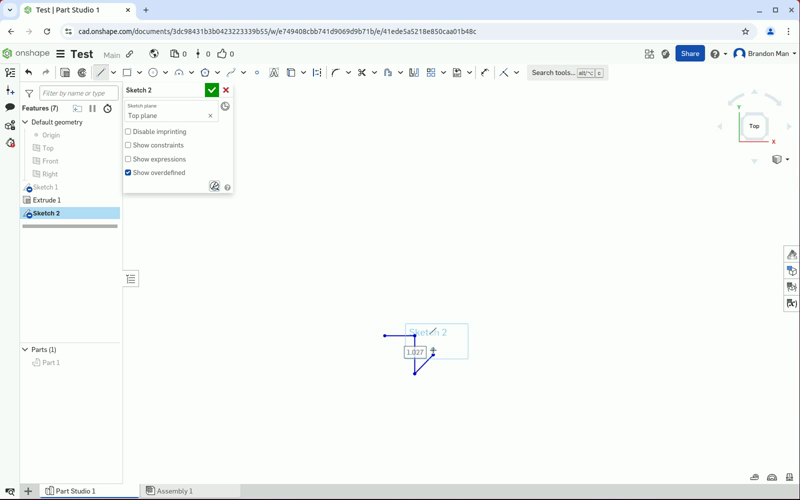
key_up(shift)
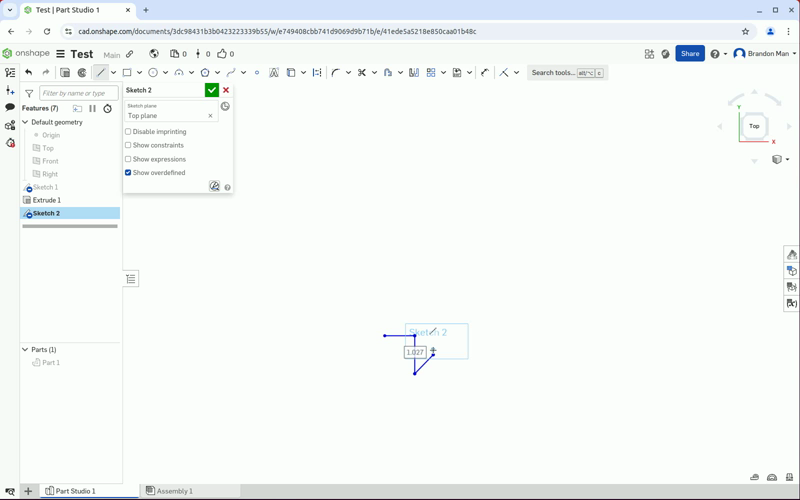
key_down(shift)
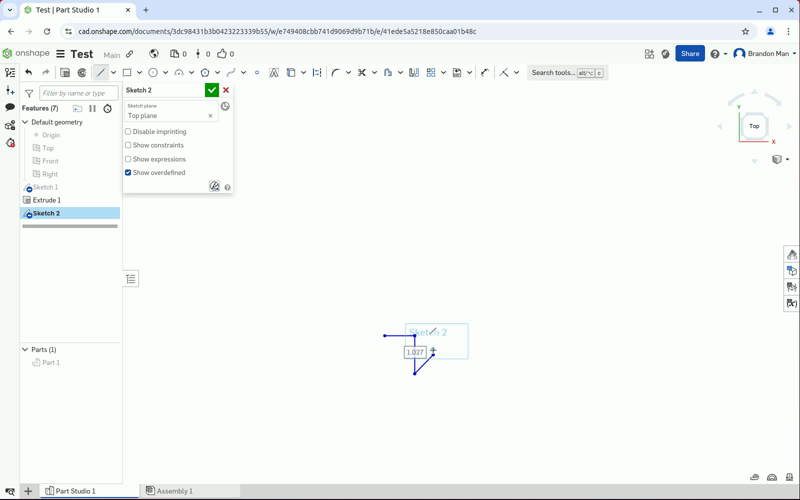
mouse_move(433, 216)
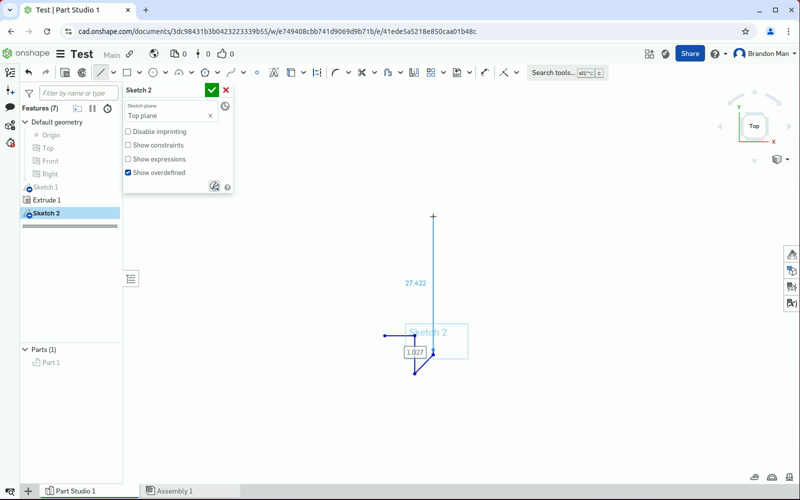
click(433, 216)
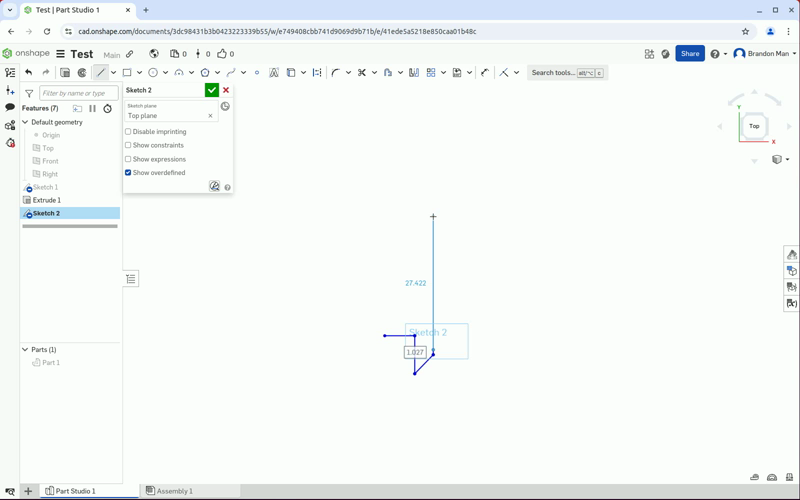
key_up(shift)
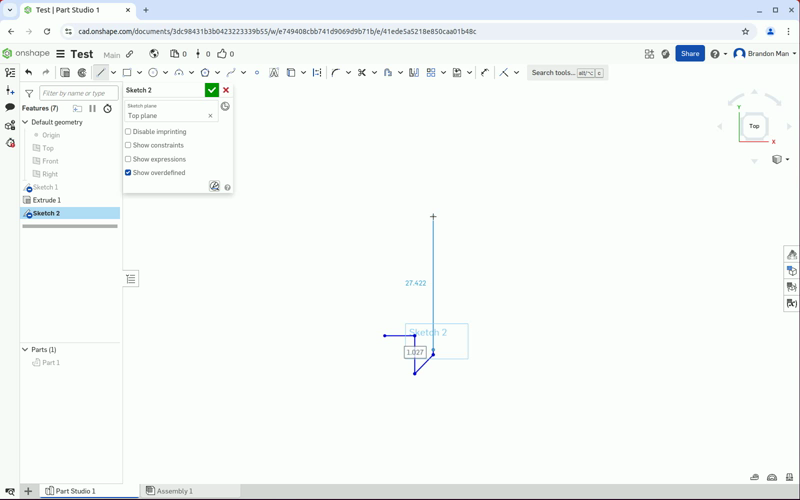
key_down(shift)
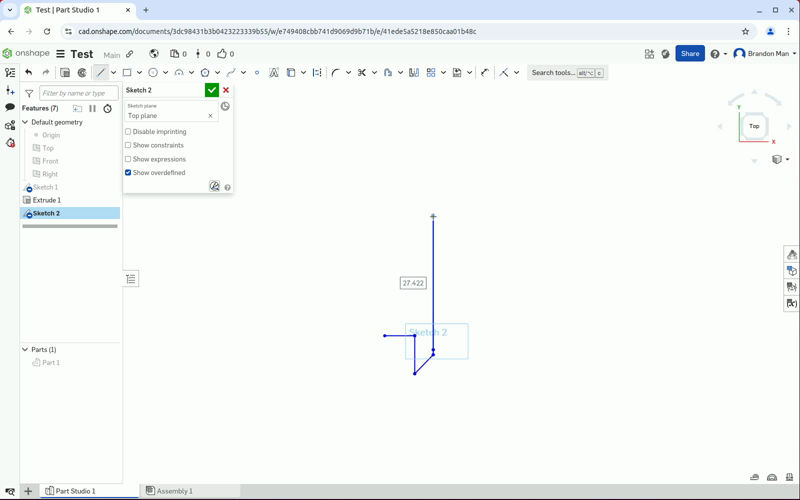
mouse_move(463, 216)
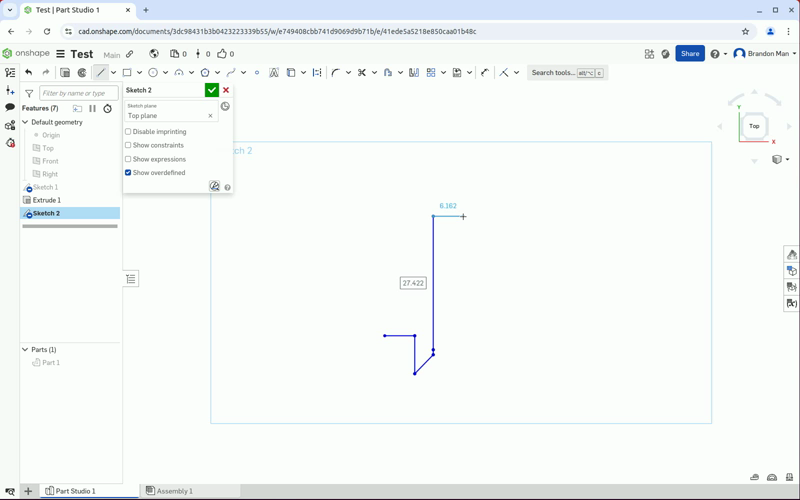
mouse_move(384, 216)
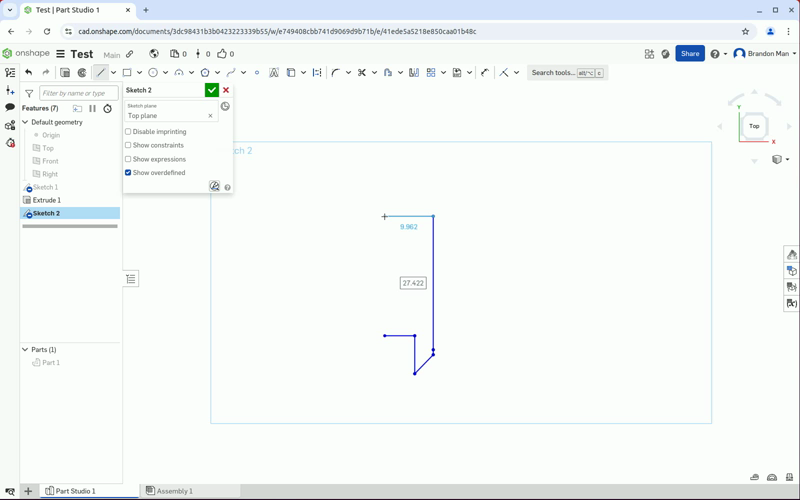
click(384, 216)
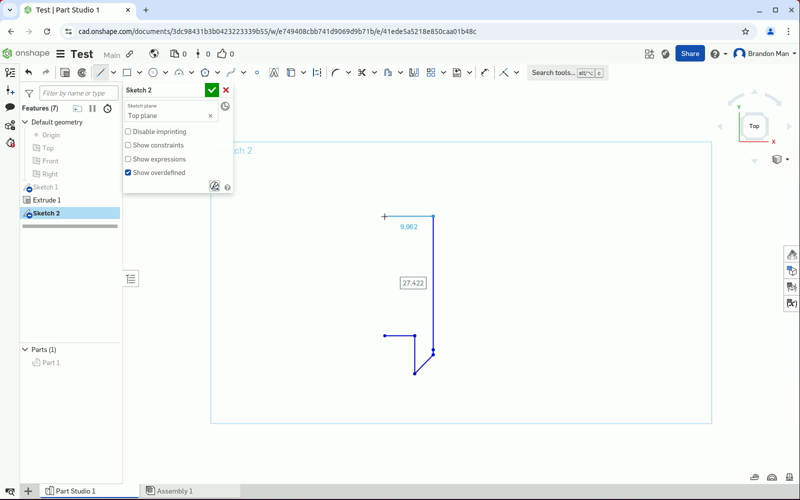
key_up(shift)
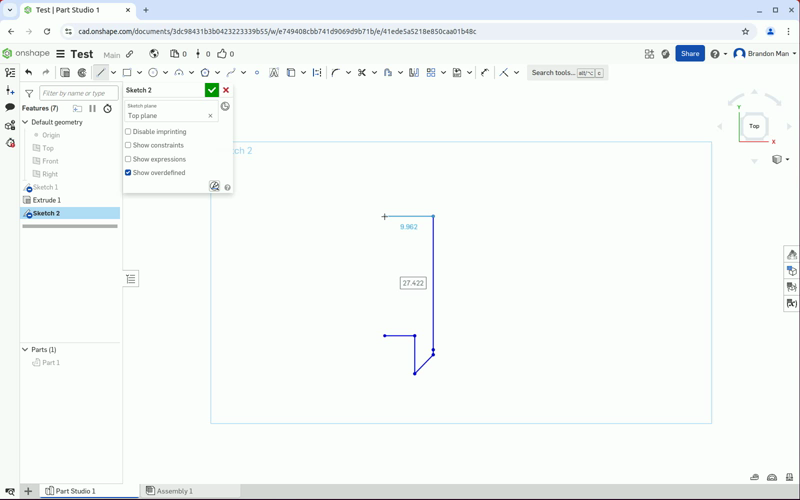
key_down(shift)
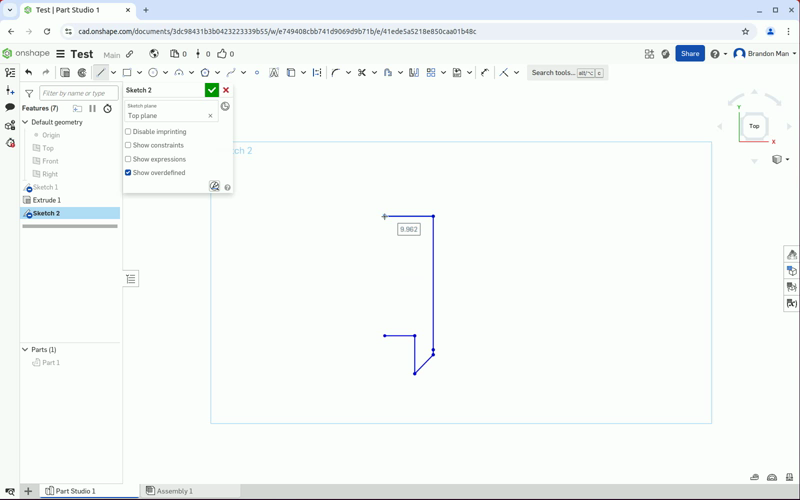
mouse_move(384, 335)
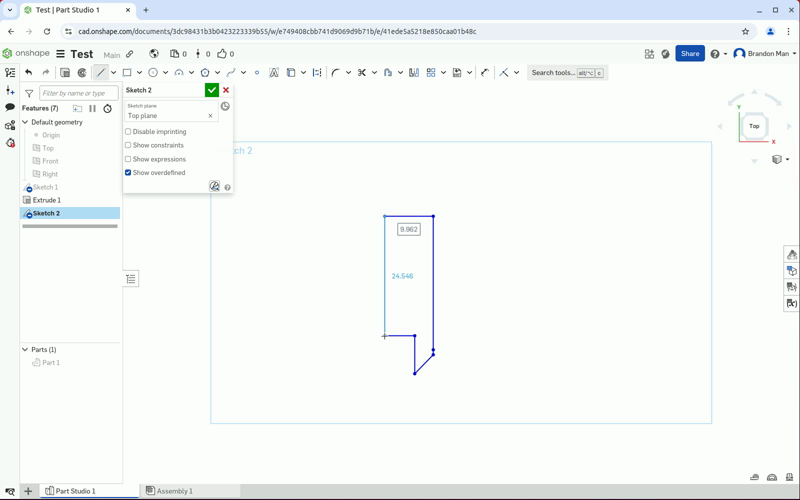
key_up(shift)
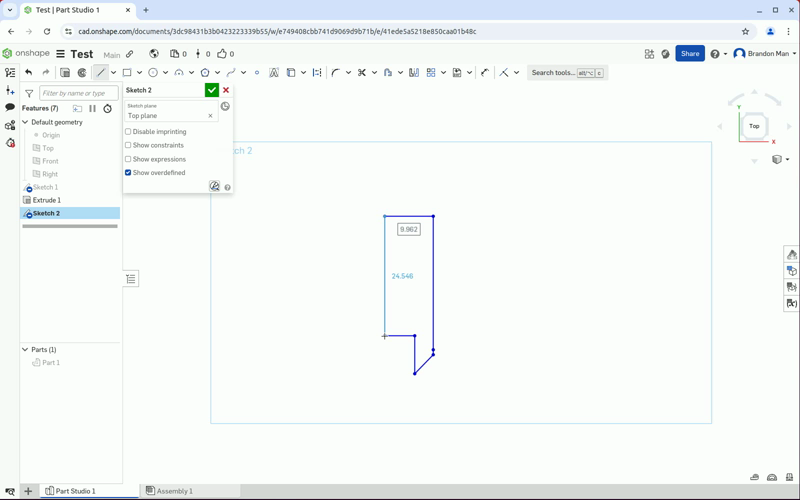
click(384, 335)
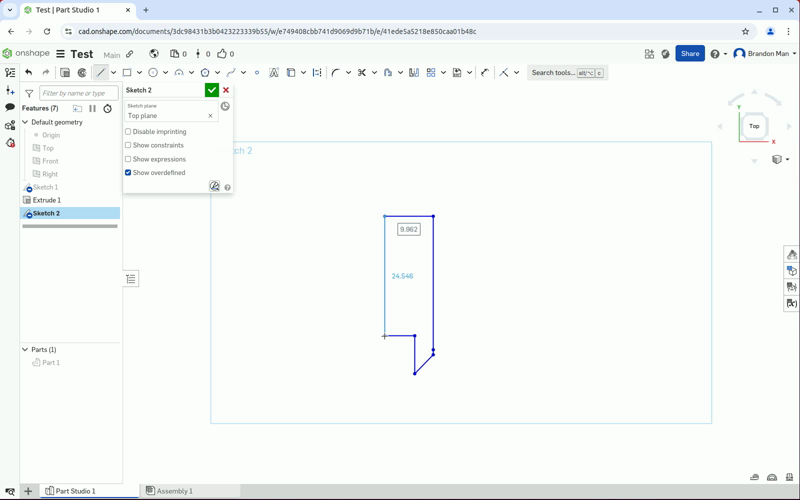
key(esc)
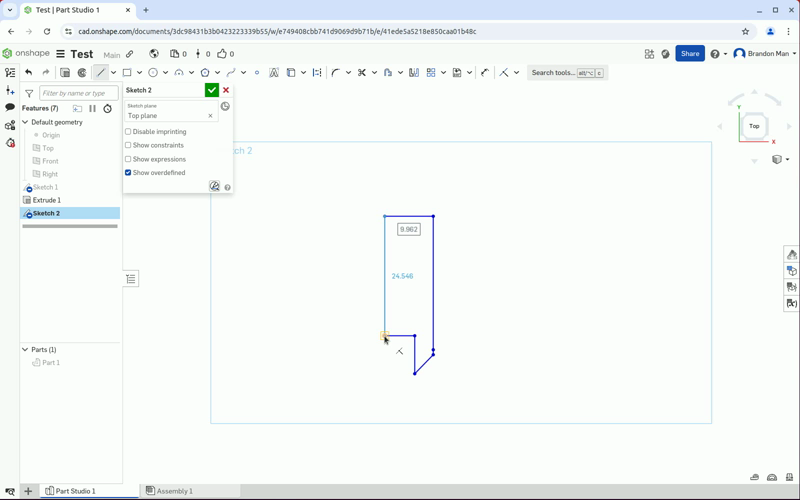
key(a)
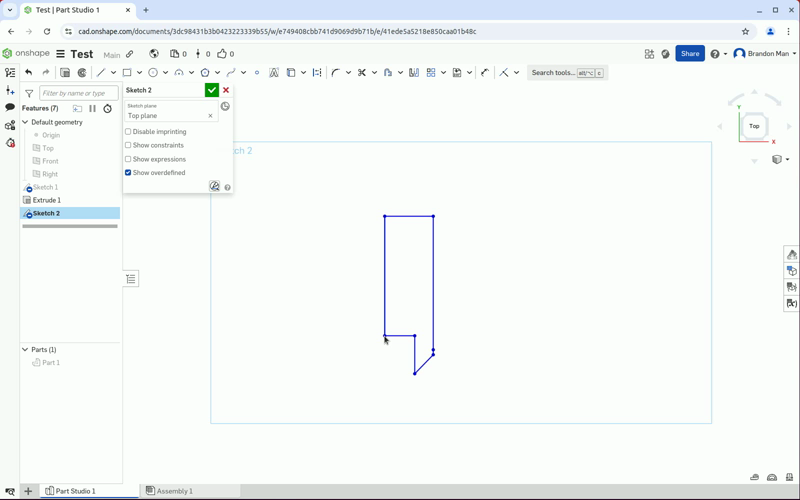
key_down(shift)
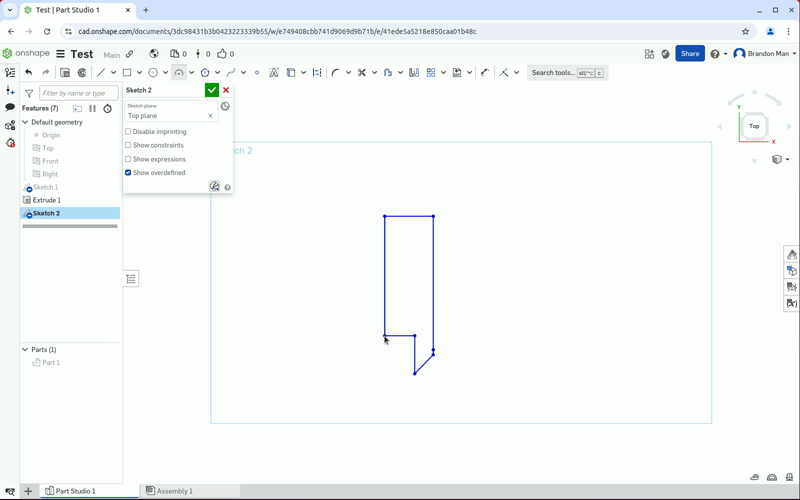
mouse_move(399, 309)
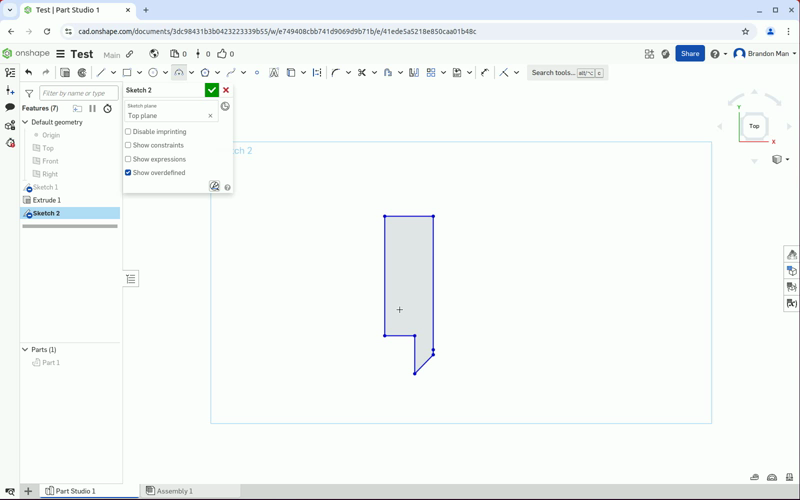
click(399, 309)
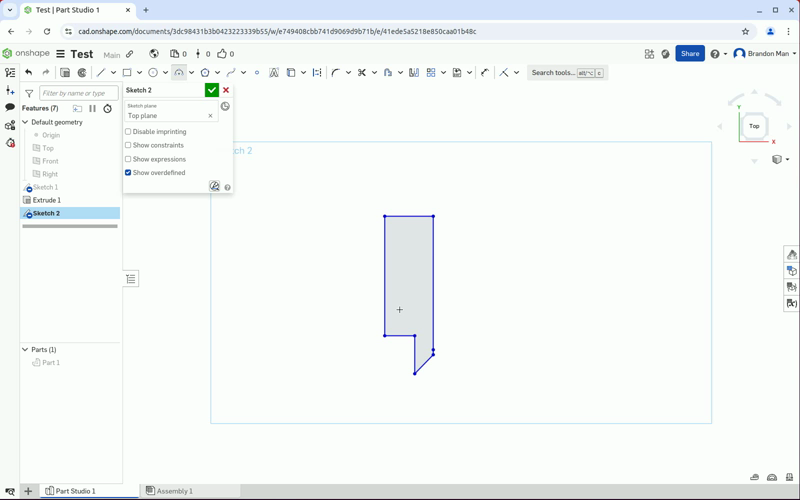
key_up(shift)
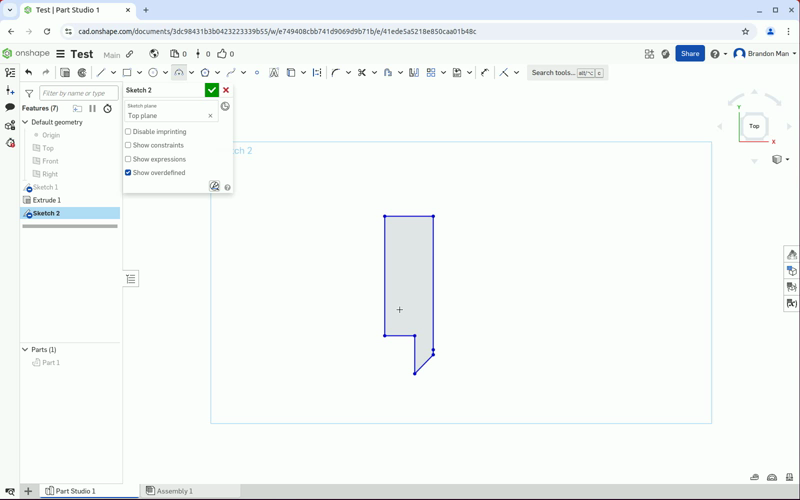
key_down(shift)
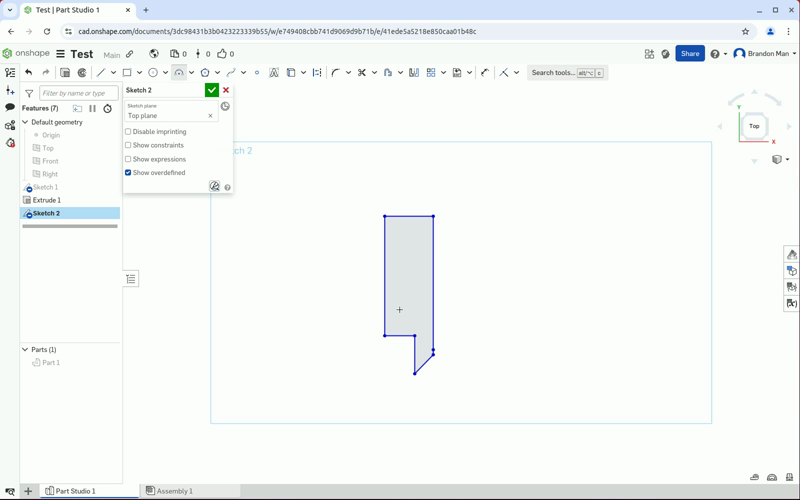
mouse_move(418, 309)
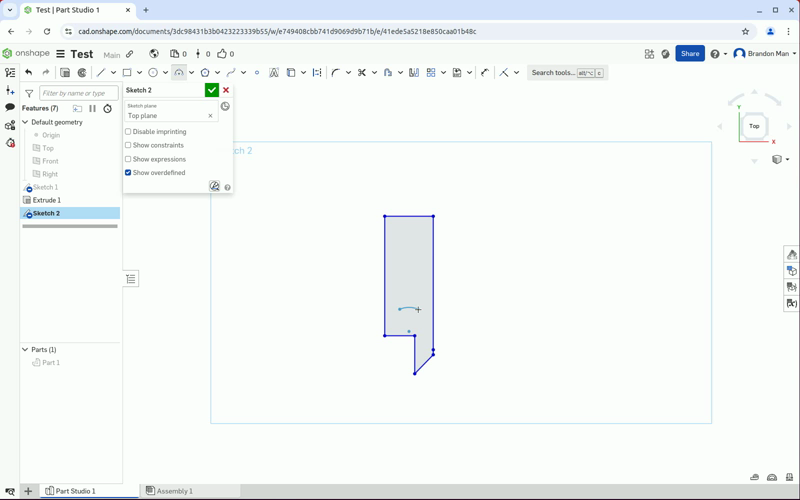
click(418, 309)
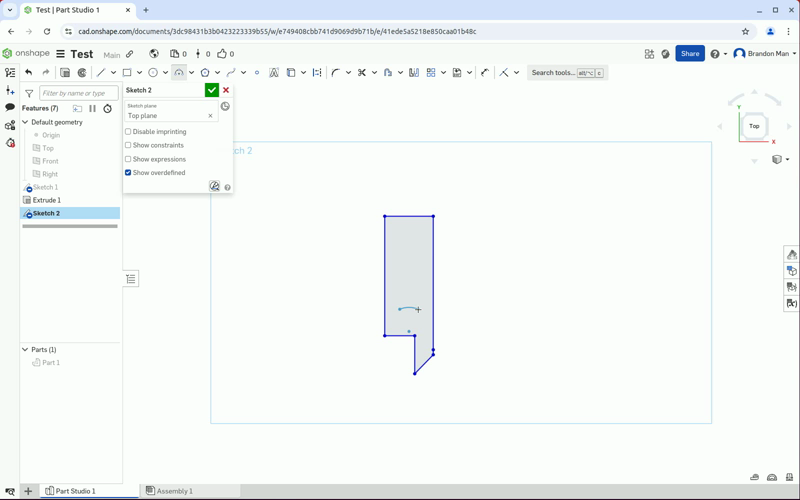
mouse_move(409, 318)
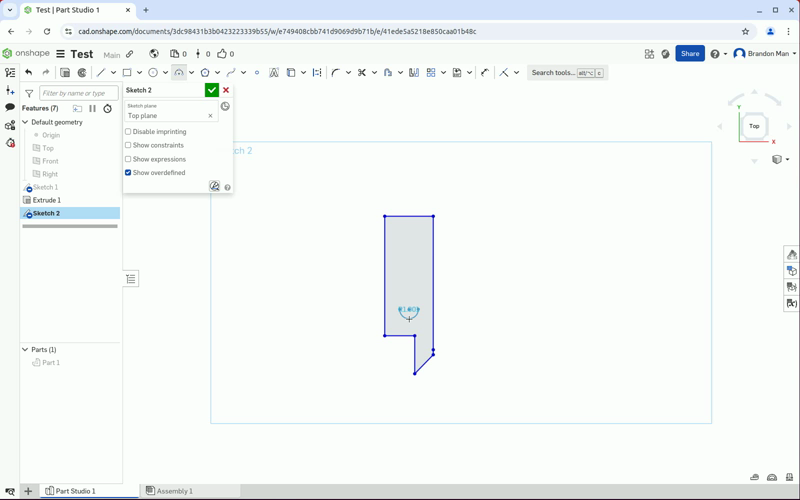
click(409, 318)
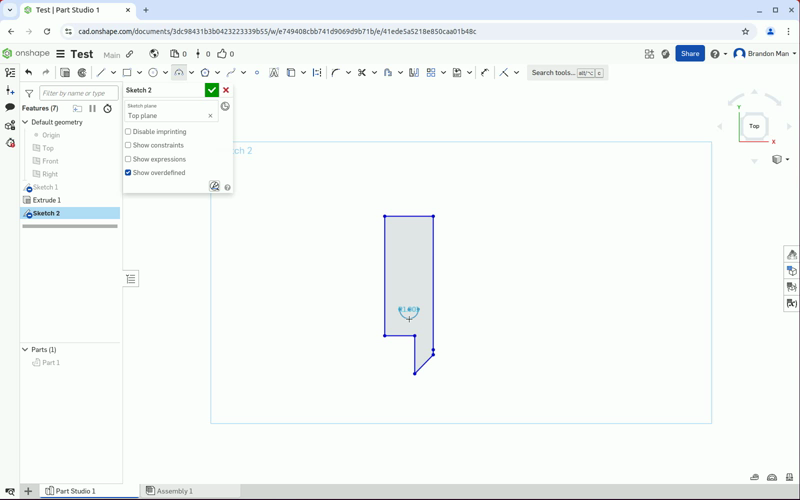
key_up(shift)
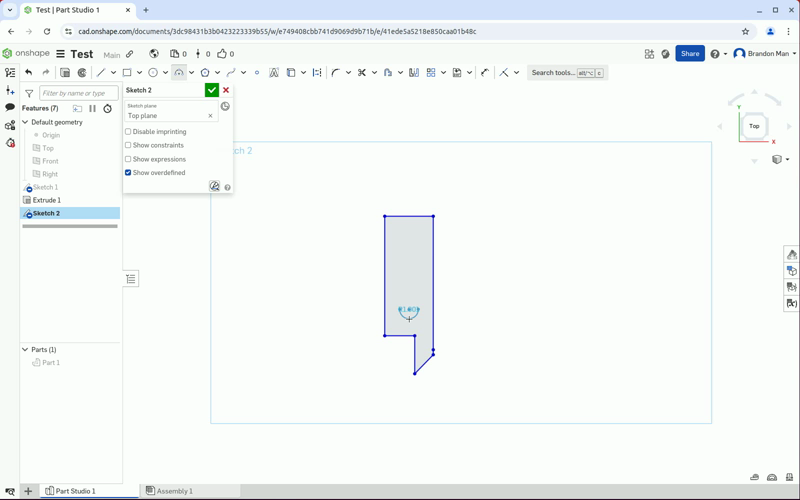
key(esc)
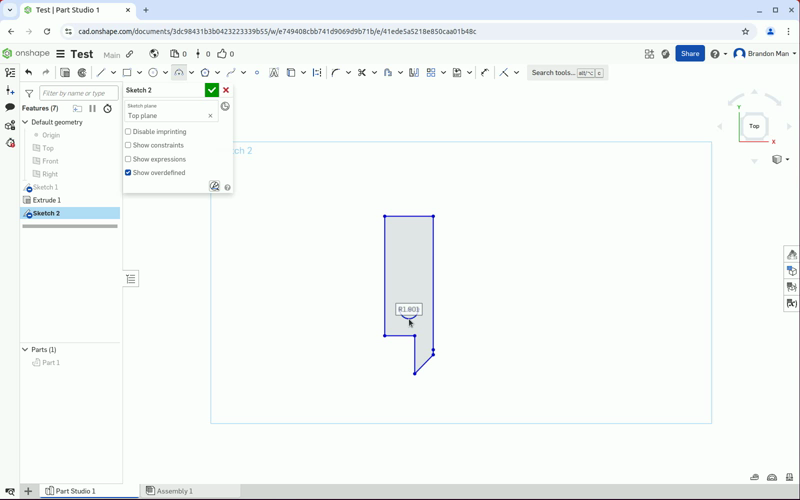
key(l)
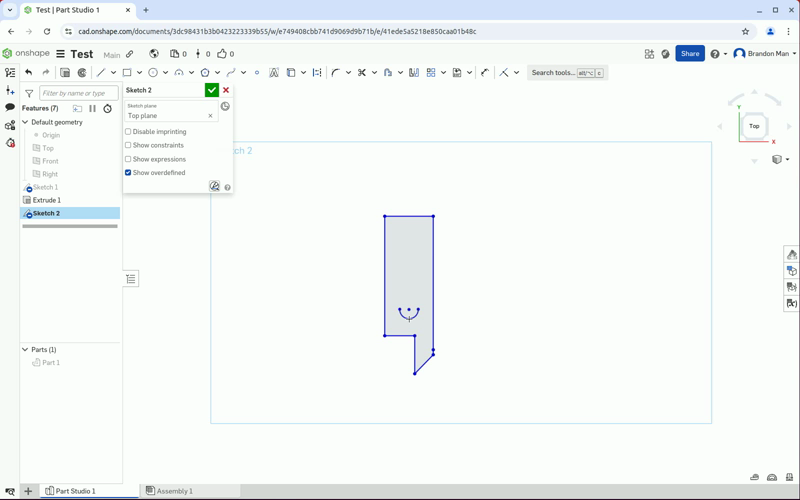
mouse_move(418, 309)
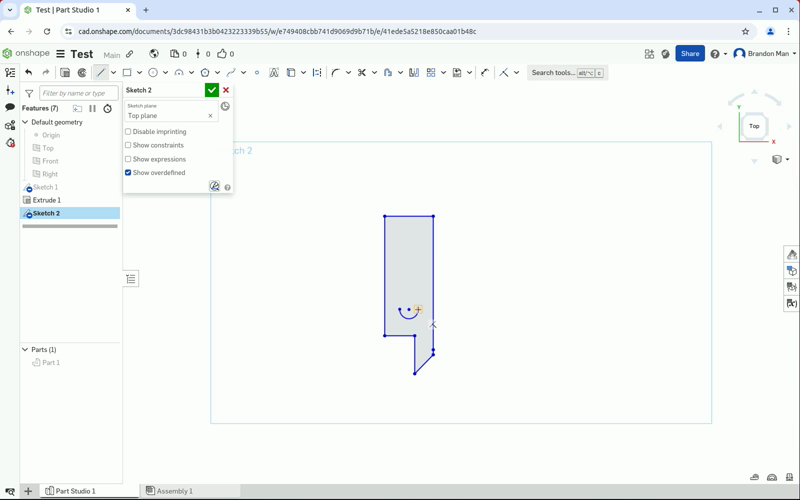
click(418, 309)
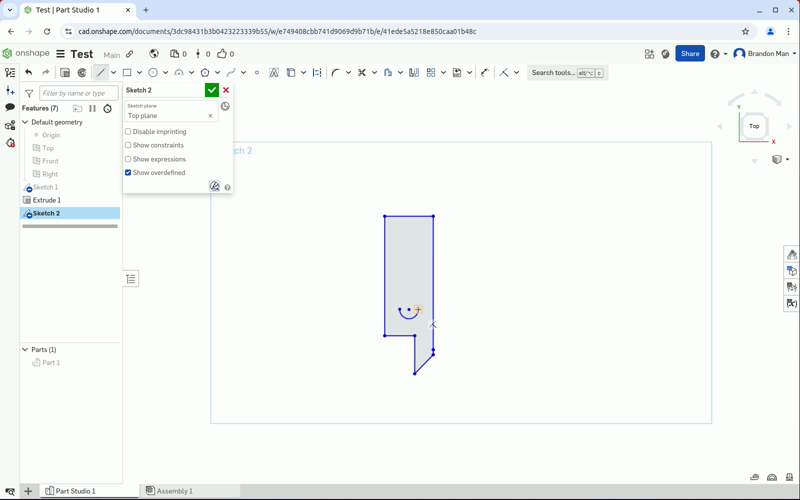
key_down(shift)
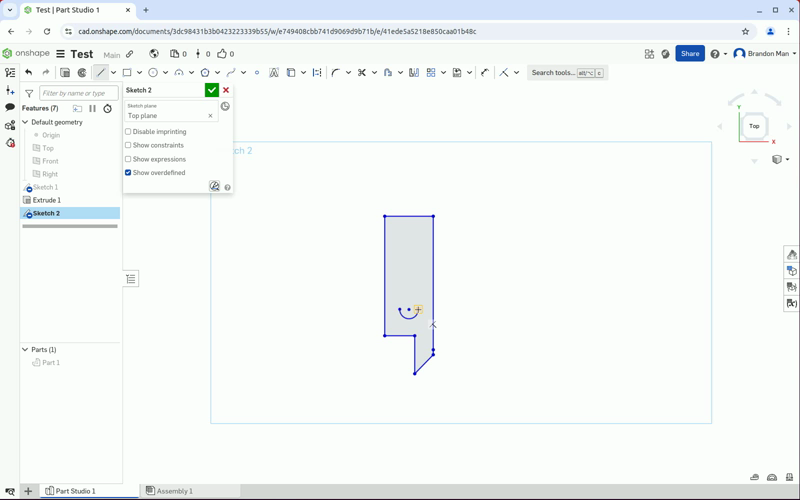
mouse_move(448, 309)
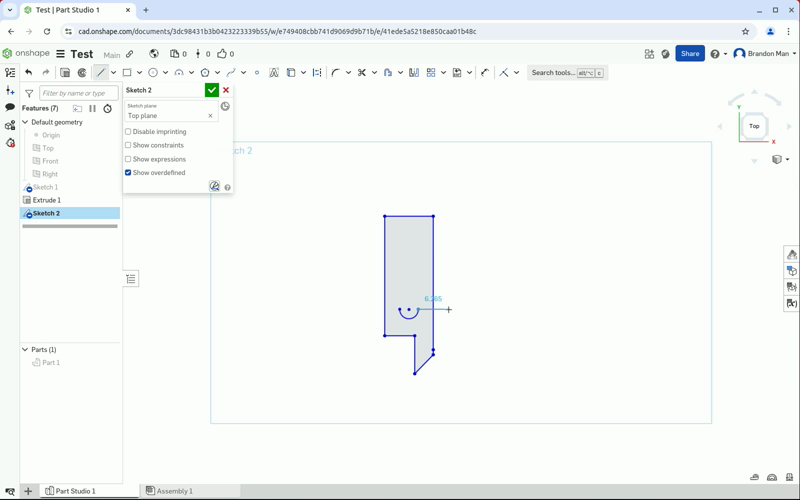
mouse_move(418, 267)
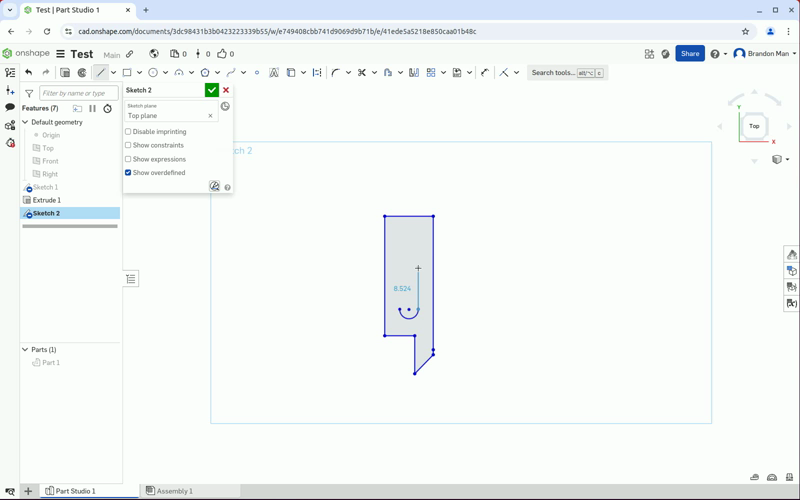
click(418, 267)
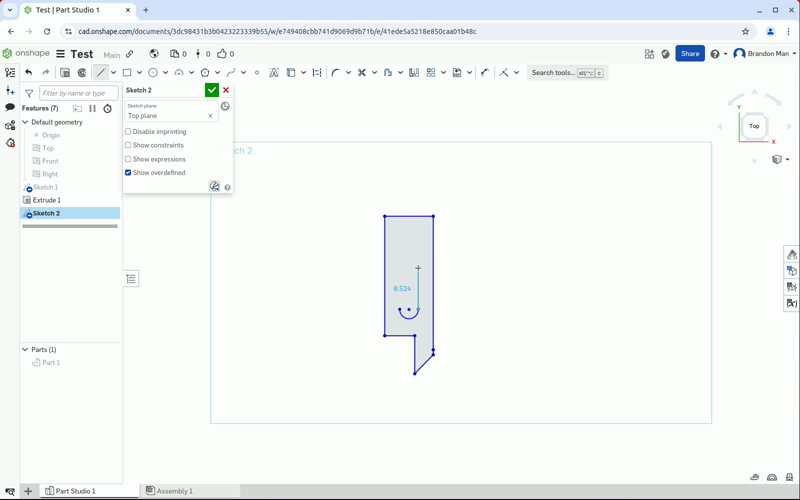
key_up(shift)
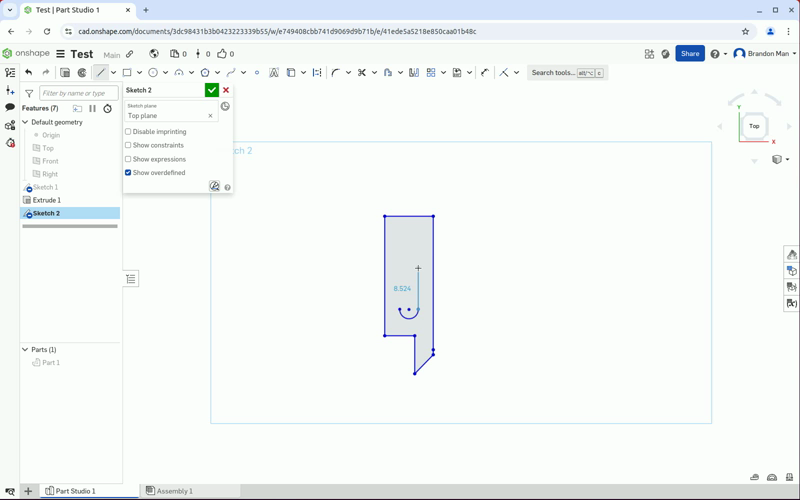
key(esc)
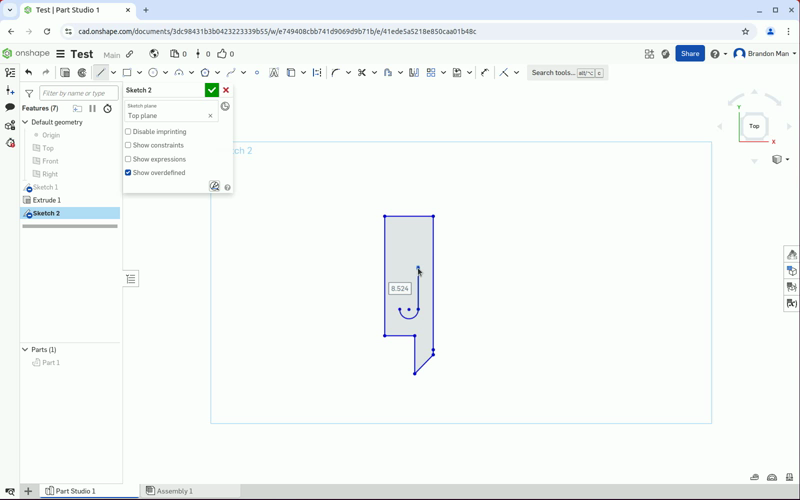
key(a)
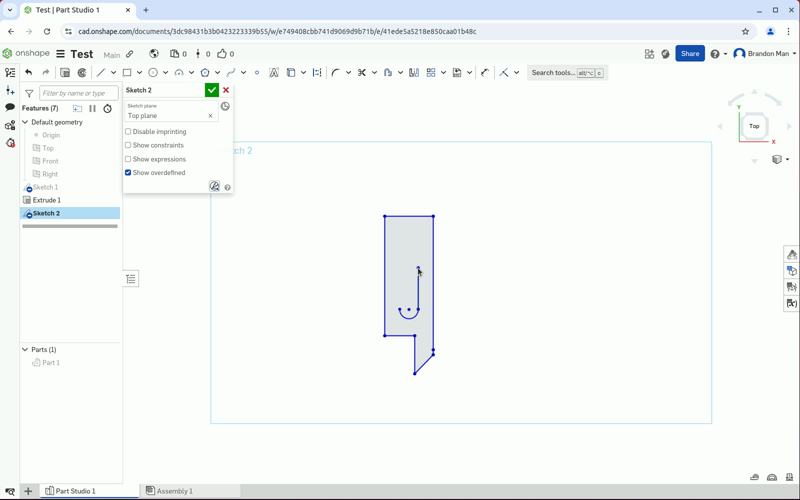
mouse_move(418, 267)
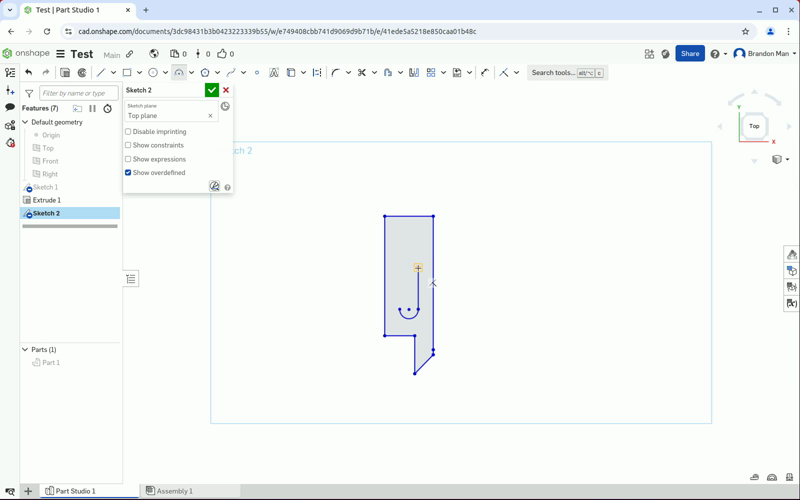
click(418, 267)
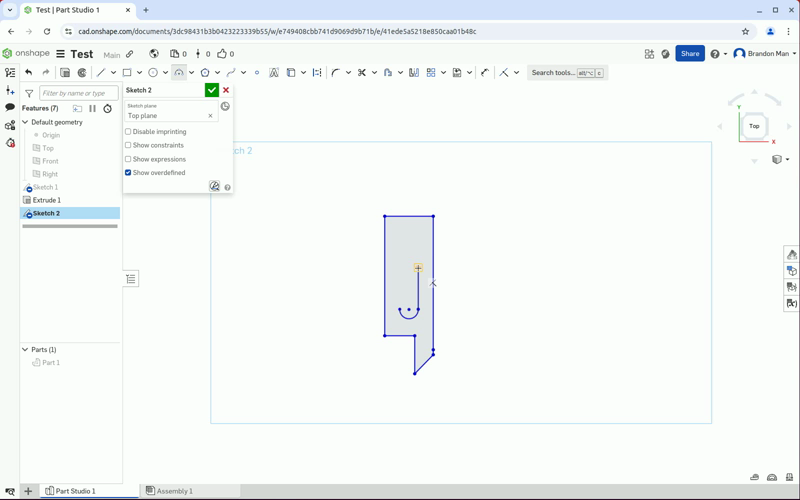
key_down(shift)
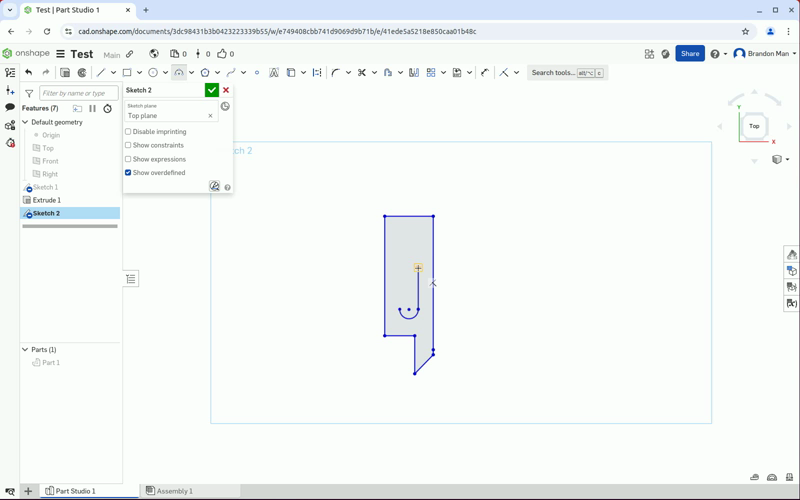
mouse_move(399, 267)
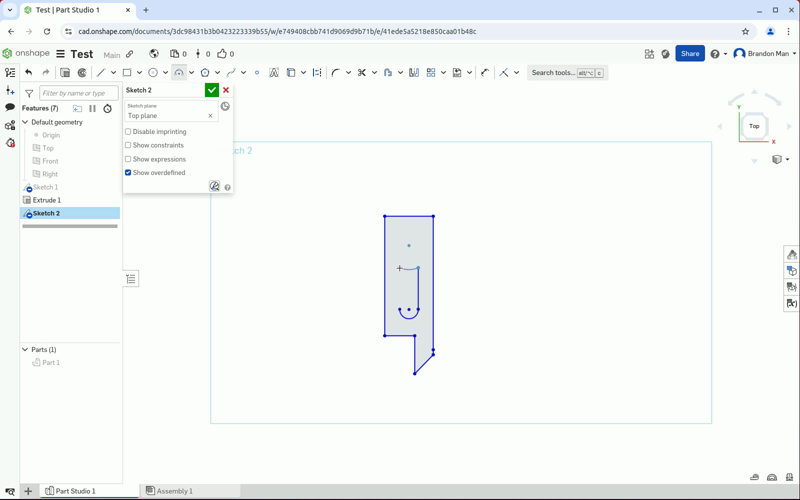
click(399, 267)
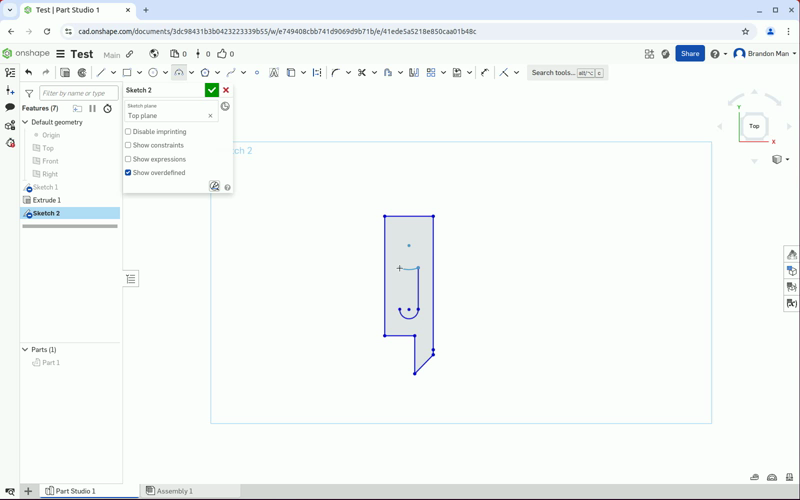
mouse_move(409, 258)
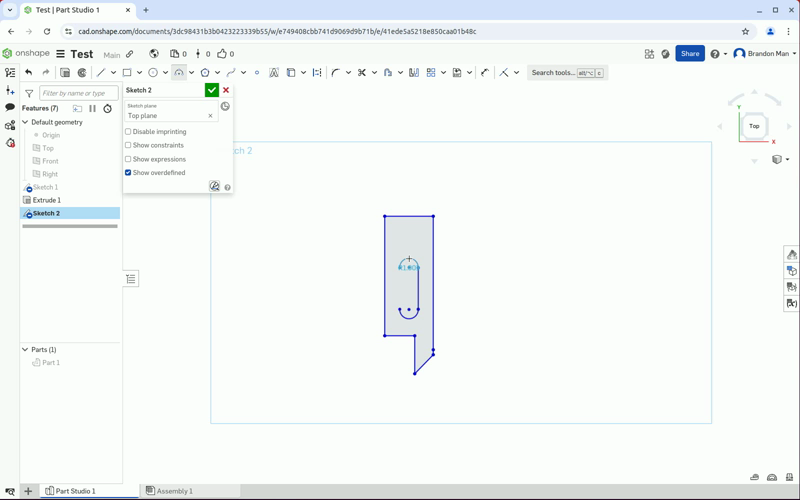
click(409, 258)
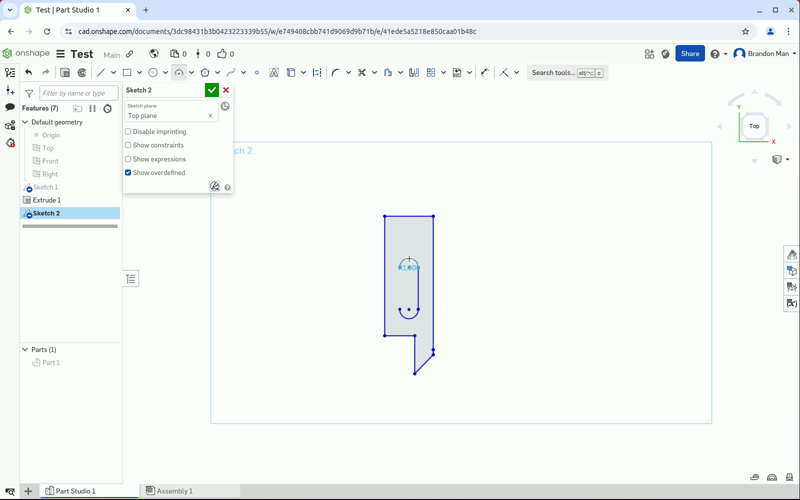
key_up(shift)
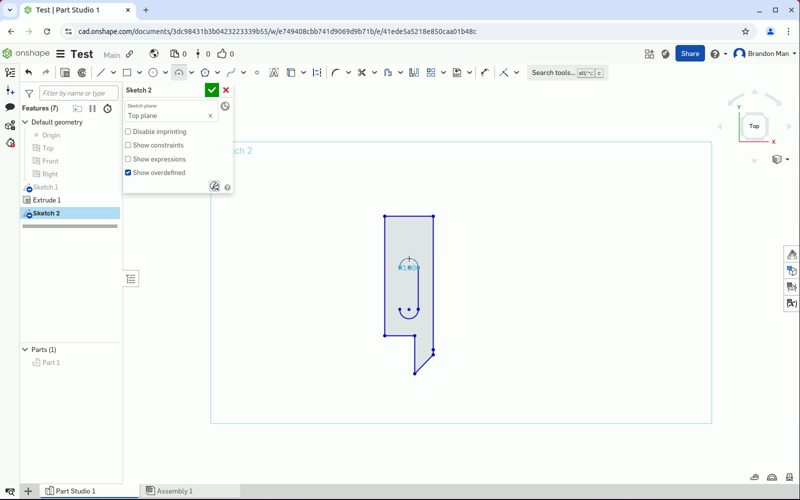
key(esc)
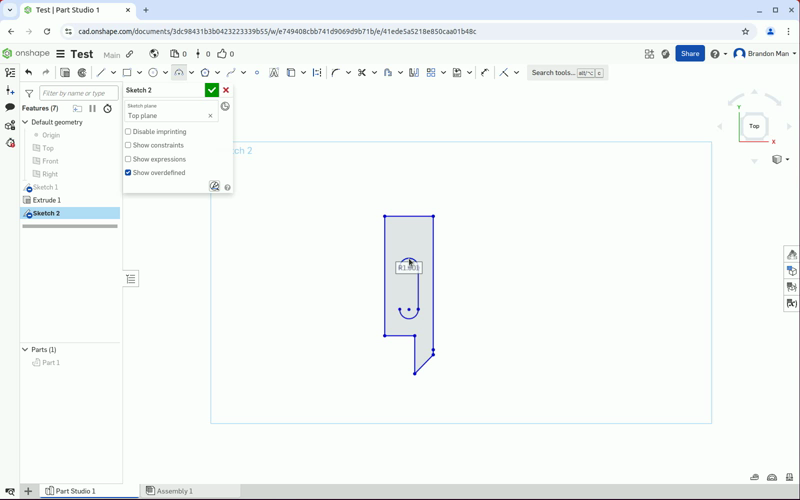
key(l)
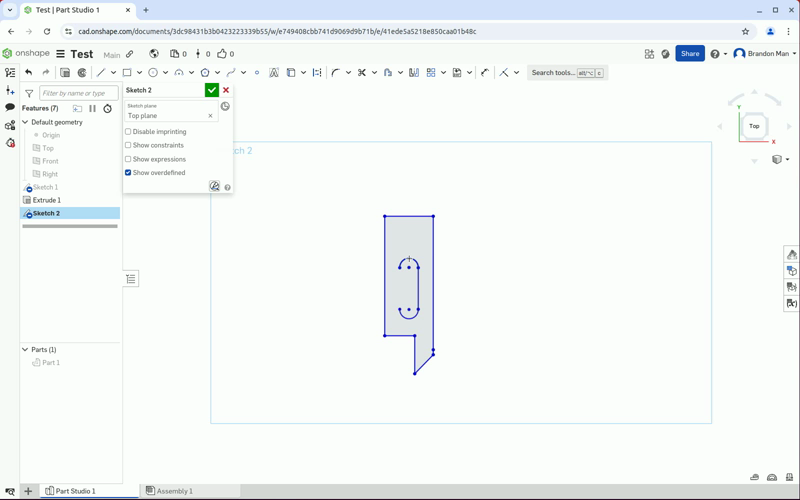
mouse_move(399, 267)
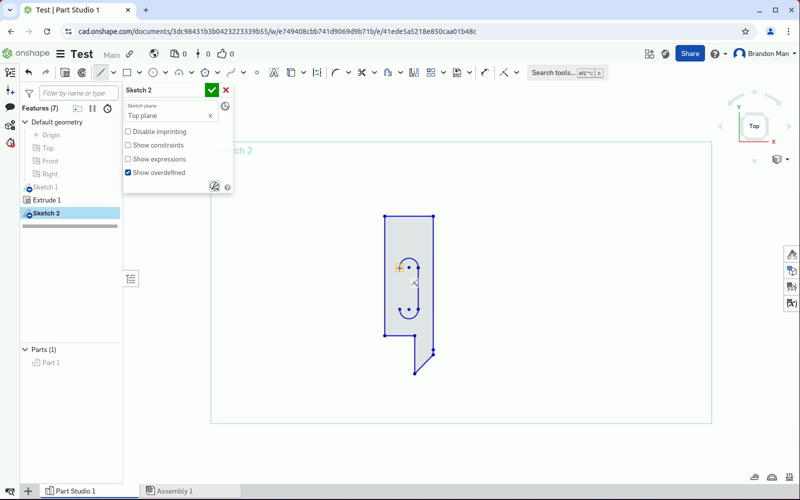
click(399, 267)
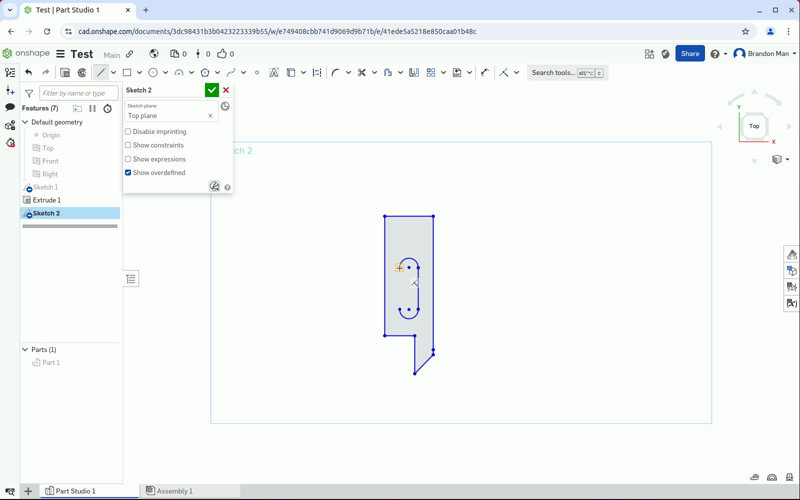
mouse_move(429, 267)
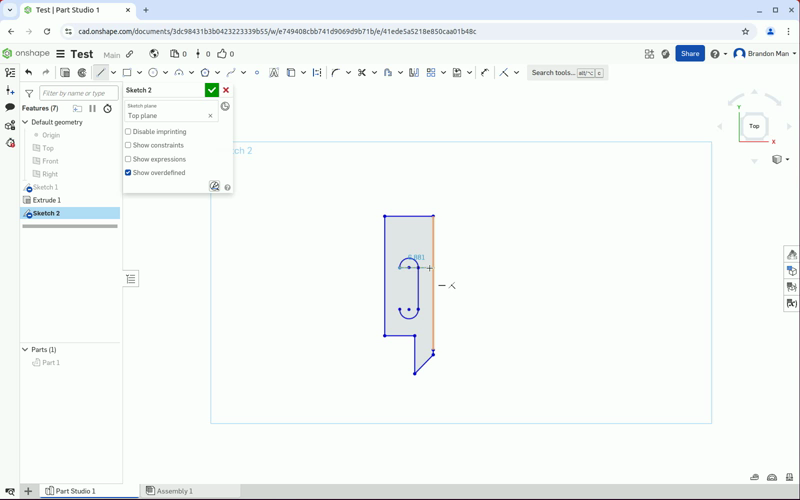
key_down(shift)
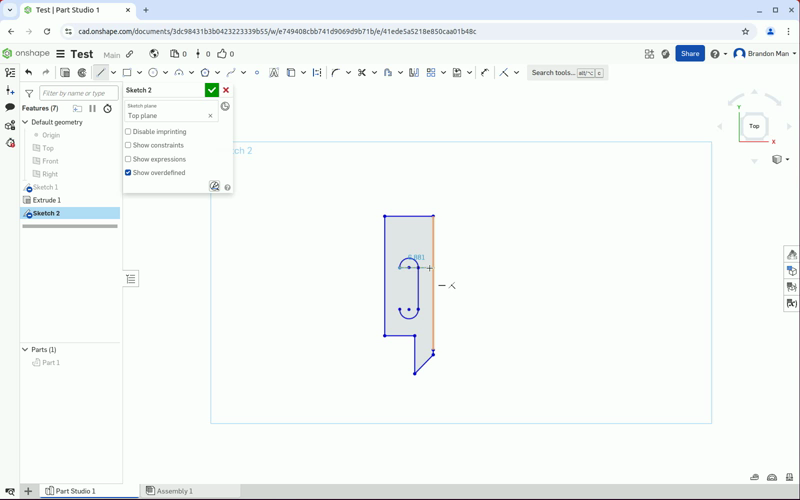
mouse_move(399, 309)
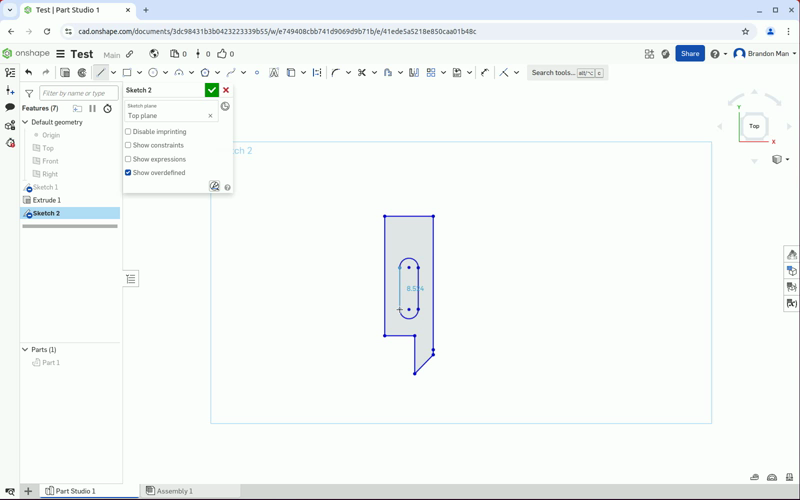
key_up(shift)
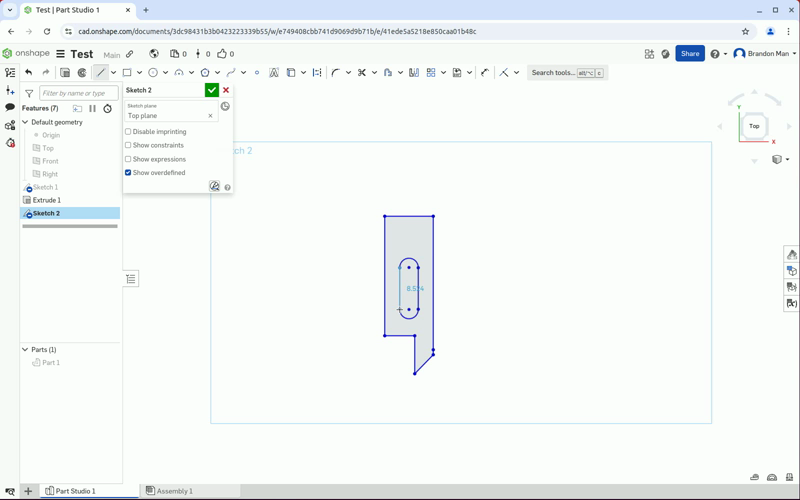
click(399, 309)
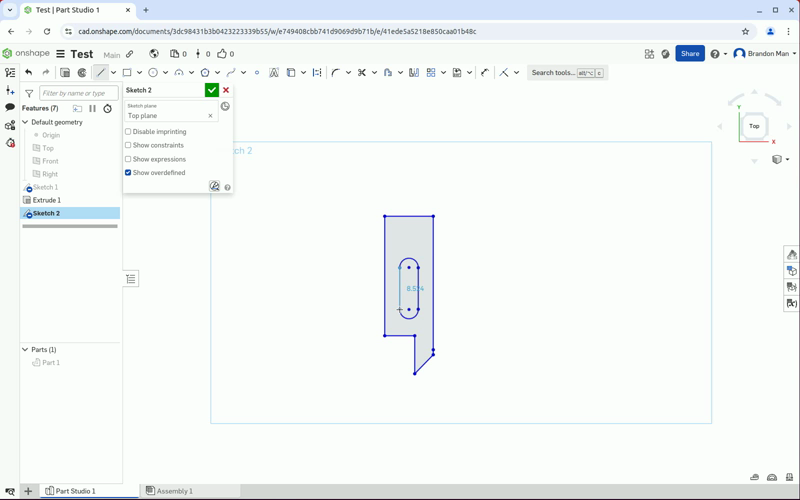
key(esc)
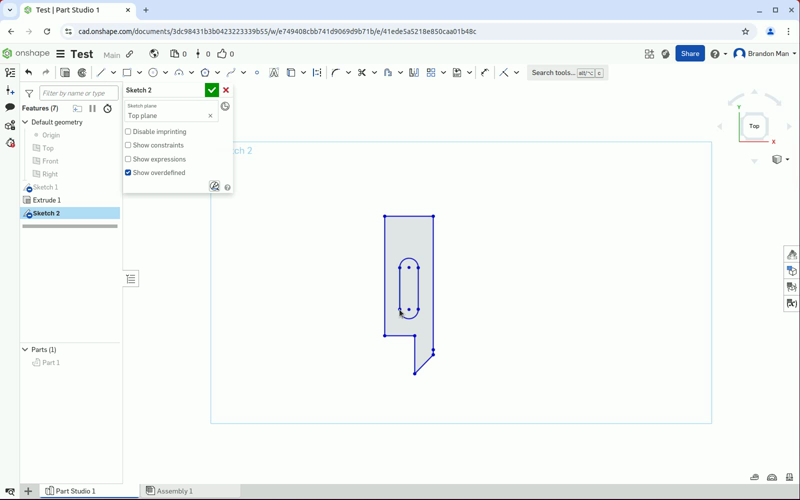
mouse_move(424, 243)
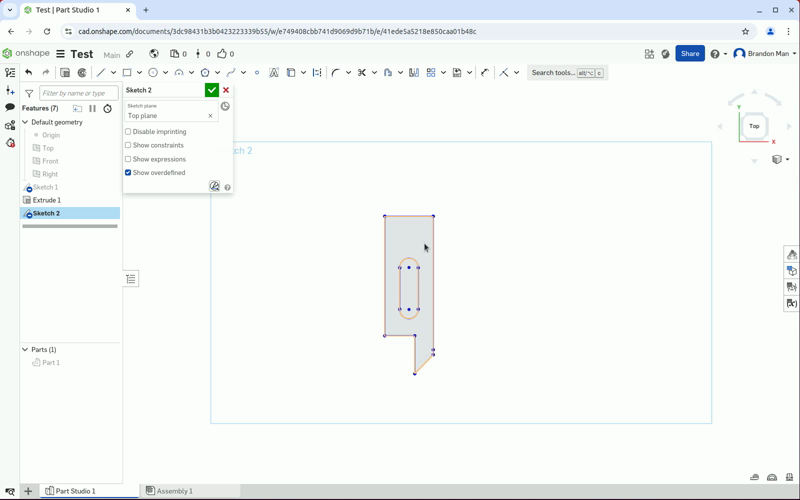
click(424, 243)
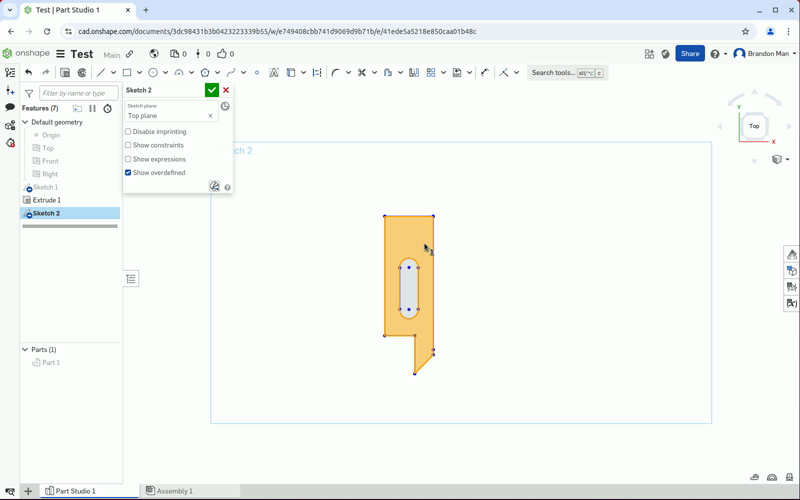
mouse_move(73, 352)
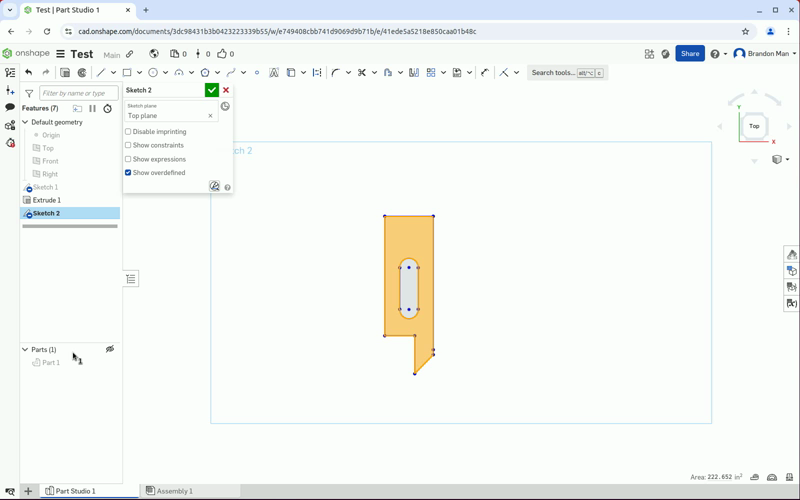
key(shift+y)
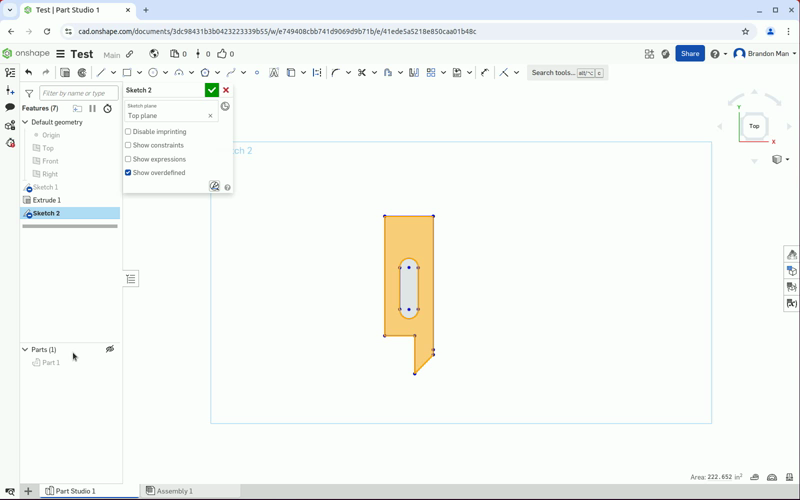
key(shift+e)
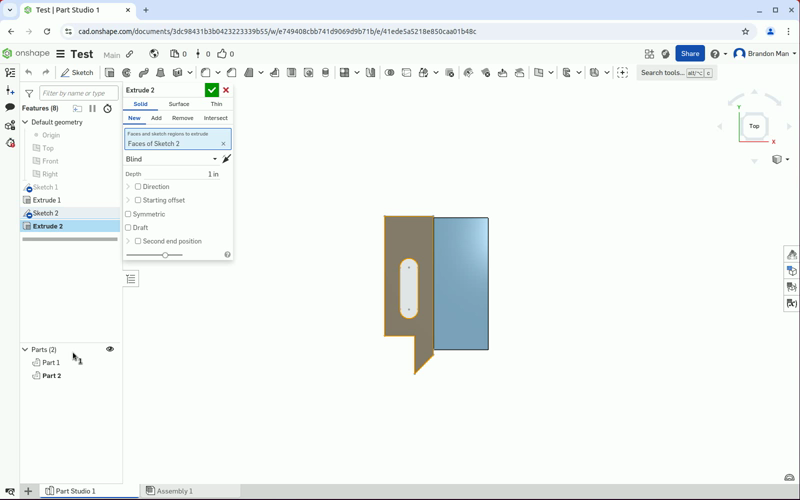
mouse_move(143, 106)
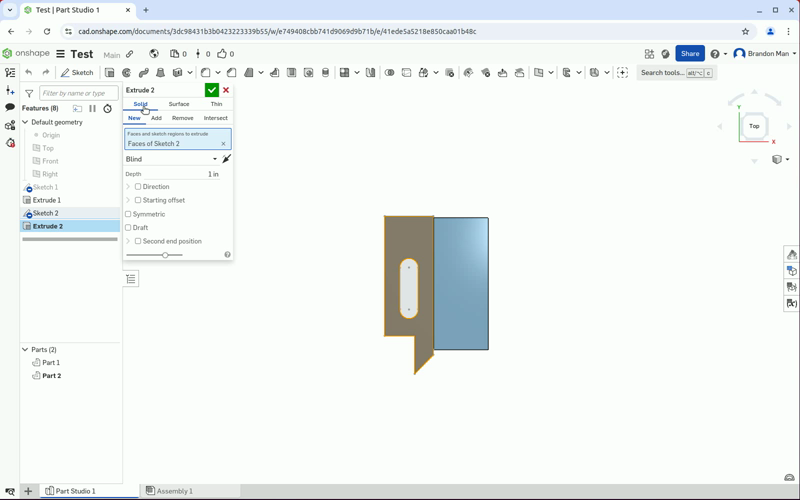
click(143, 106)
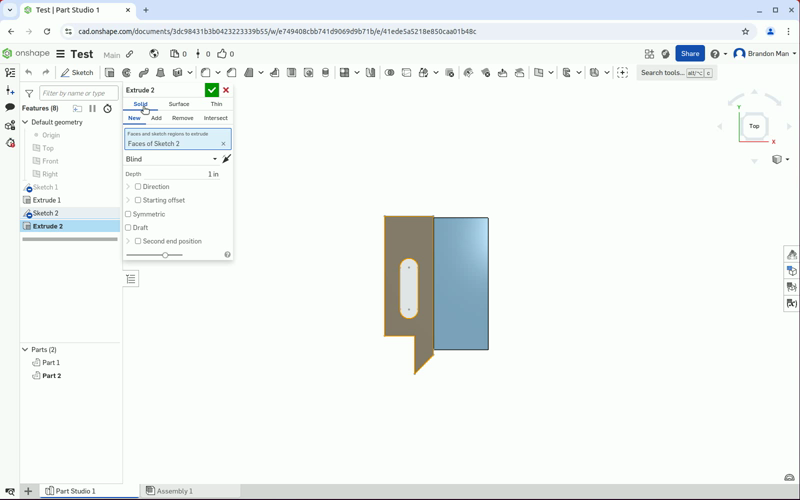
mouse_move(137, 120)
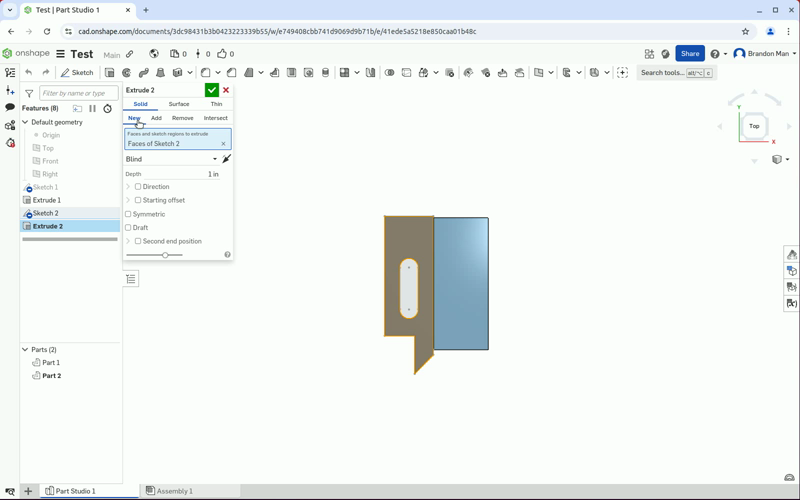
click(137, 120)
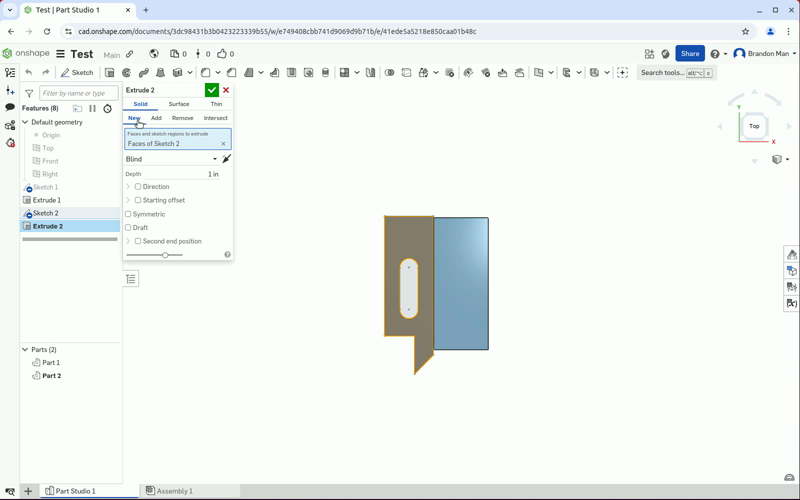
key(tab, 4)
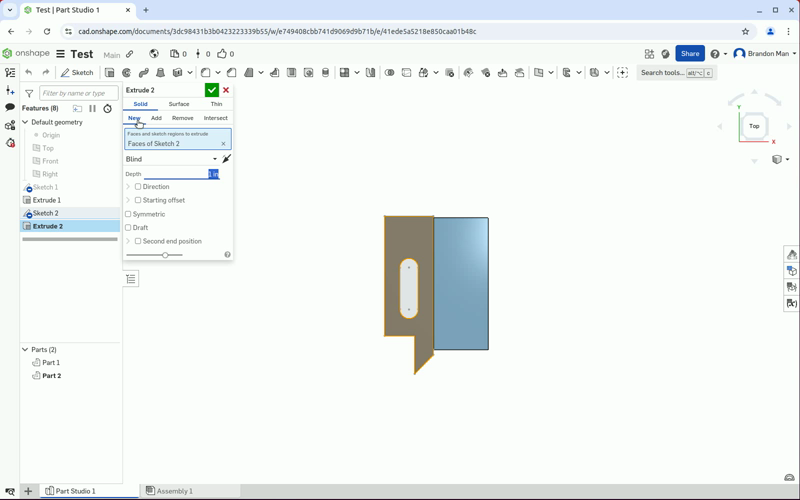
text(5.296)
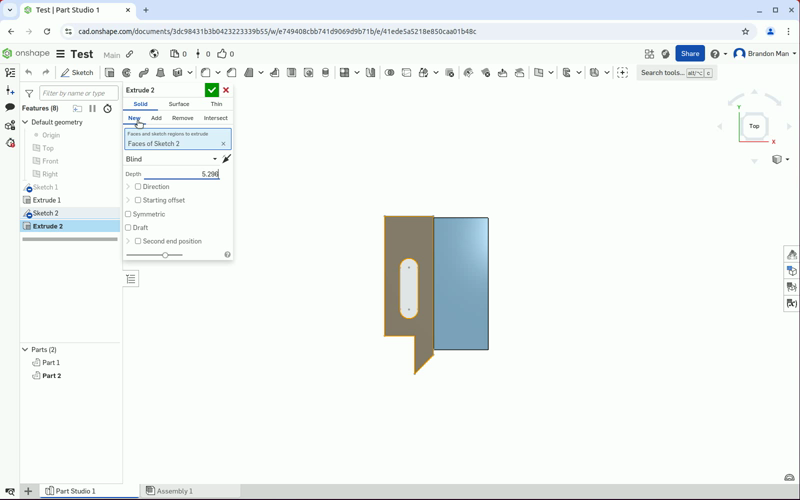
key(tab, 3)
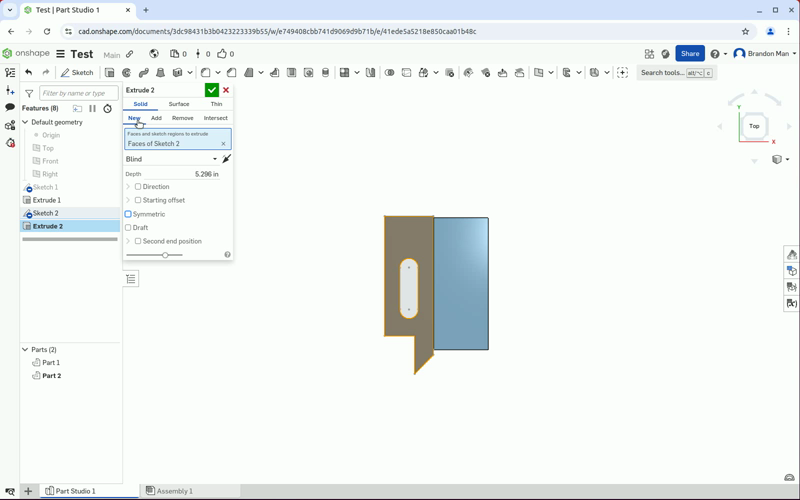
key(space)
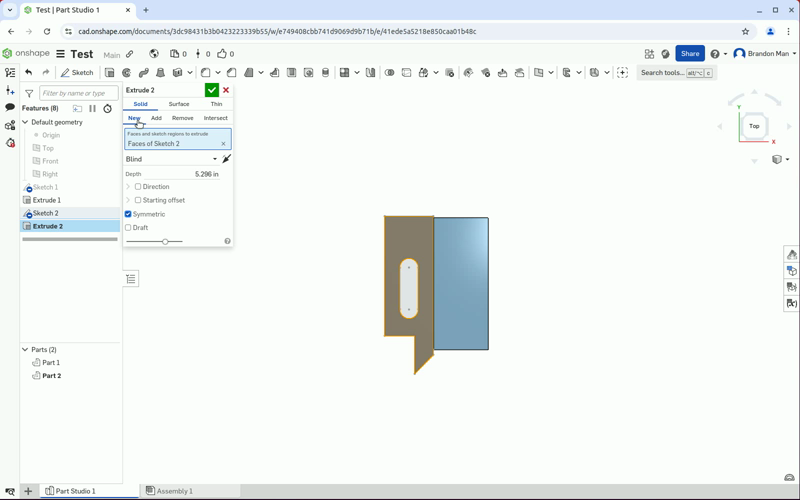
key(enter)
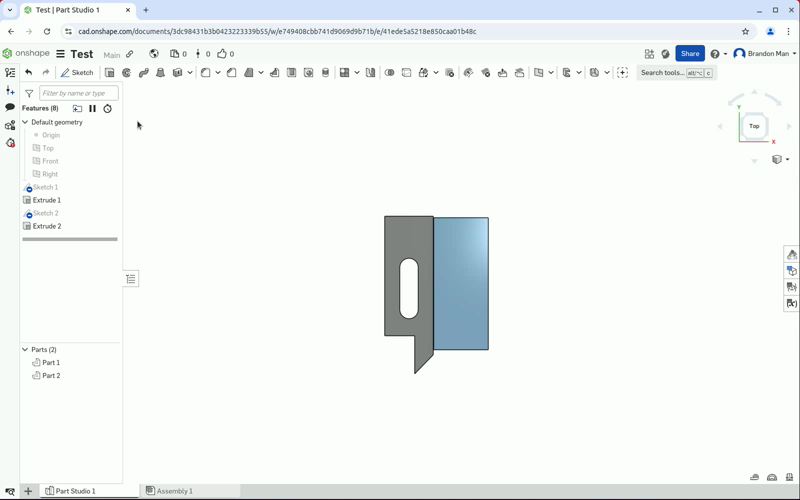
key(shift+h)
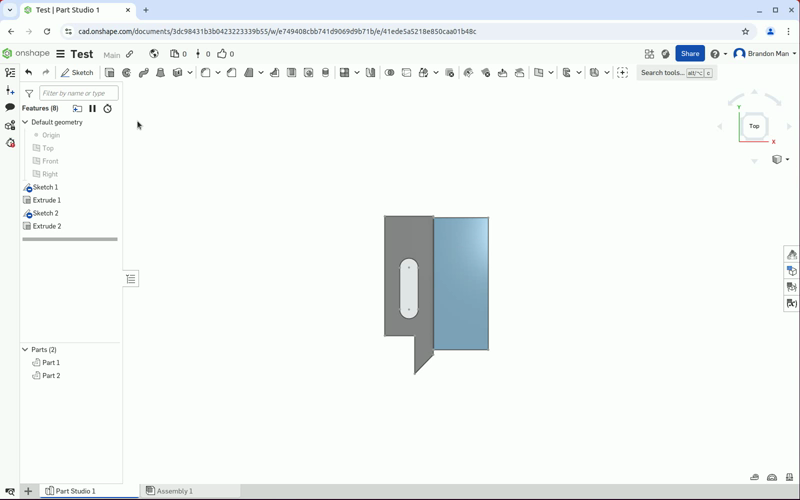
key(shift+h)
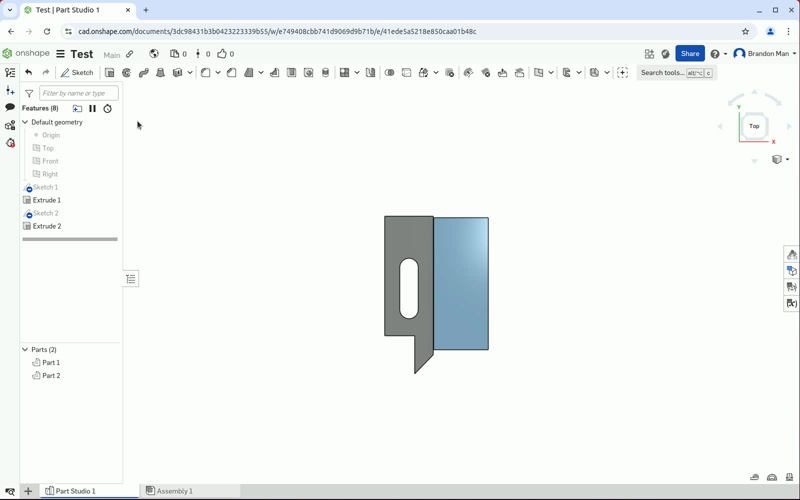
mouse_move(73, 189)
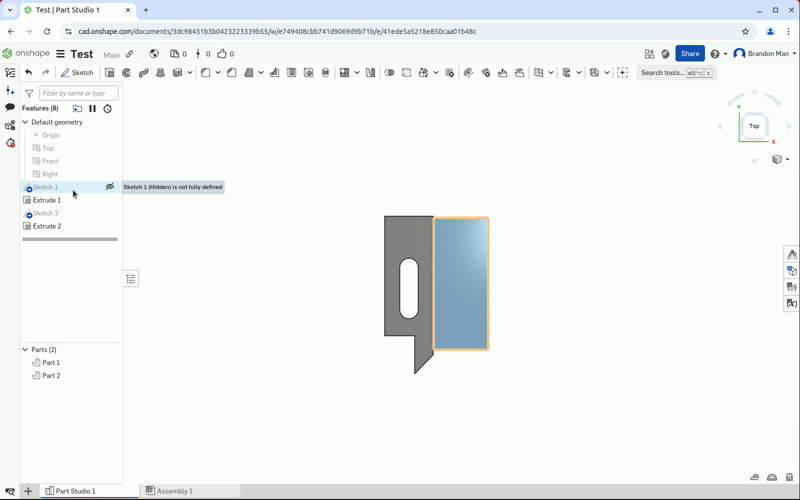
click(73, 189)
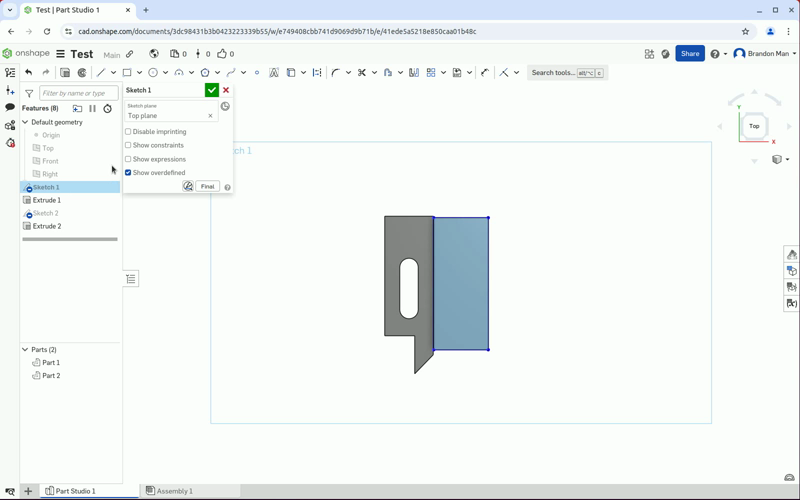
mouse_move(229, 92)
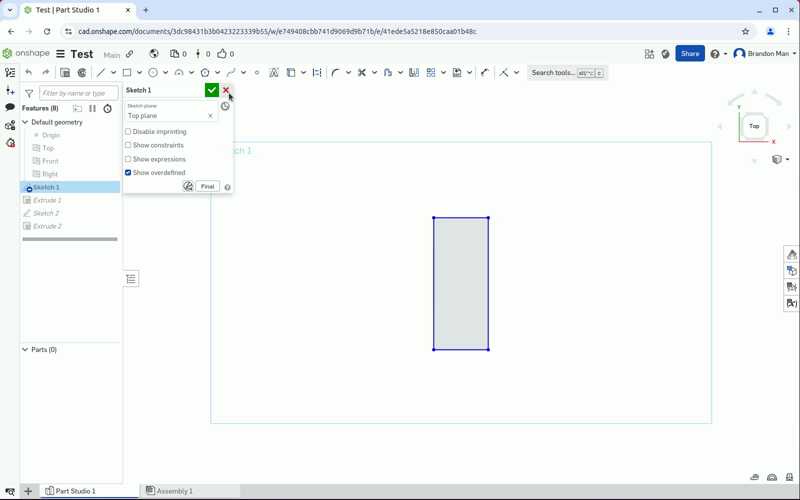
click(229, 92)
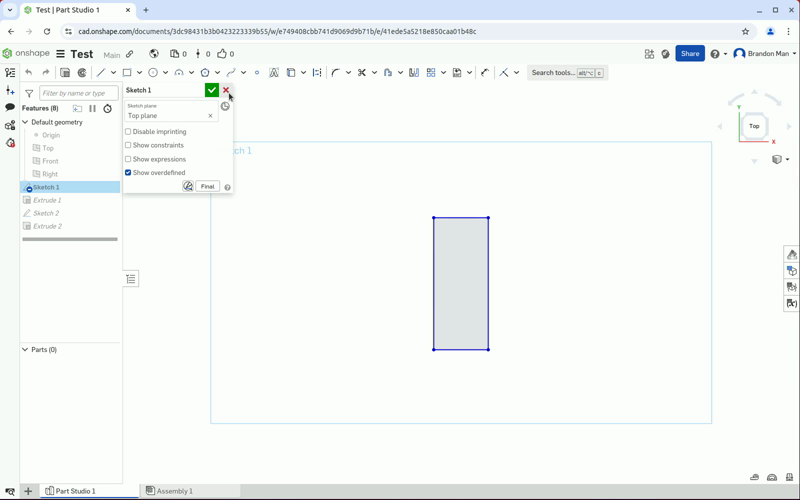
key(shift+s)
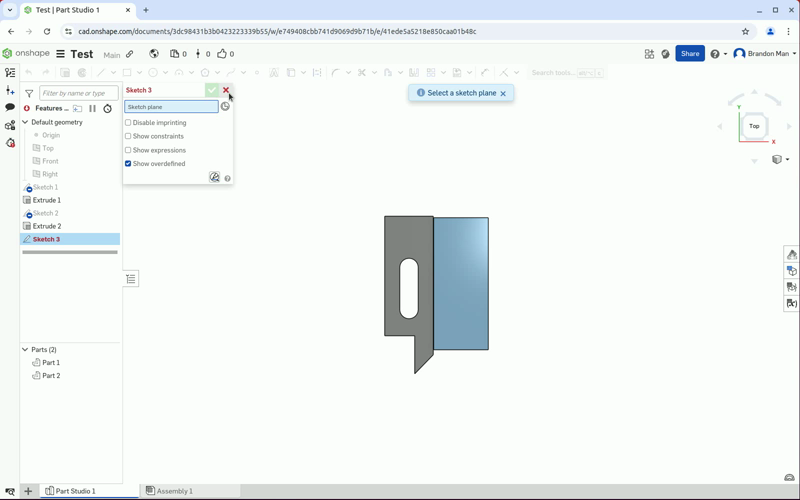
mouse_move(73, 150)
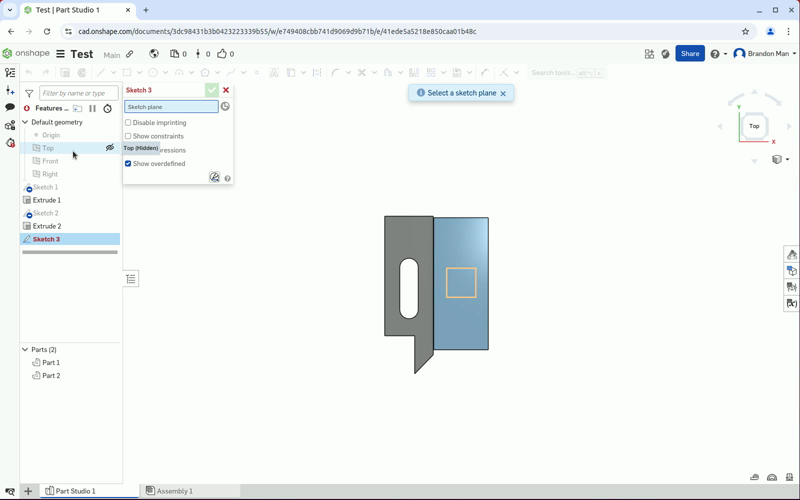
click(73, 150)
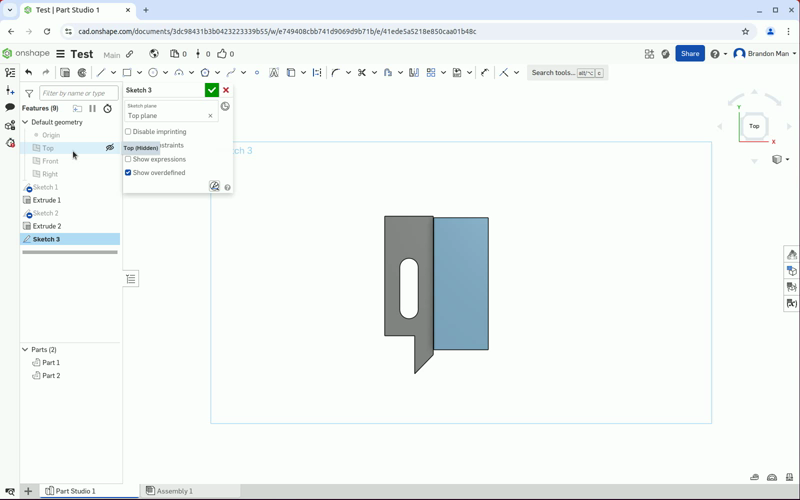
mouse_move(73, 352)
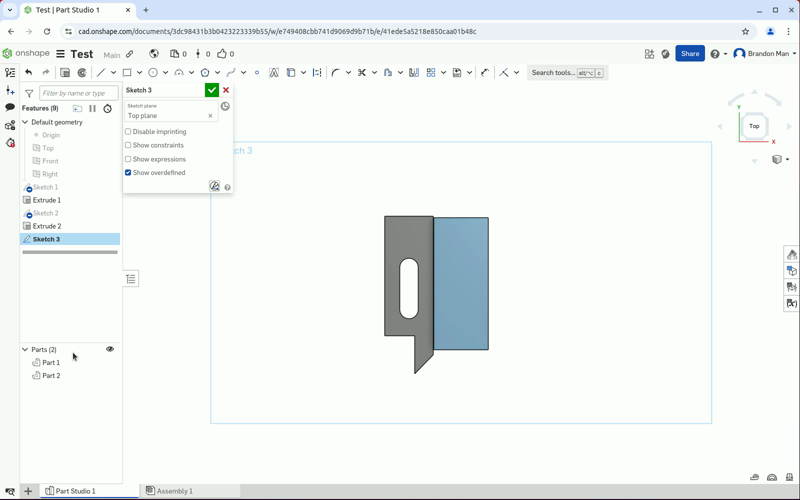
key(y)
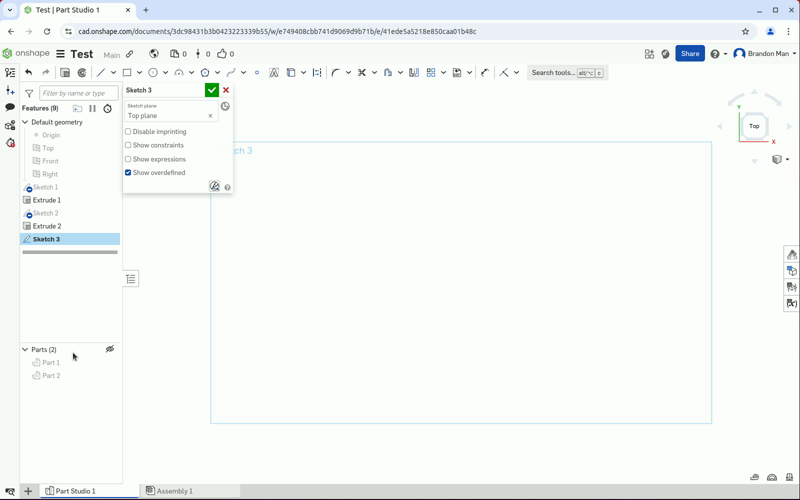
key(l)
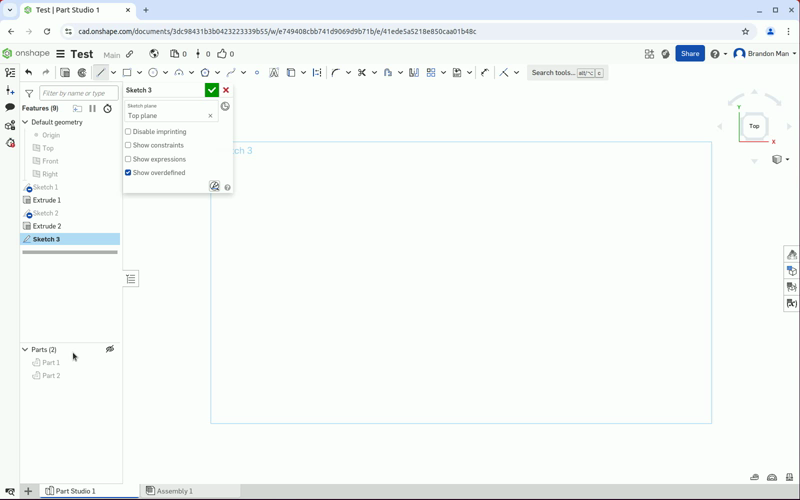
key_down(shift)
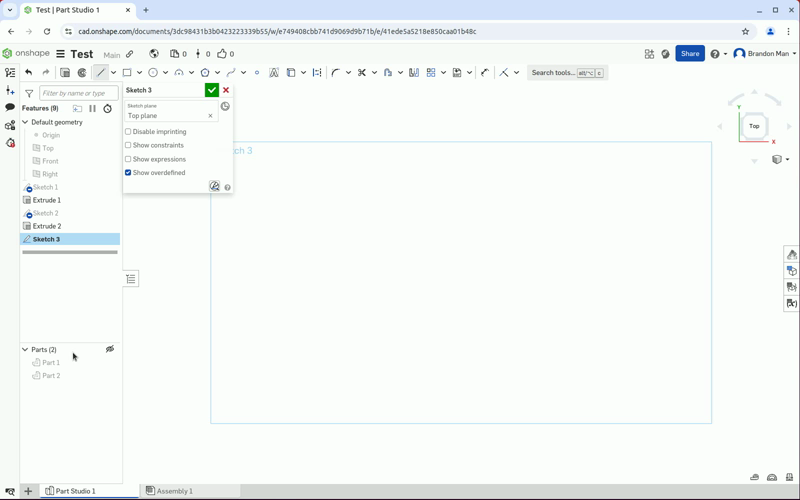
mouse_move(487, 354)
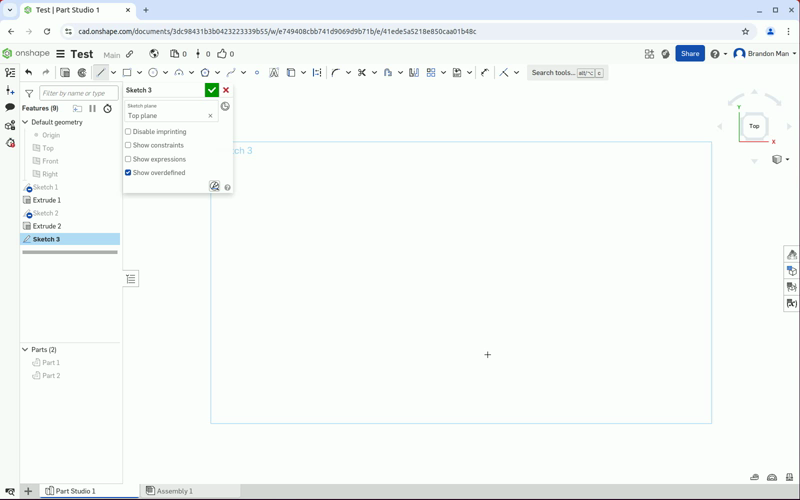
click(487, 354)
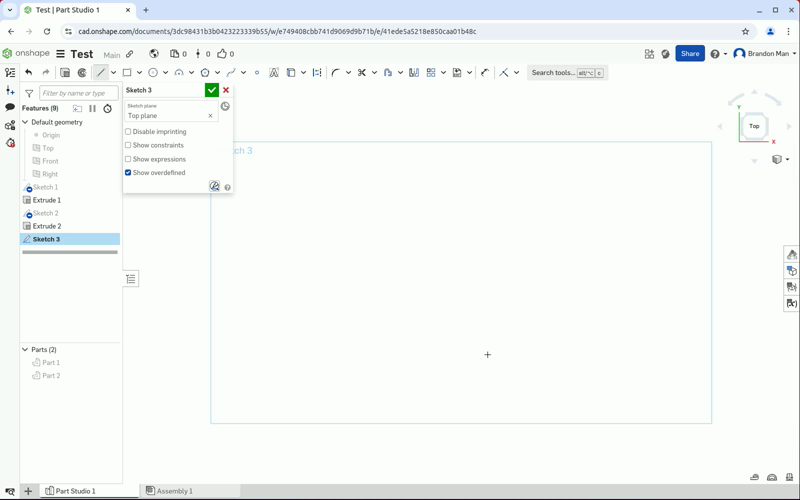
key_up(shift)
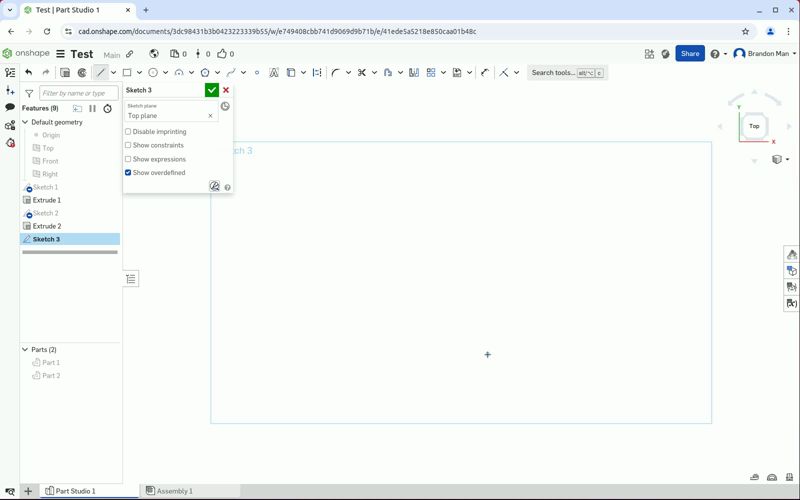
key_down(shift)
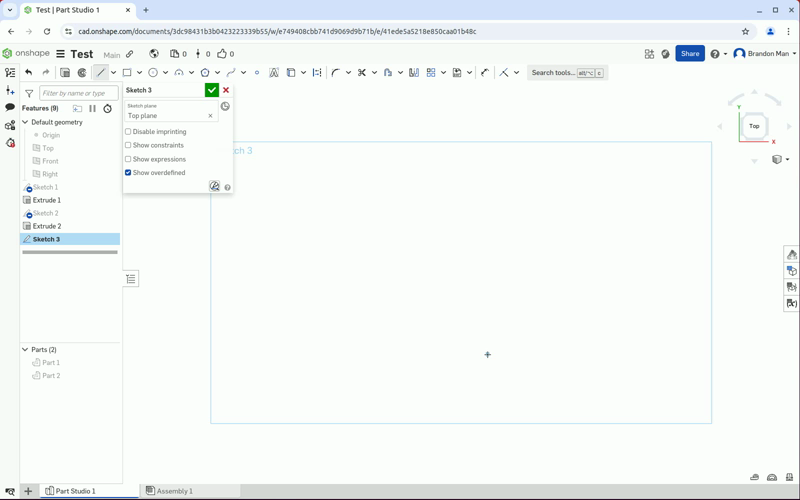
mouse_move(517, 354)
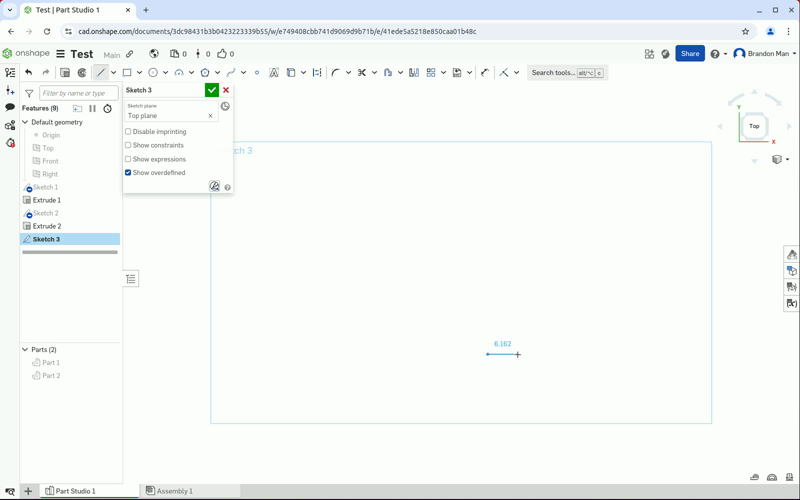
mouse_move(506, 373)
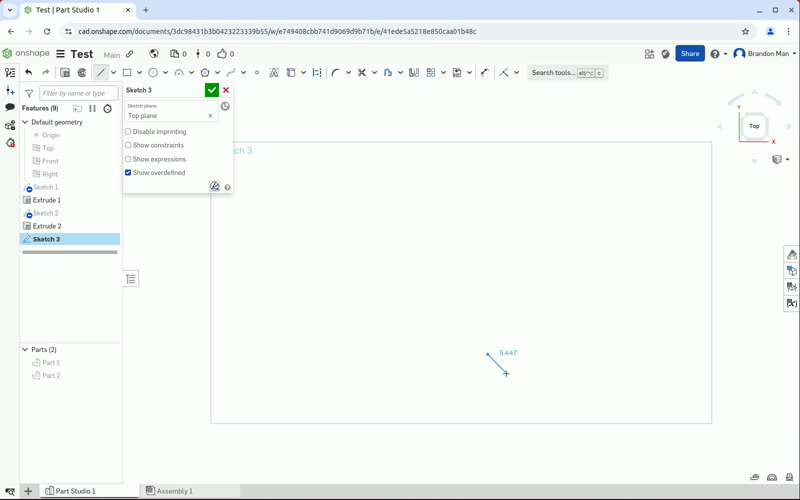
click(506, 373)
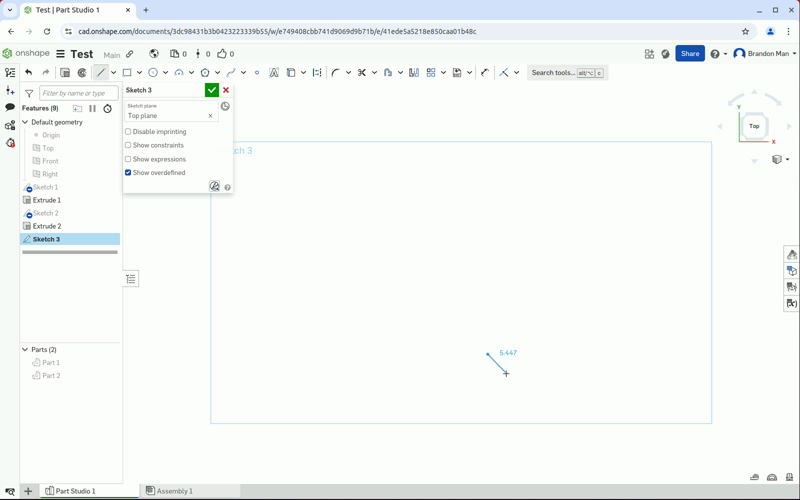
key_up(shift)
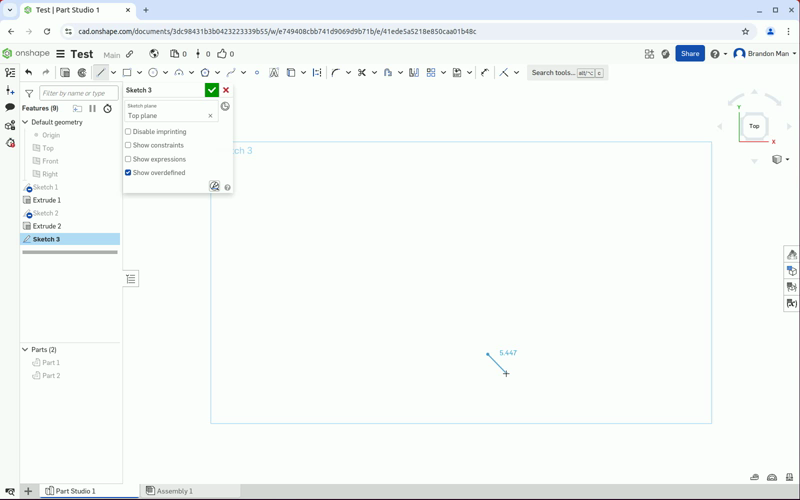
key_down(shift)
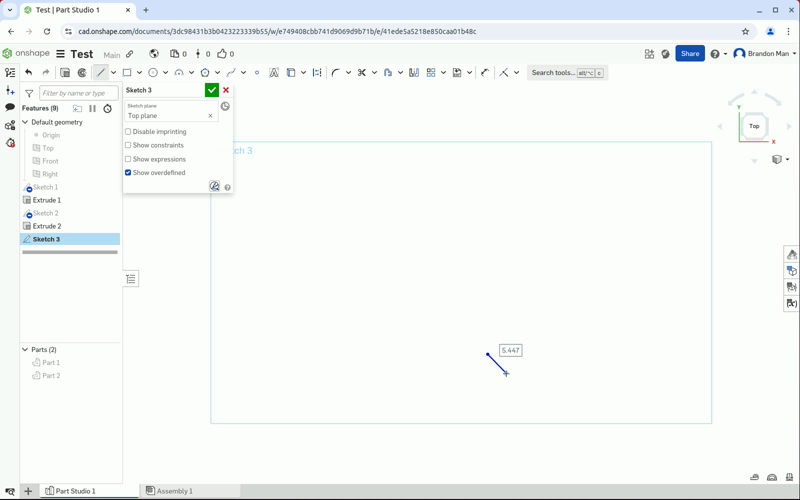
mouse_move(536, 373)
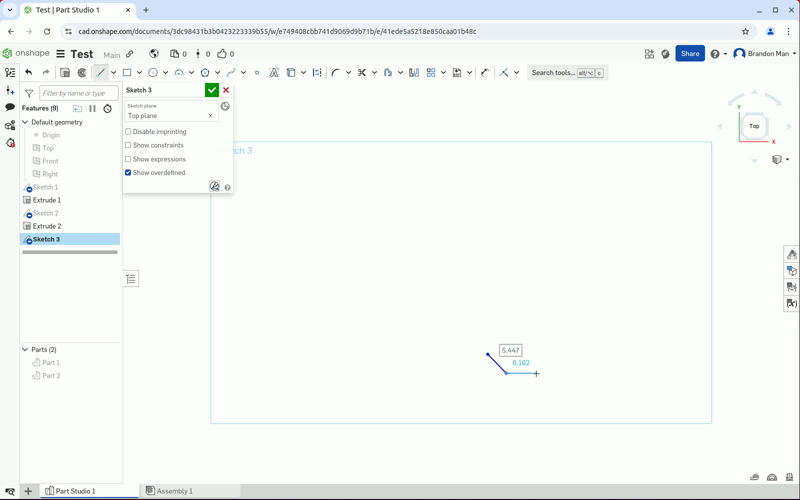
mouse_move(506, 335)
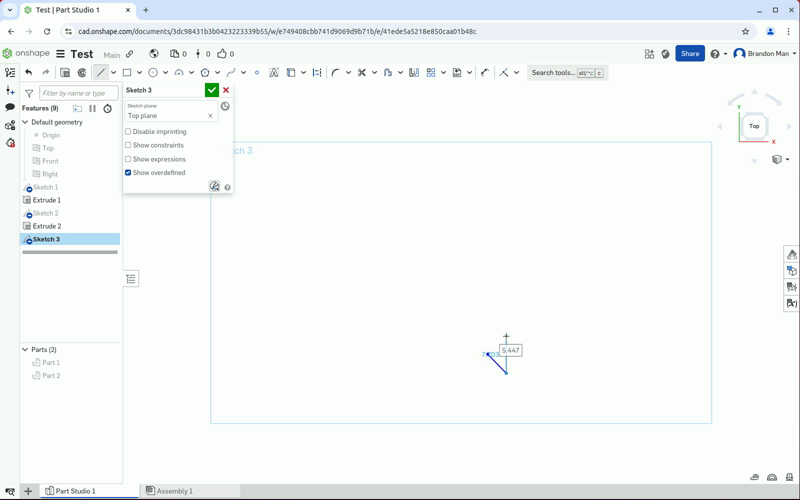
click(506, 335)
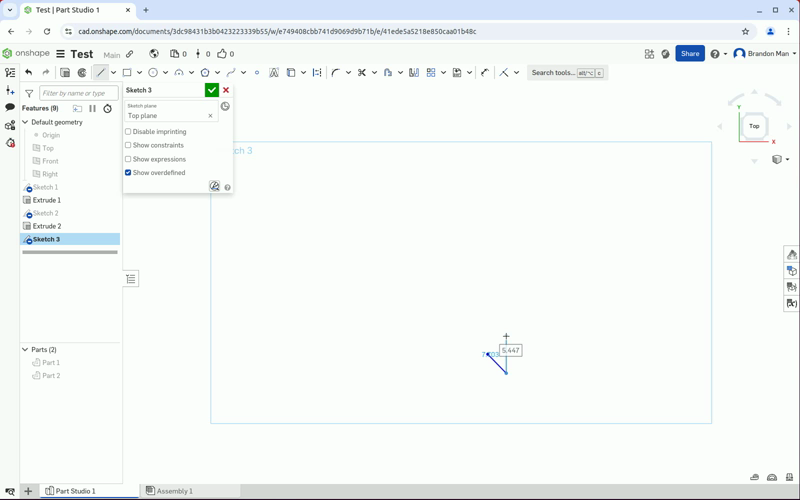
key_up(shift)
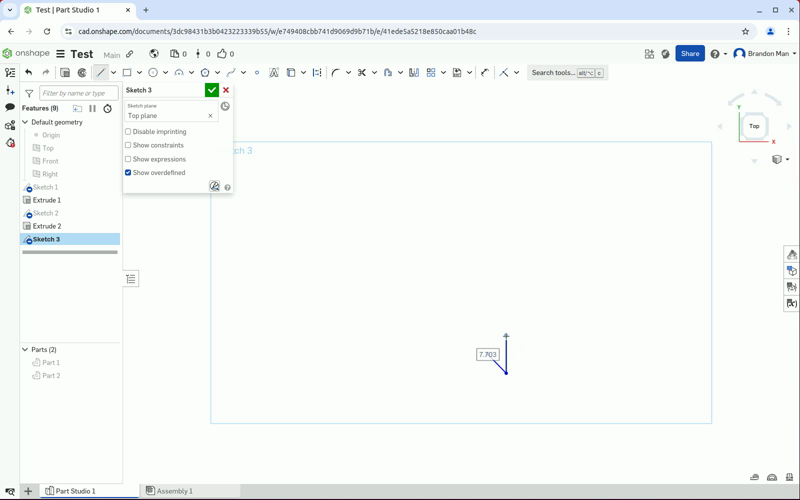
key_down(shift)
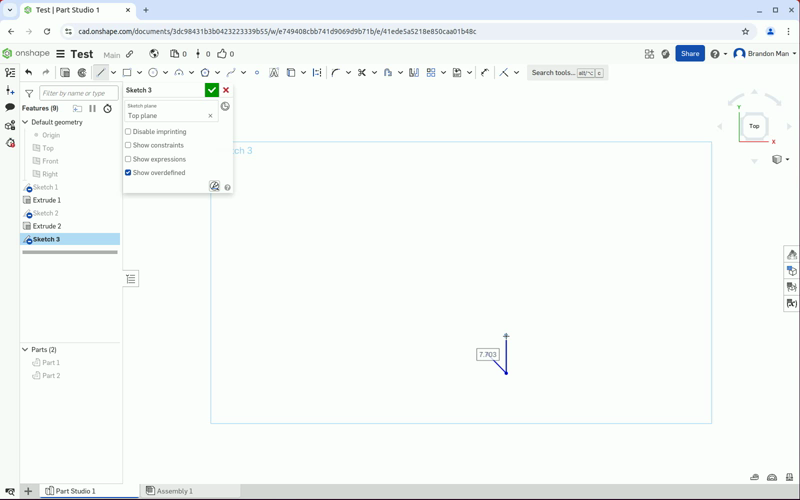
mouse_move(536, 335)
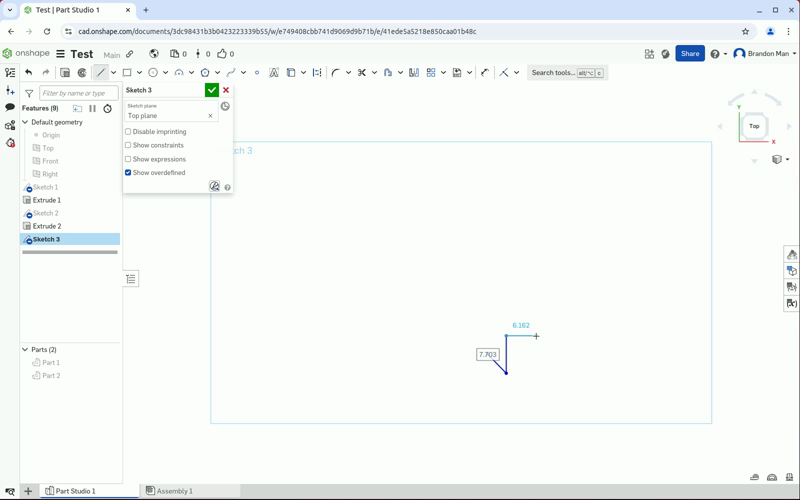
mouse_move(536, 335)
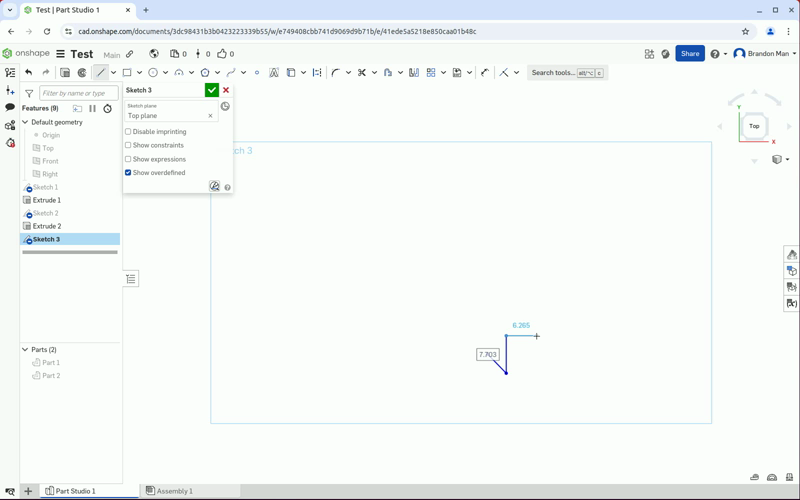
click(536, 335)
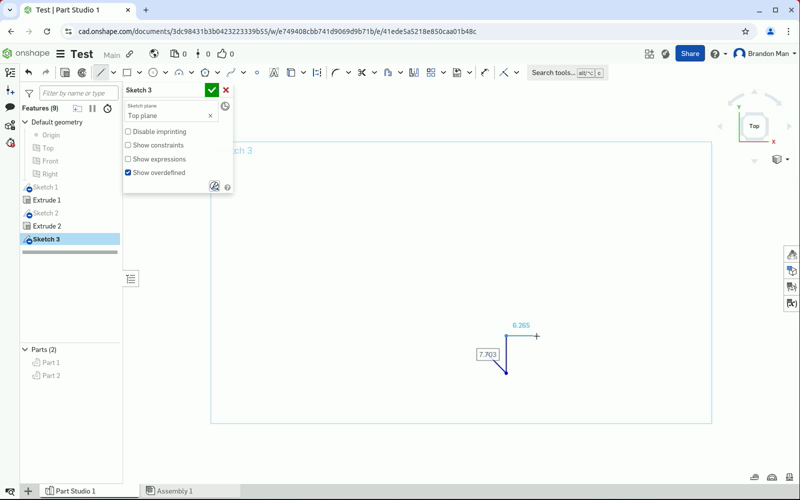
key_up(shift)
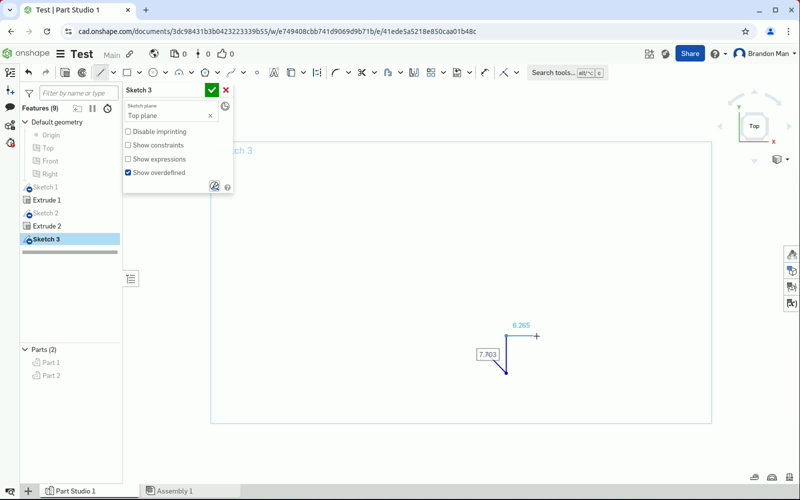
key_down(shift)
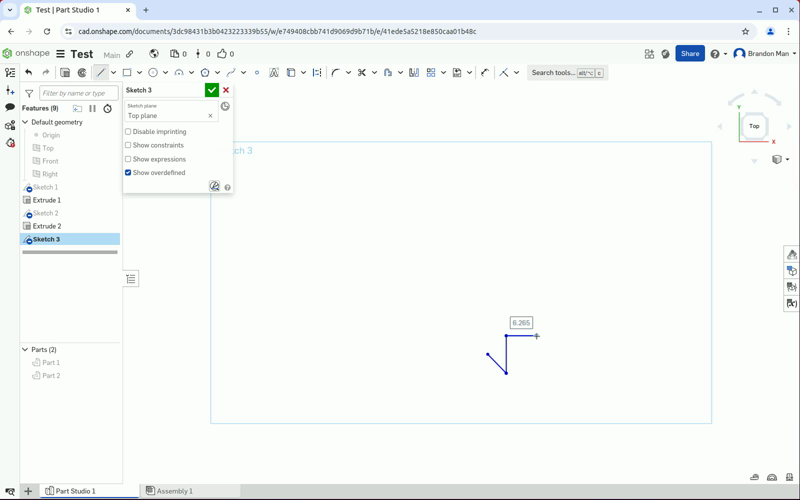
mouse_move(536, 217)
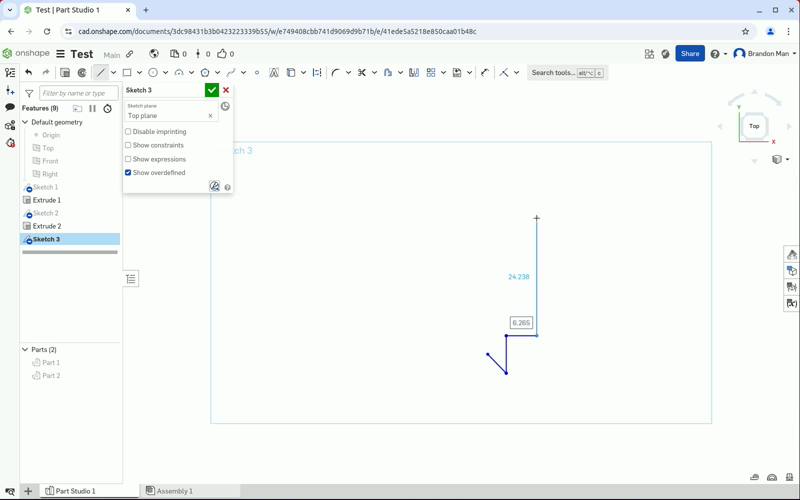
click(536, 217)
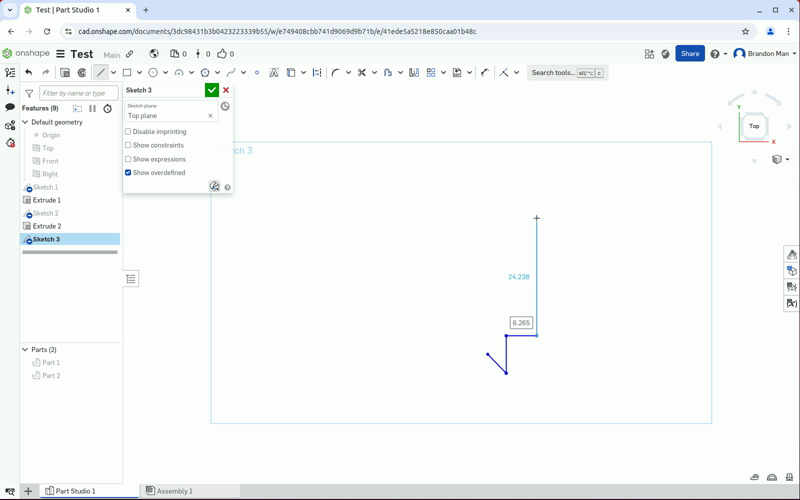
key_up(shift)
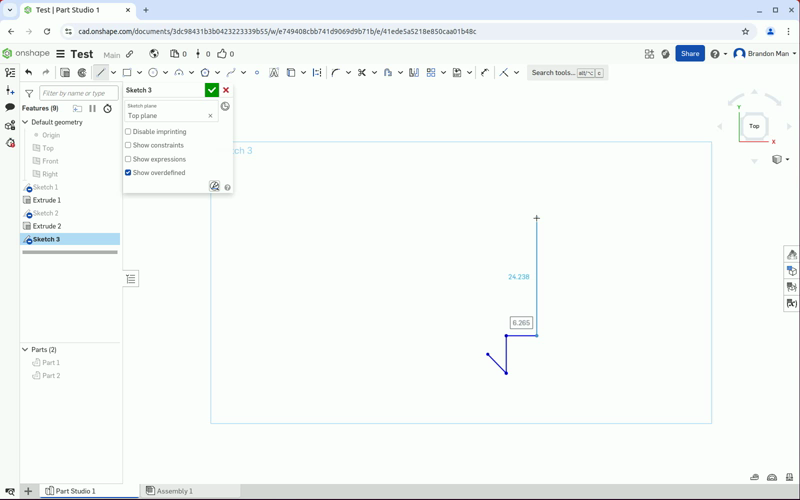
key_down(shift)
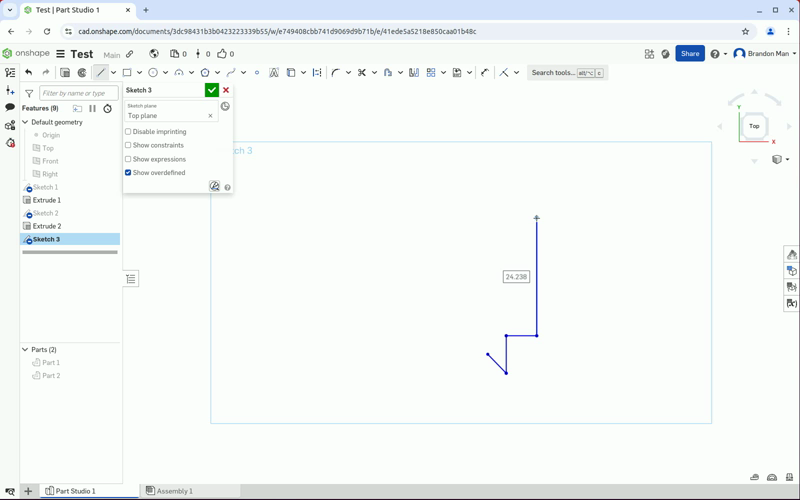
mouse_move(566, 217)
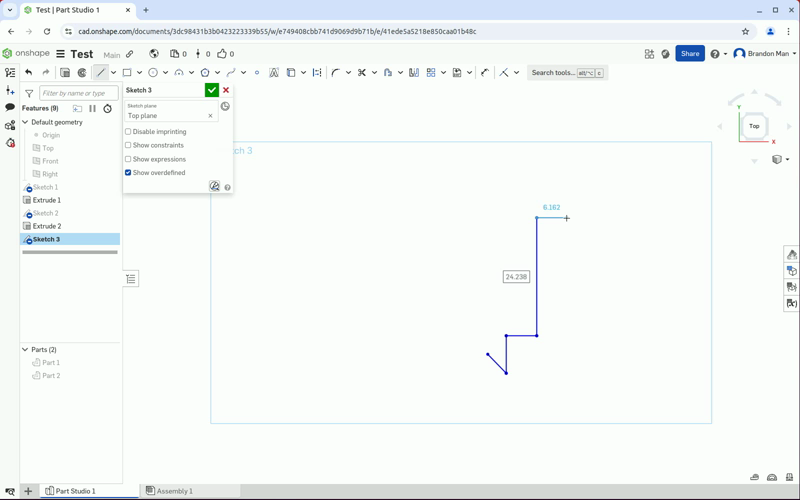
mouse_move(487, 217)
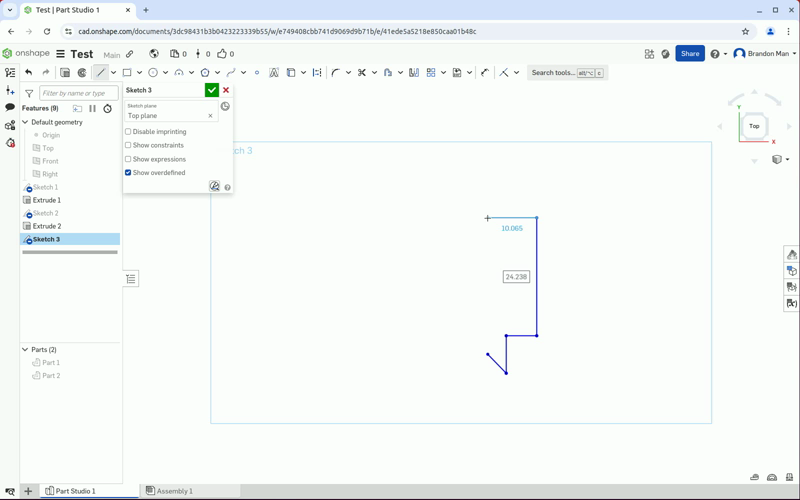
click(487, 217)
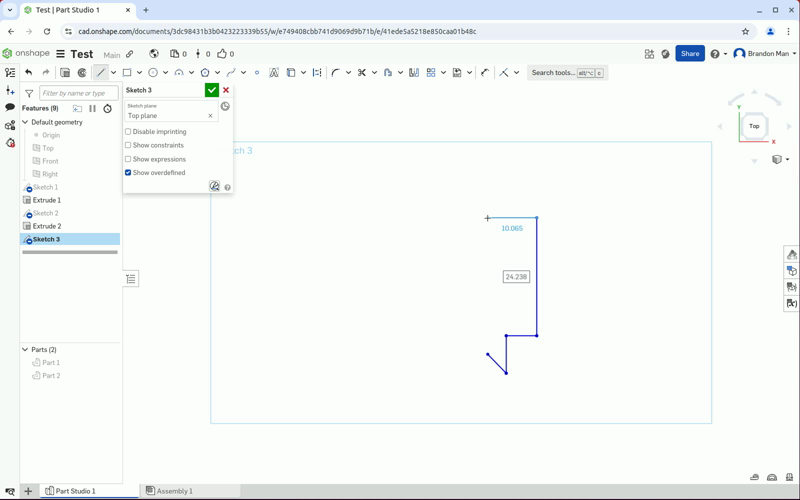
key_up(shift)
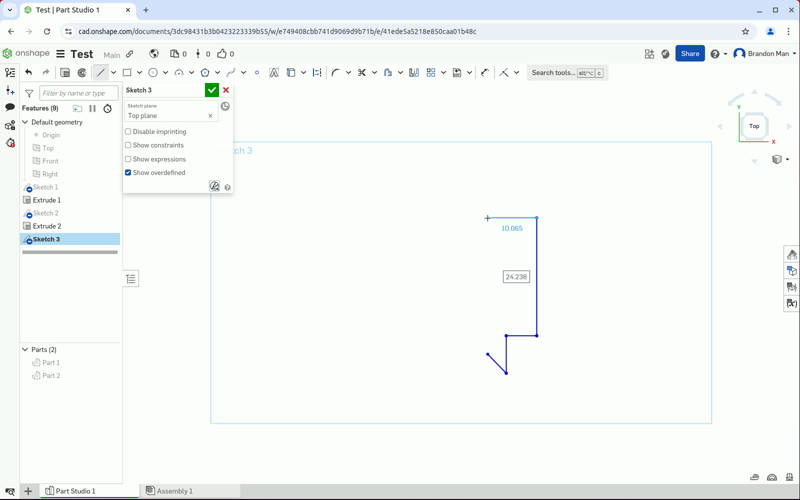
key_down(shift)
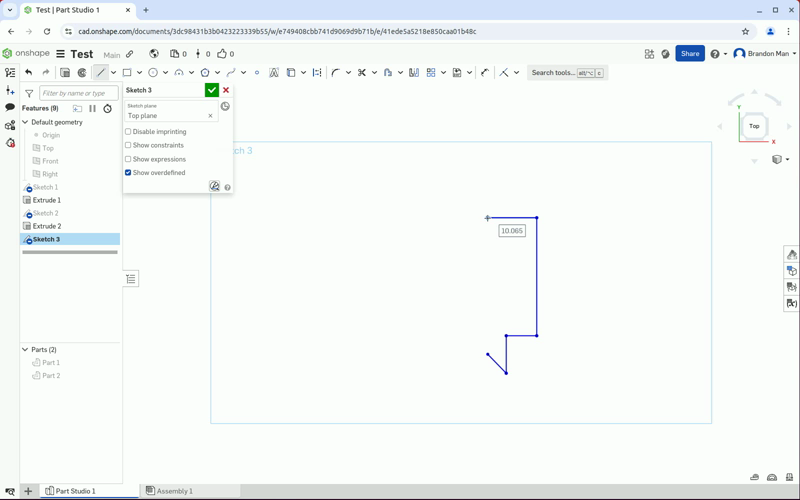
mouse_move(487, 350)
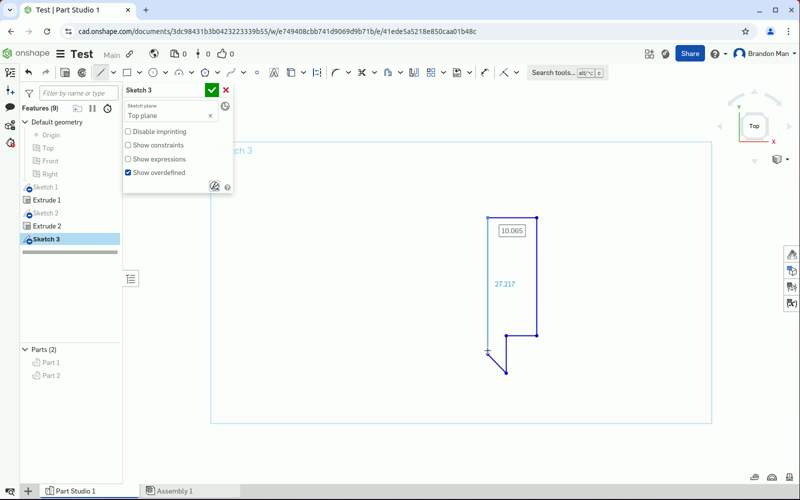
scroll(6)
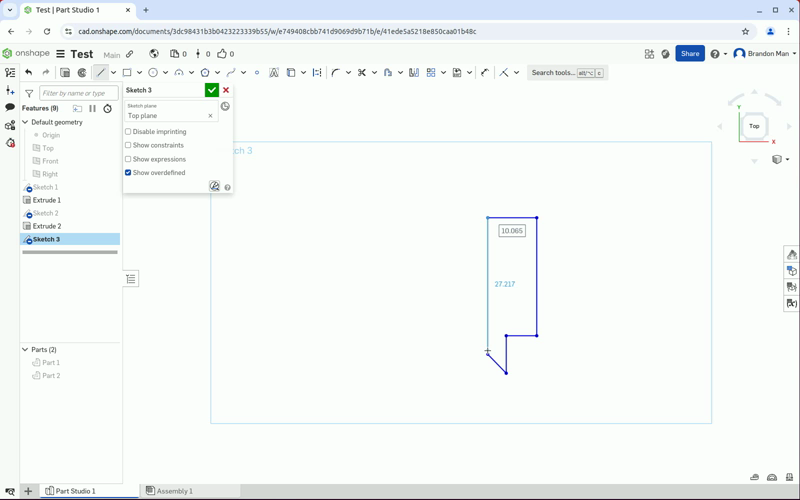
scroll(6)
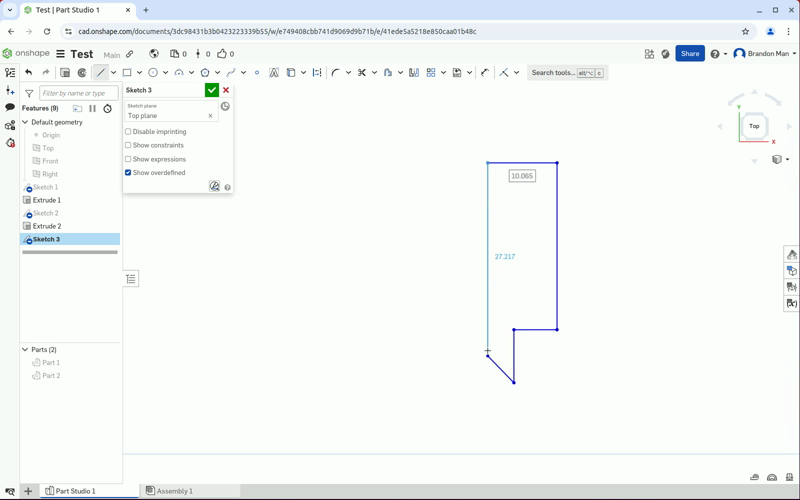
scroll(6)
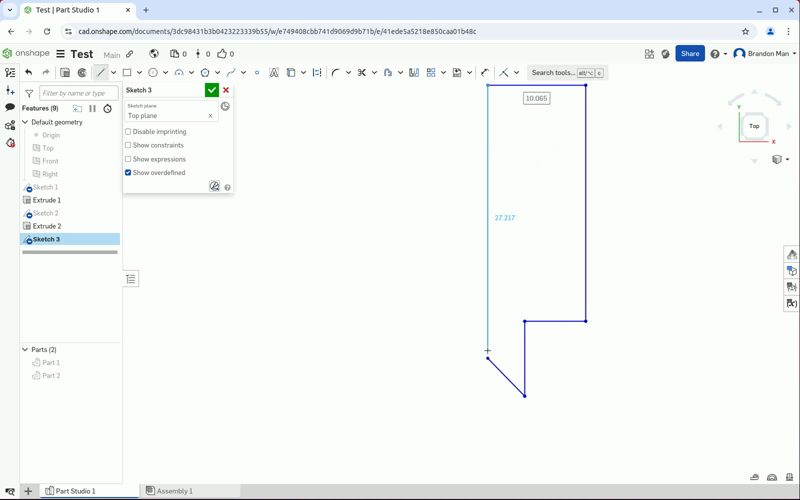
scroll(6)
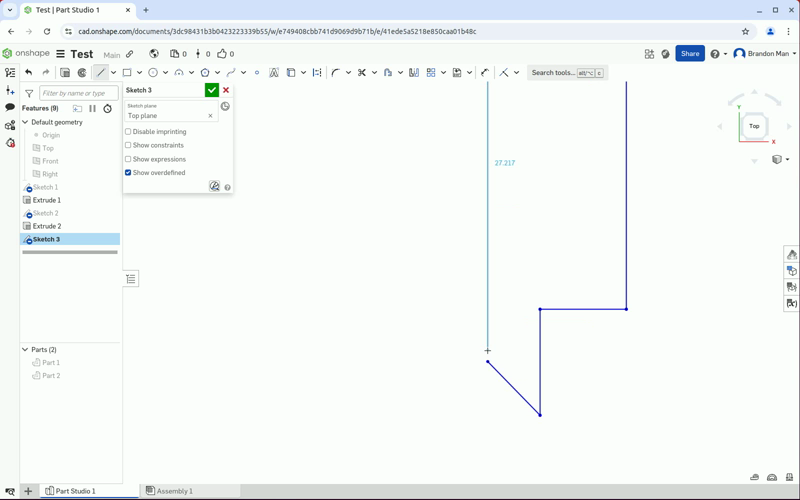
scroll(6)
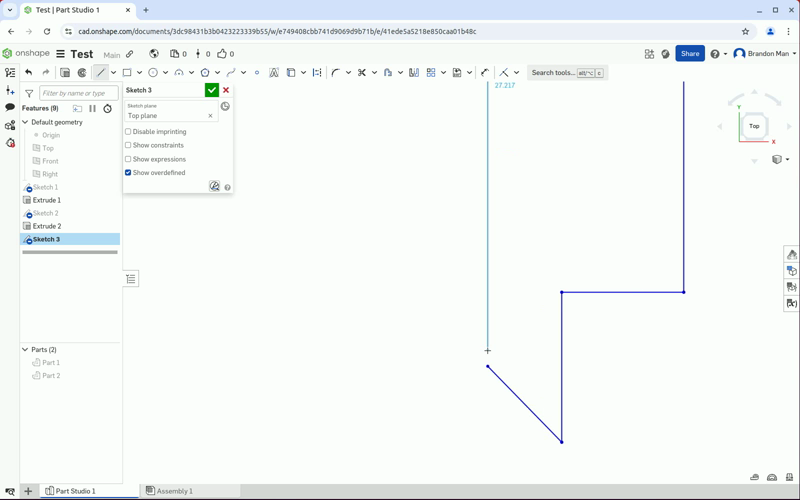
scroll(6)
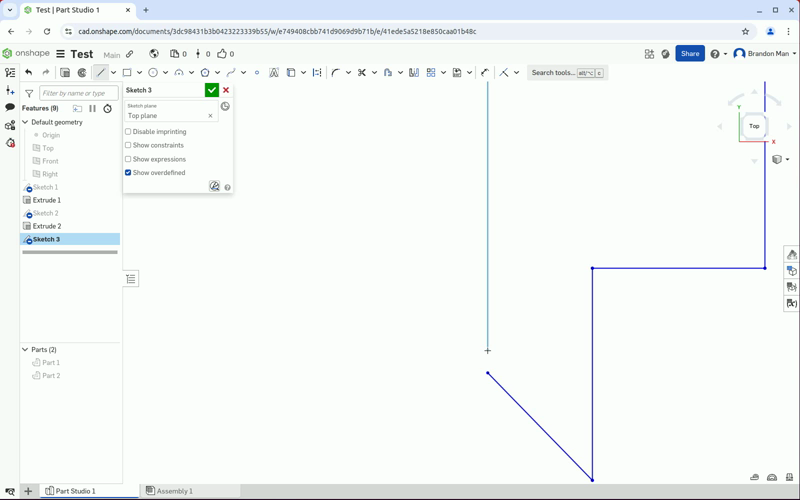
scroll(6)
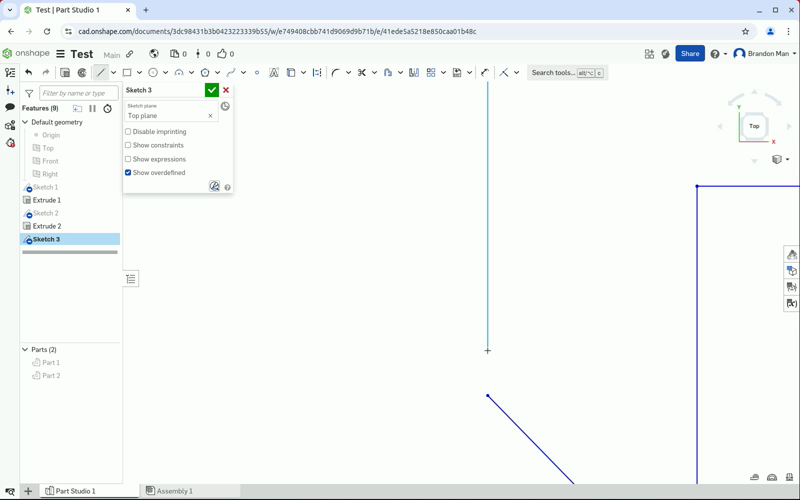
click(487, 350)
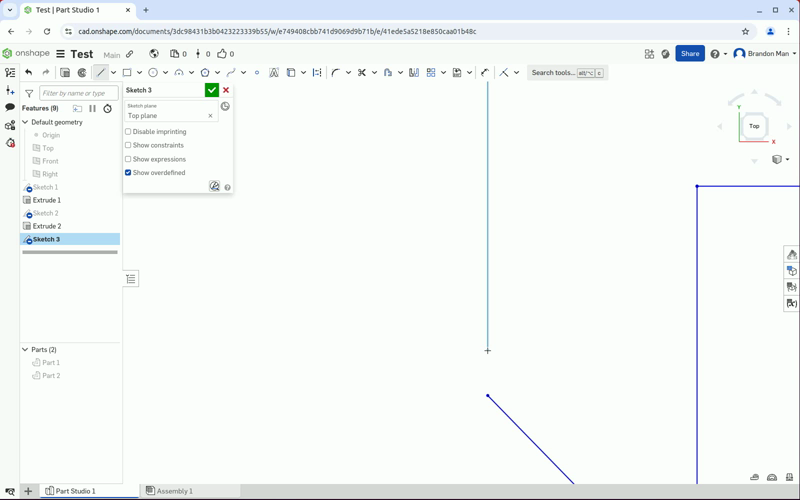
scroll(-6)
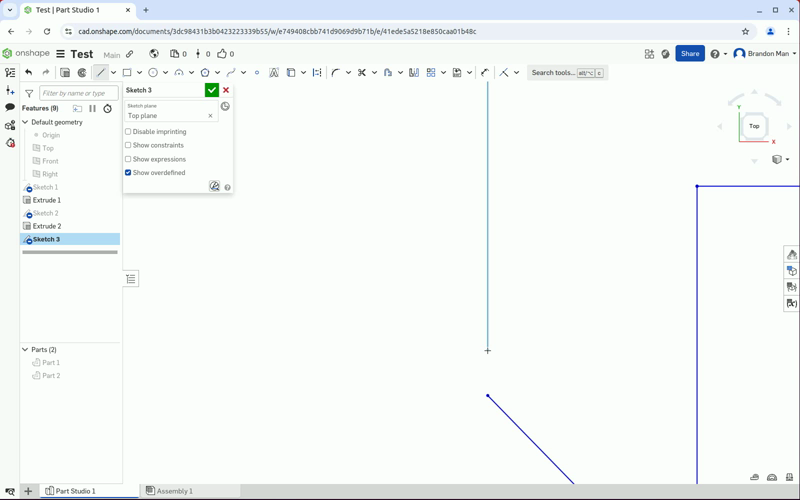
scroll(-6)
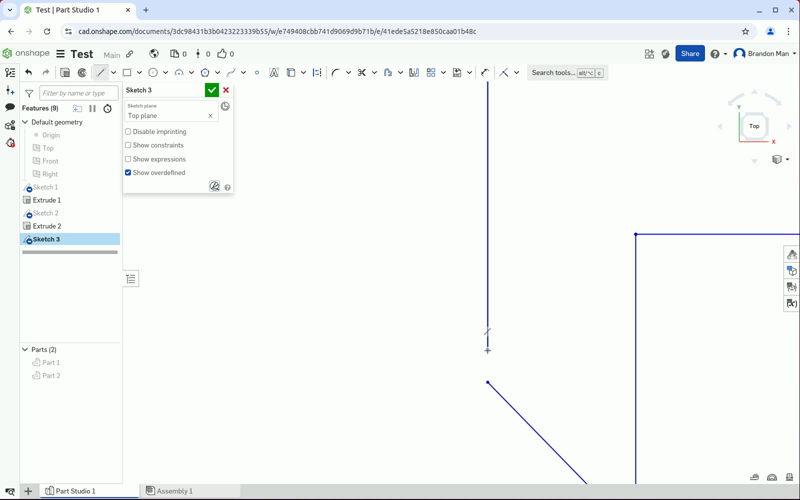
scroll(-6)
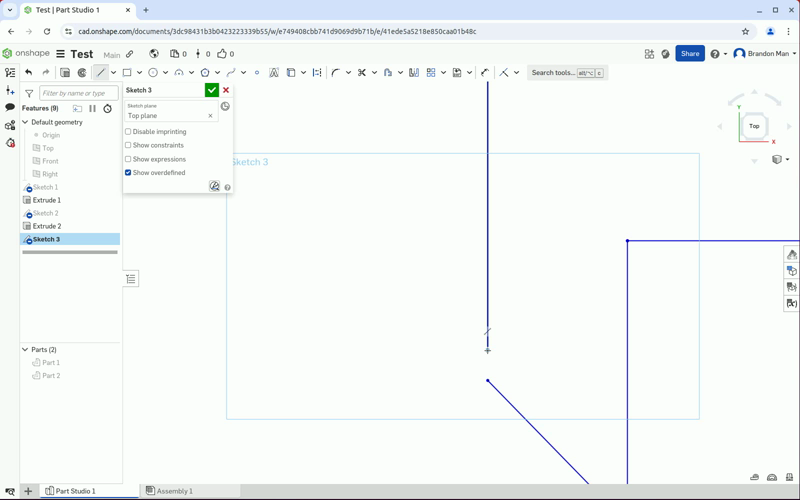
scroll(-6)
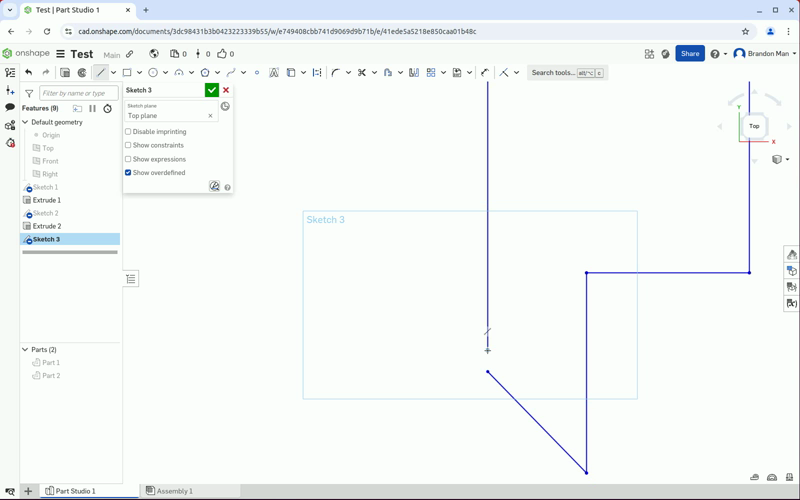
scroll(-6)
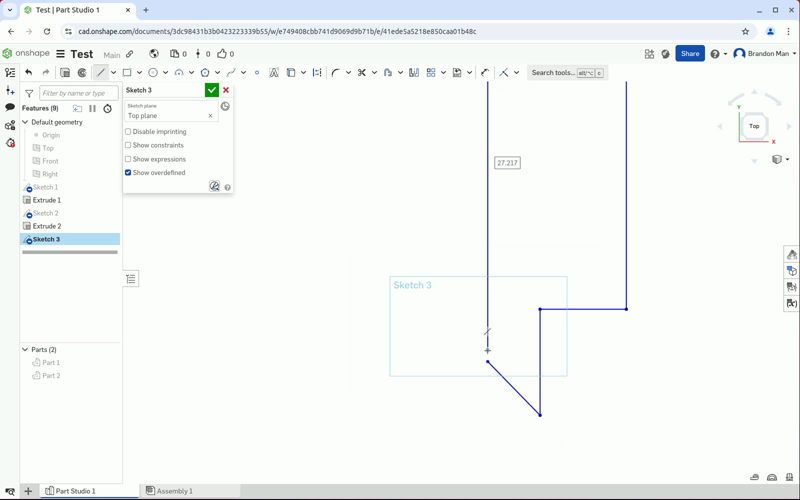
scroll(-6)
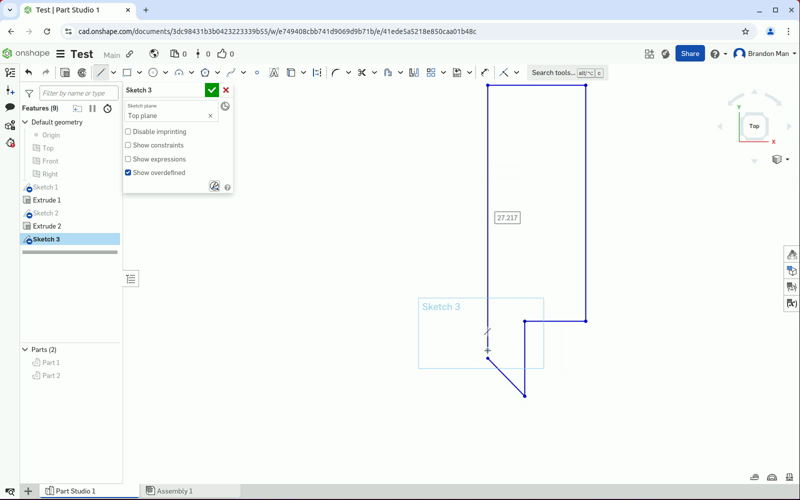
scroll(-6)
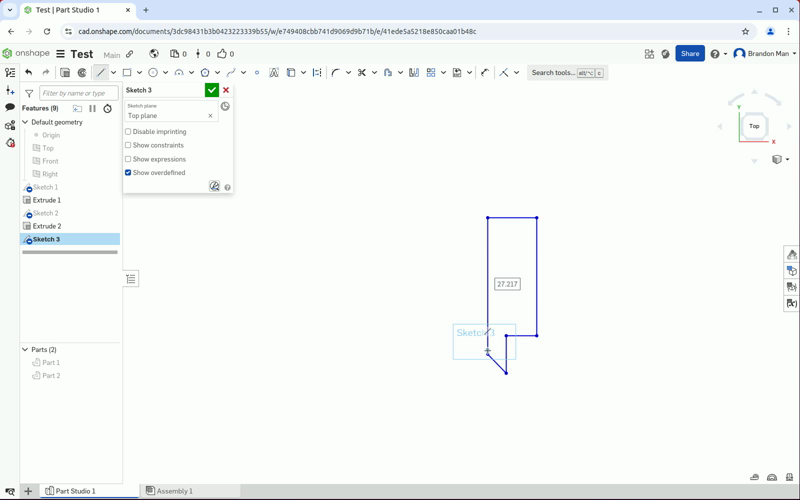
key_up(shift)
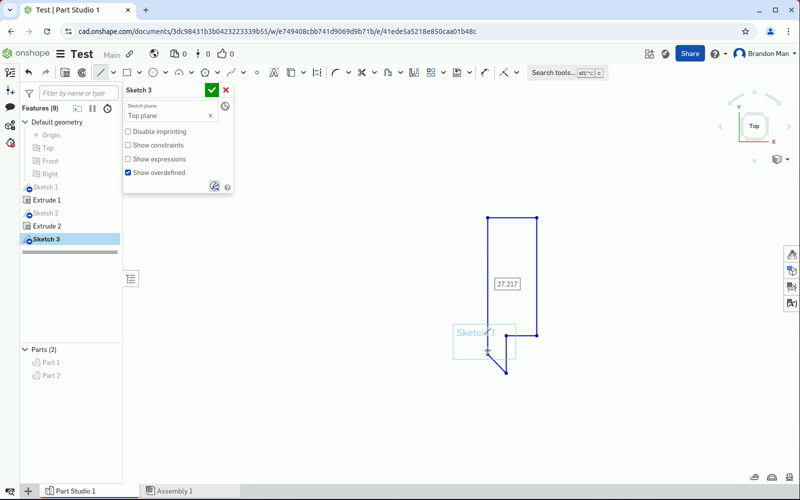
mouse_move(517, 350)
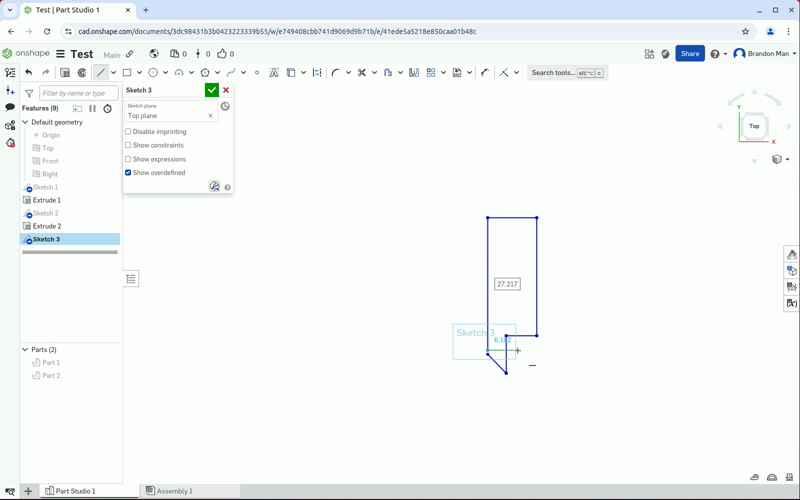
key_down(shift)
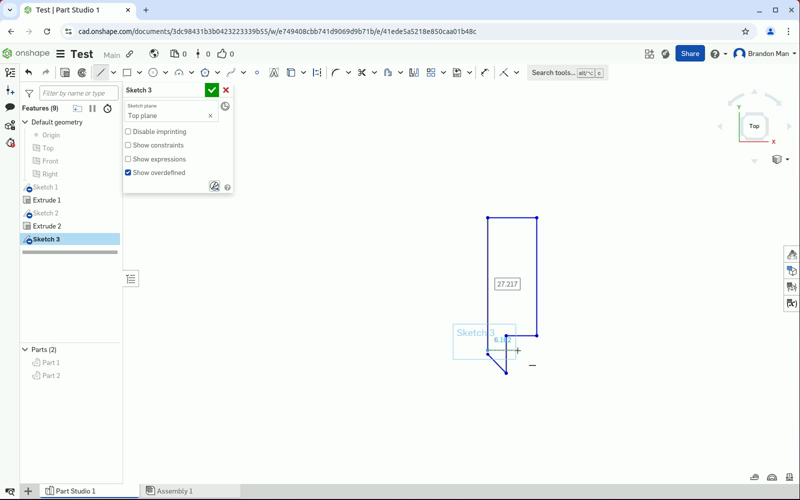
mouse_move(487, 354)
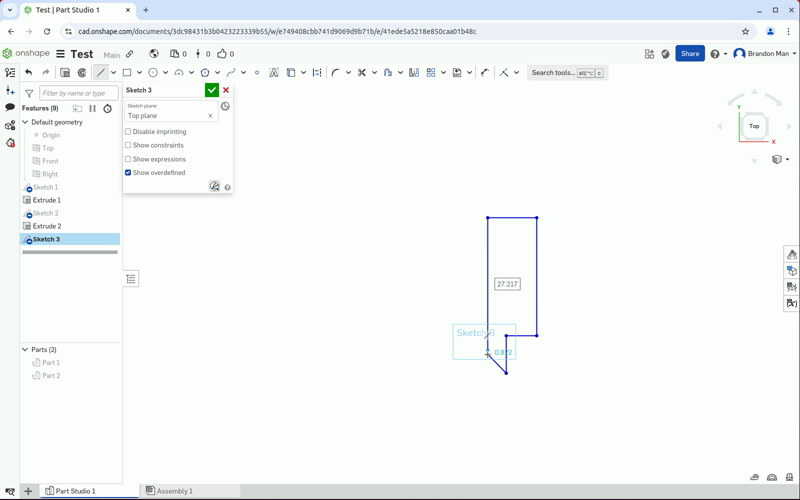
scroll(6)
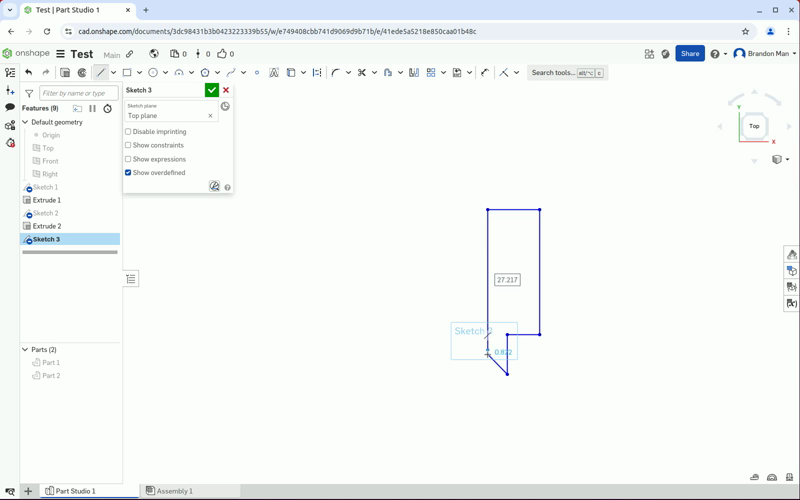
scroll(6)
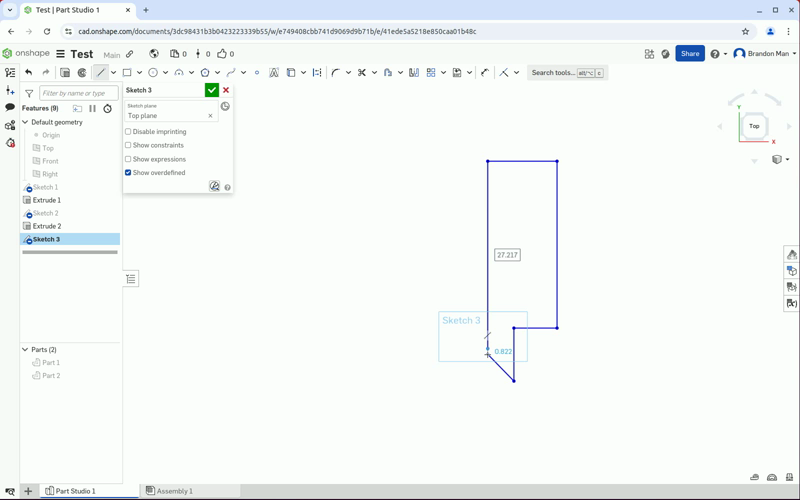
scroll(6)
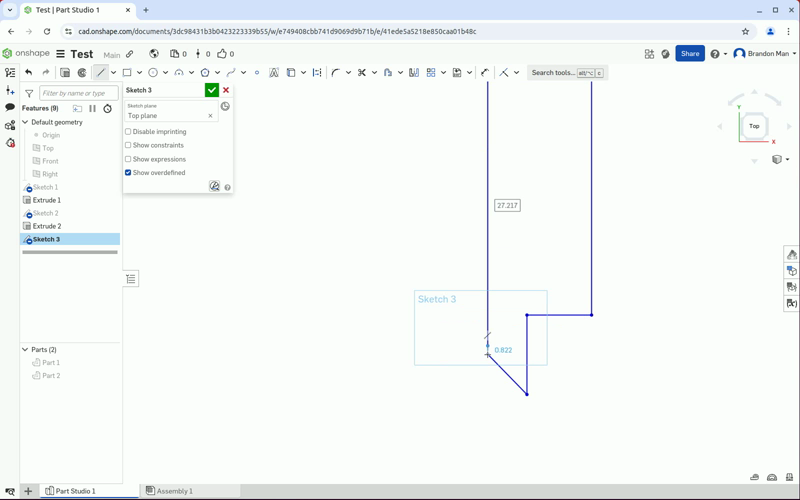
scroll(6)
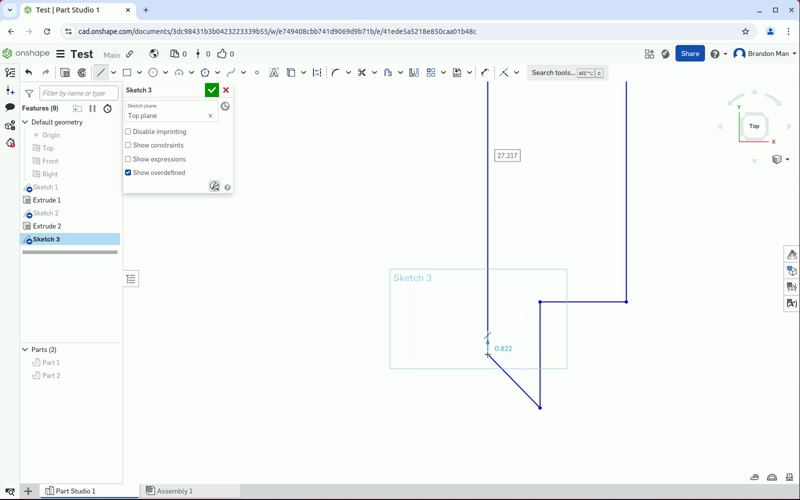
scroll(6)
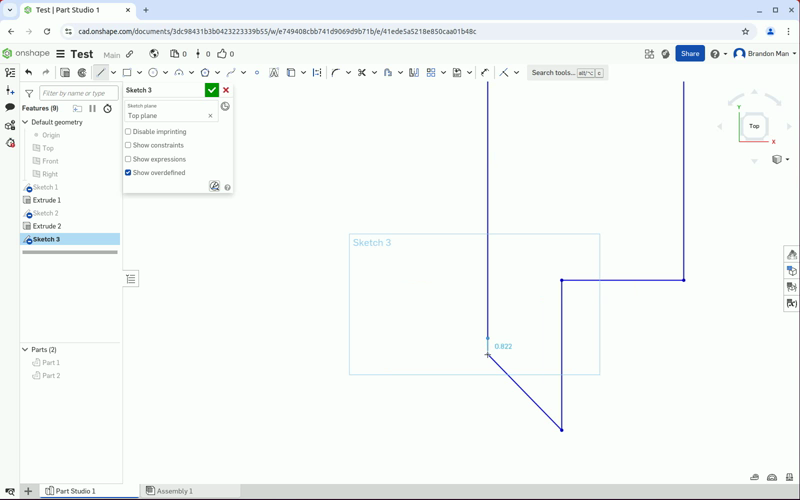
scroll(6)
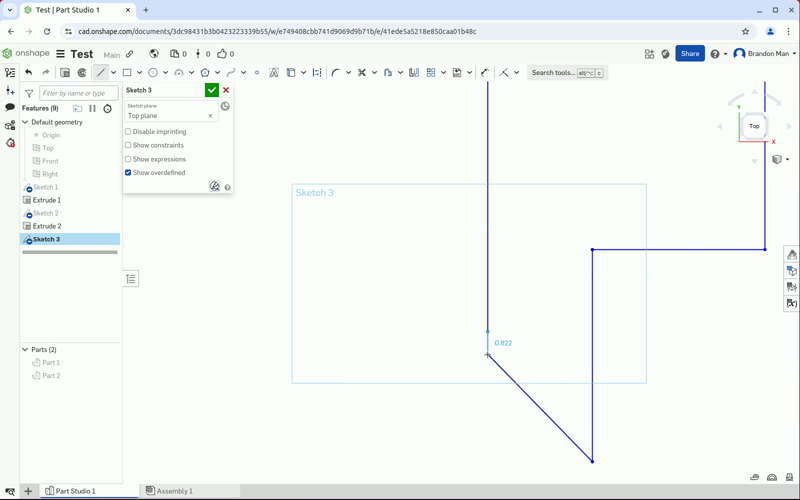
scroll(6)
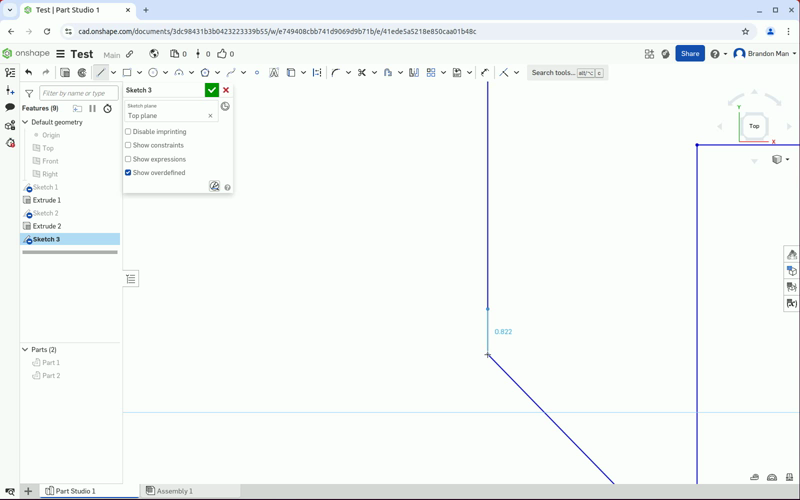
key_up(shift)
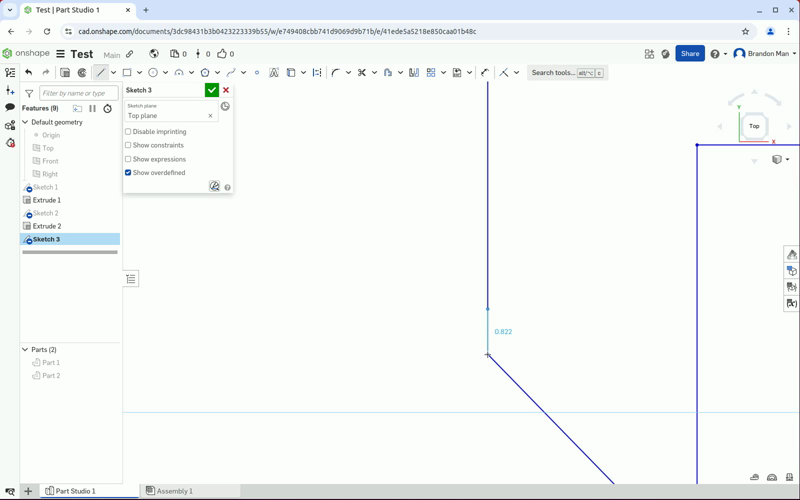
click(487, 354)
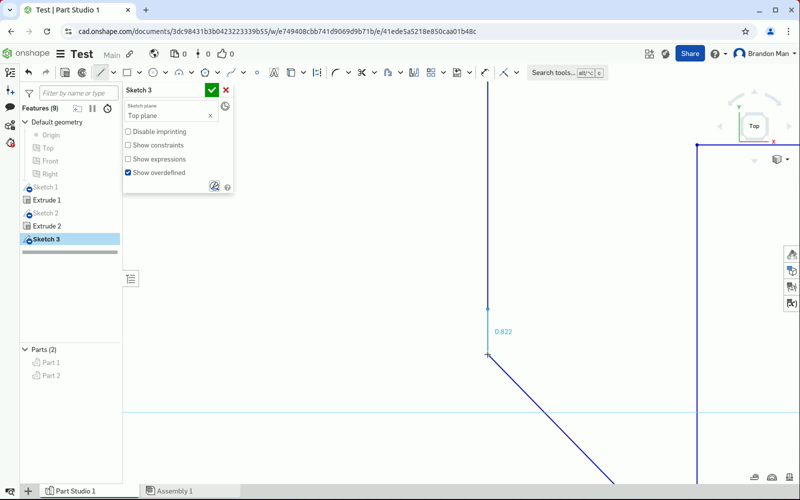
scroll(-6)
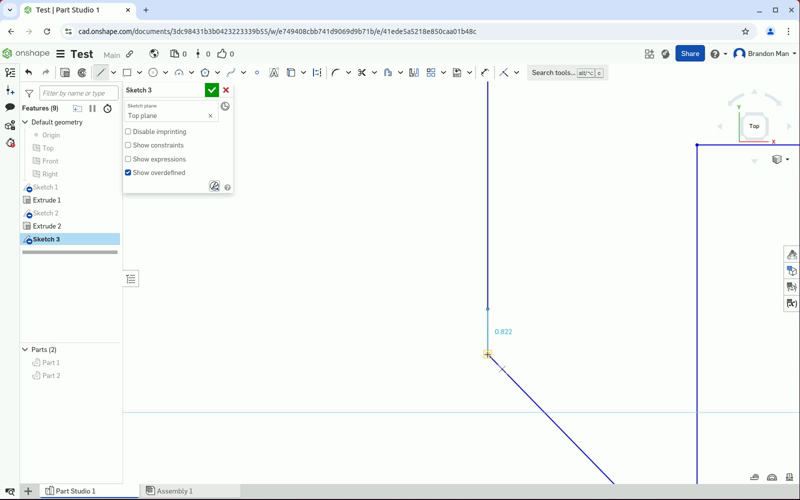
scroll(-6)
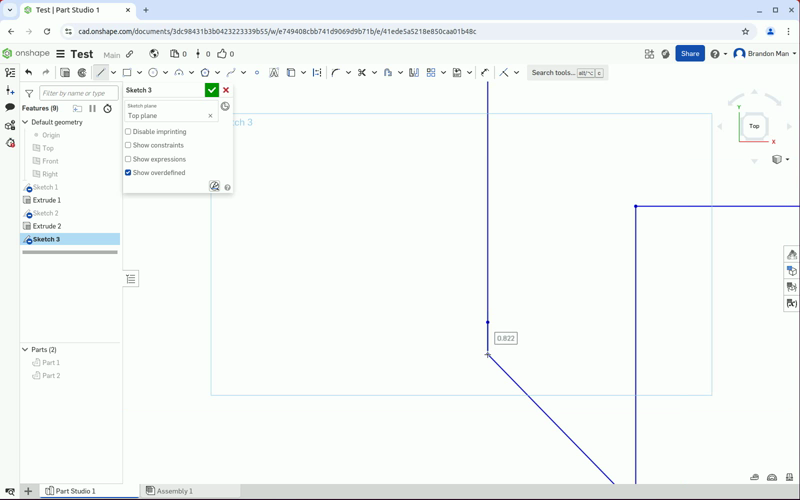
scroll(-6)
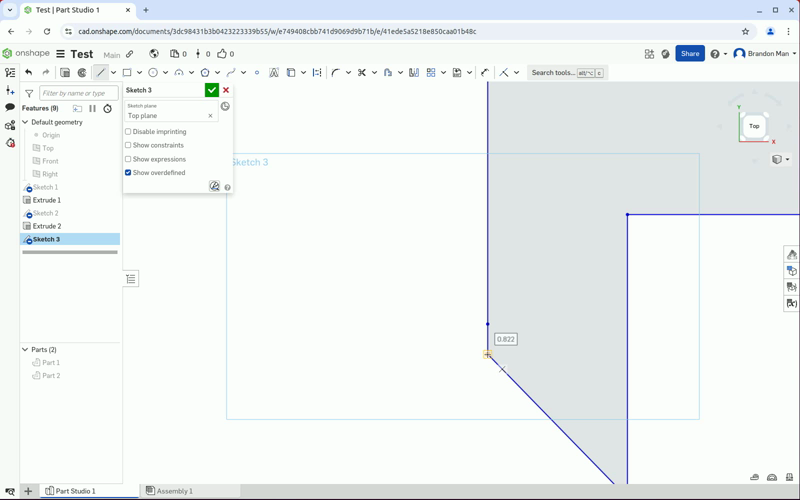
scroll(-6)
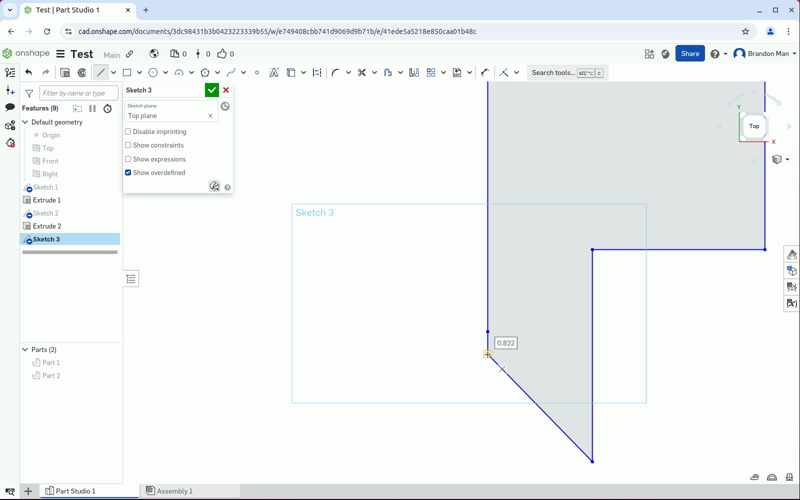
scroll(-6)
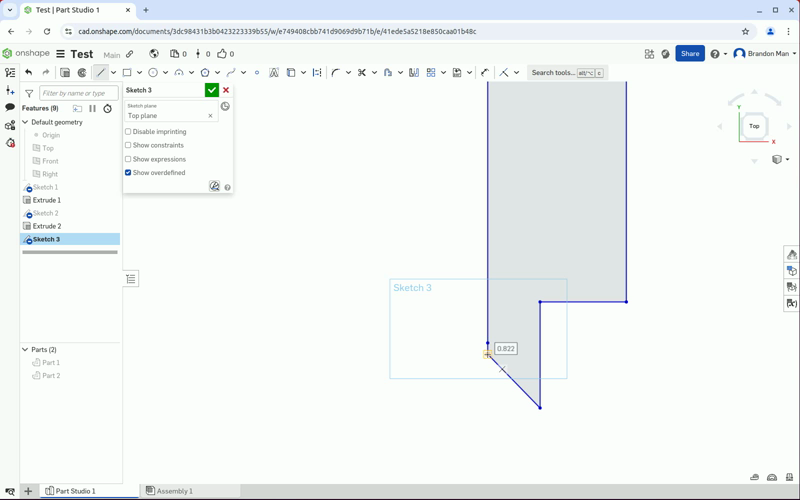
scroll(-6)
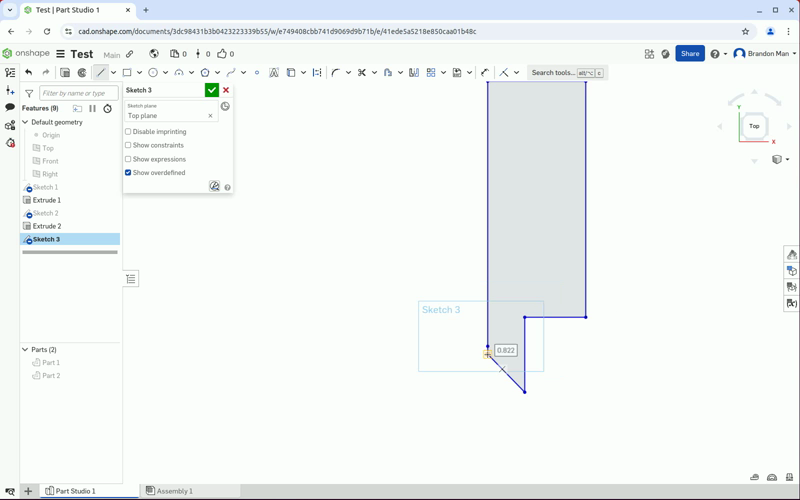
scroll(-6)
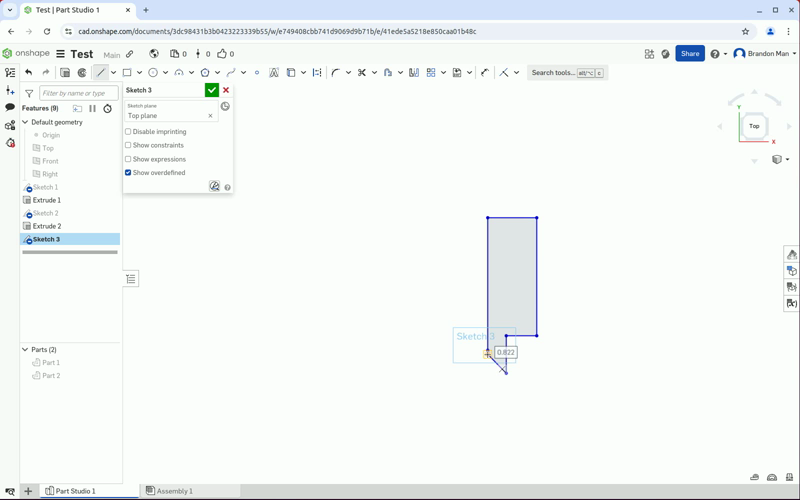
key(esc)
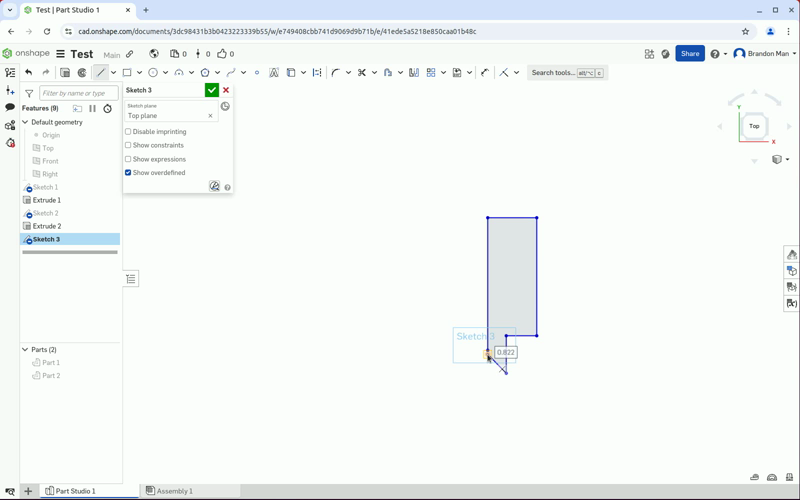
key(a)
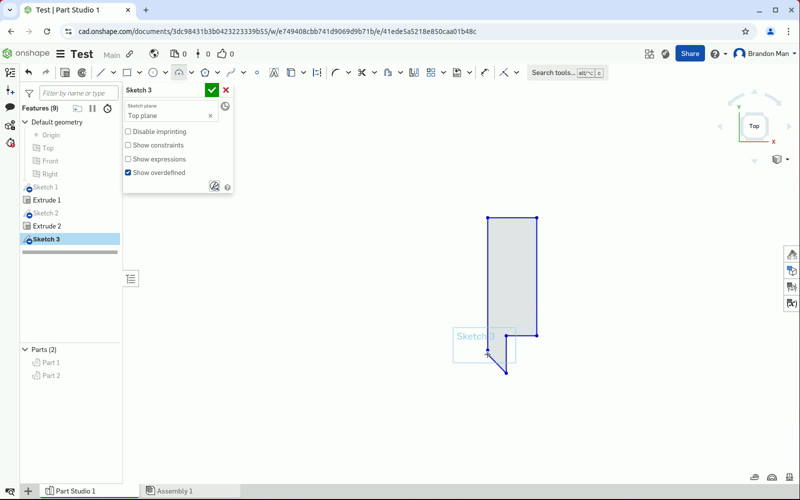
key_down(shift)
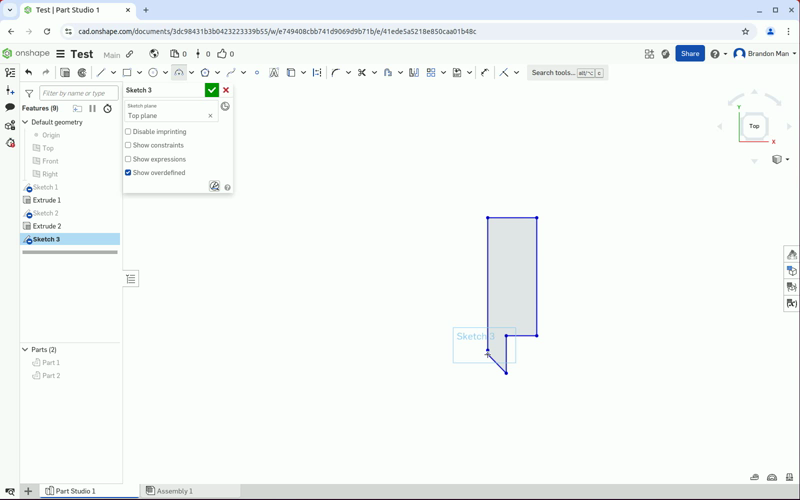
mouse_move(502, 309)
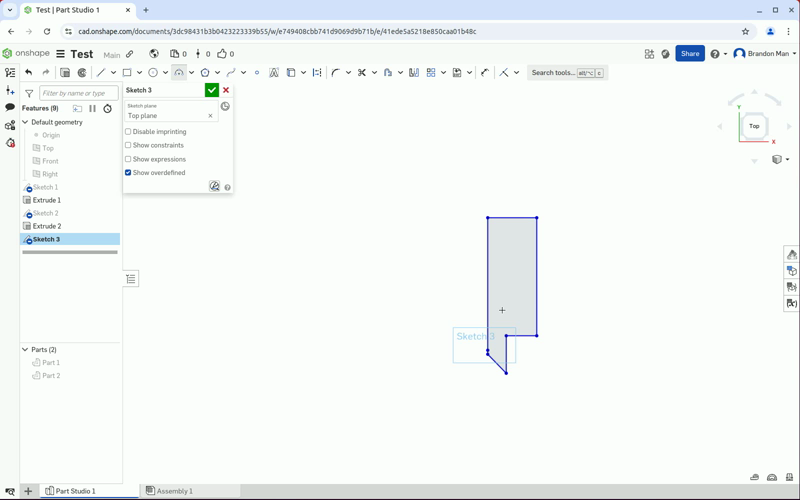
click(502, 309)
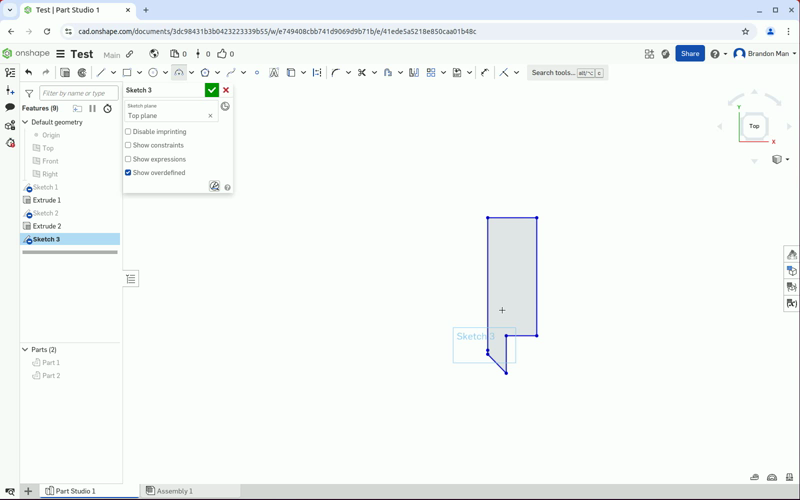
key_up(shift)
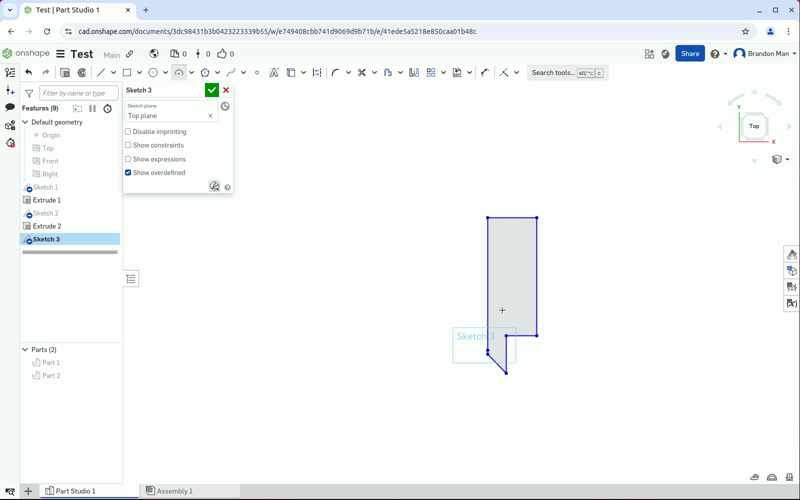
key_down(shift)
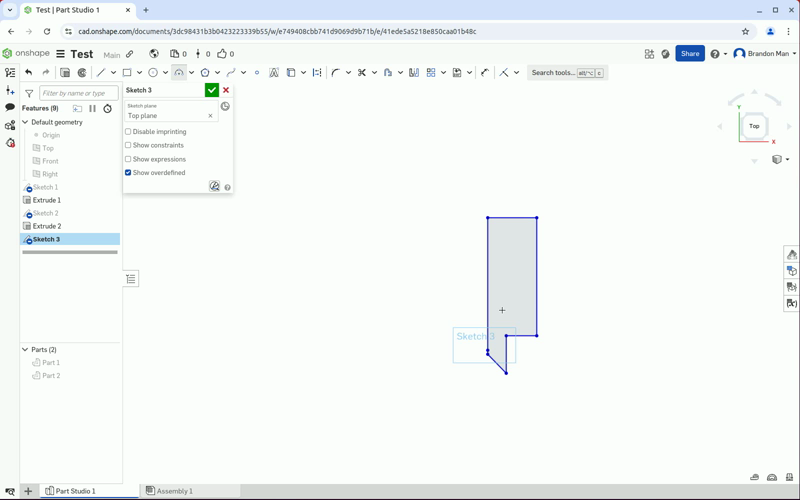
mouse_move(522, 309)
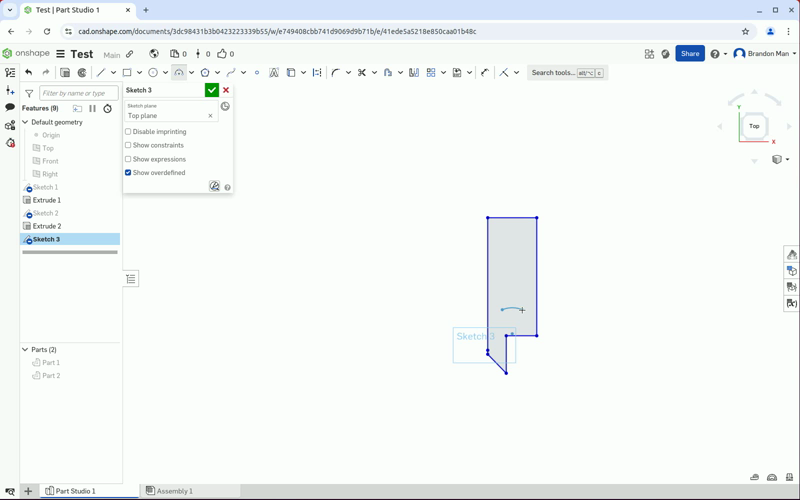
click(522, 309)
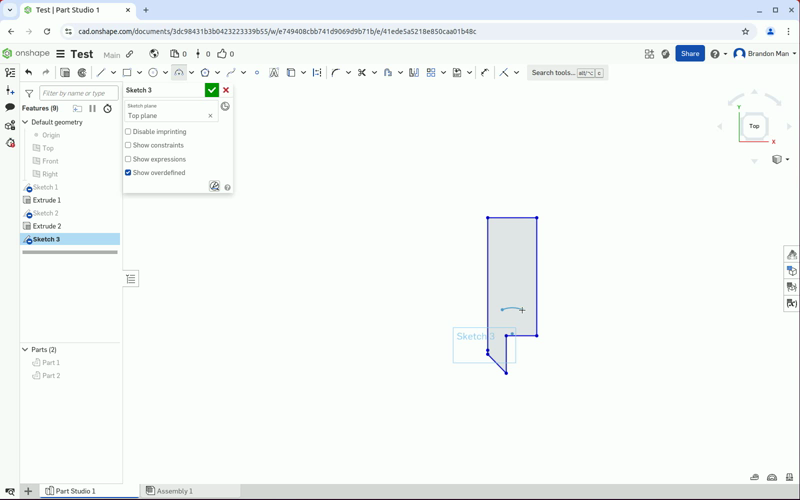
mouse_move(512, 319)
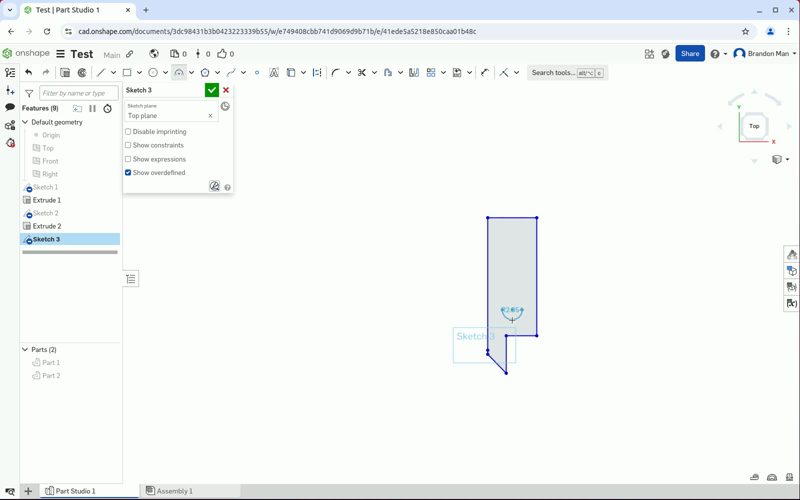
click(512, 319)
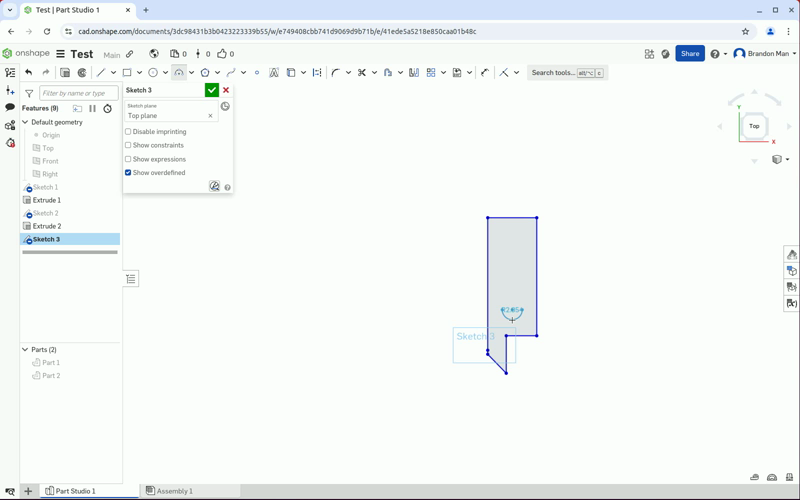
key_up(shift)
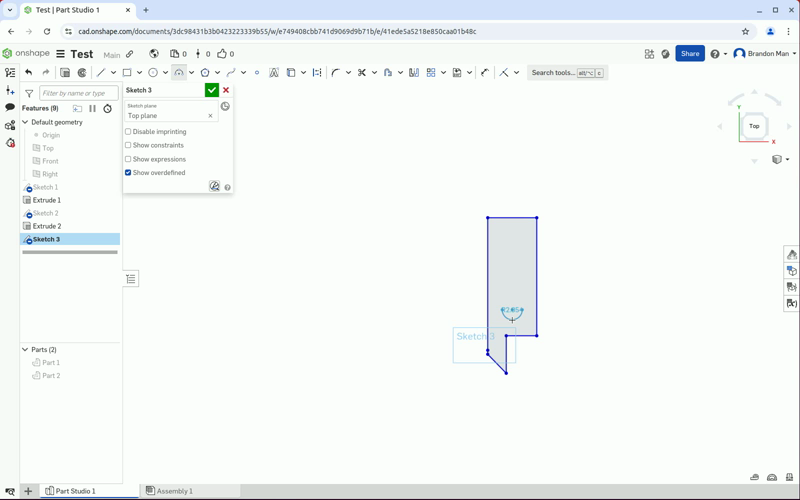
key(esc)
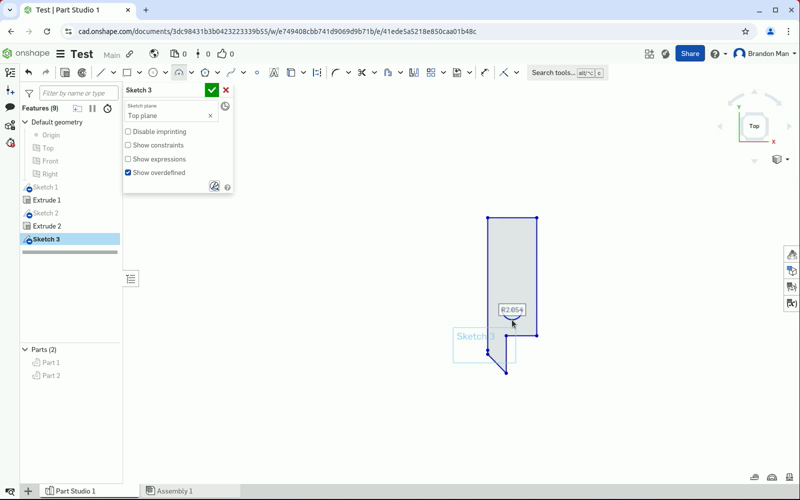
key(l)
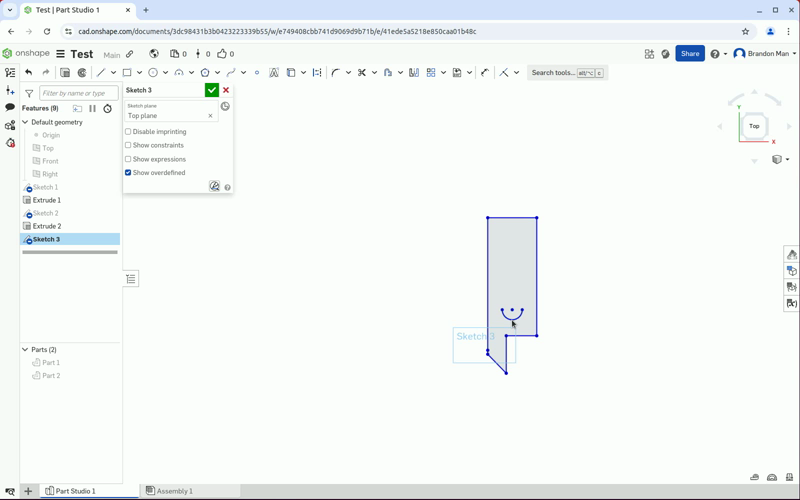
mouse_move(522, 309)
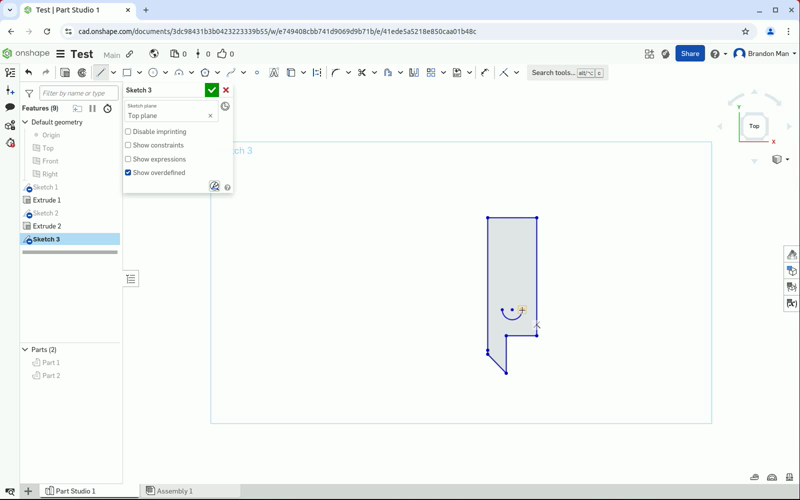
click(522, 309)
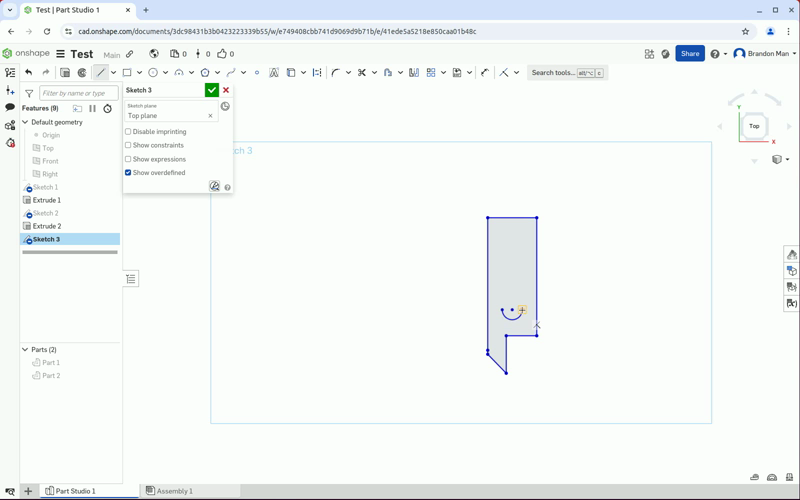
key_down(shift)
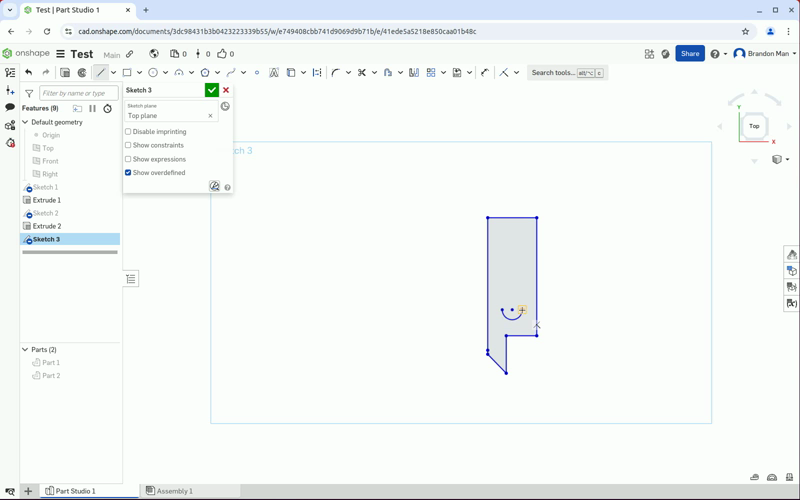
mouse_move(552, 309)
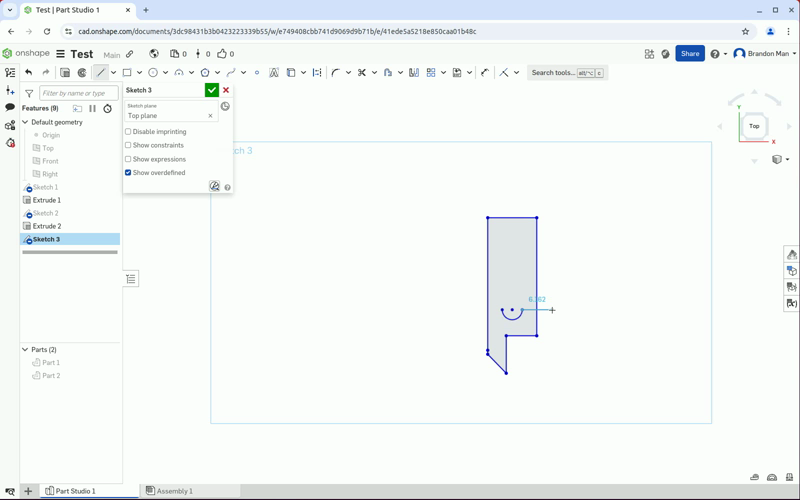
mouse_move(522, 269)
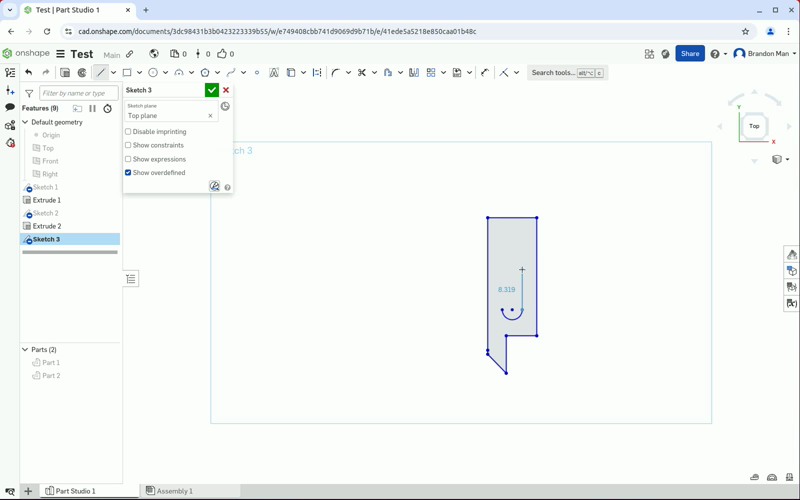
click(522, 269)
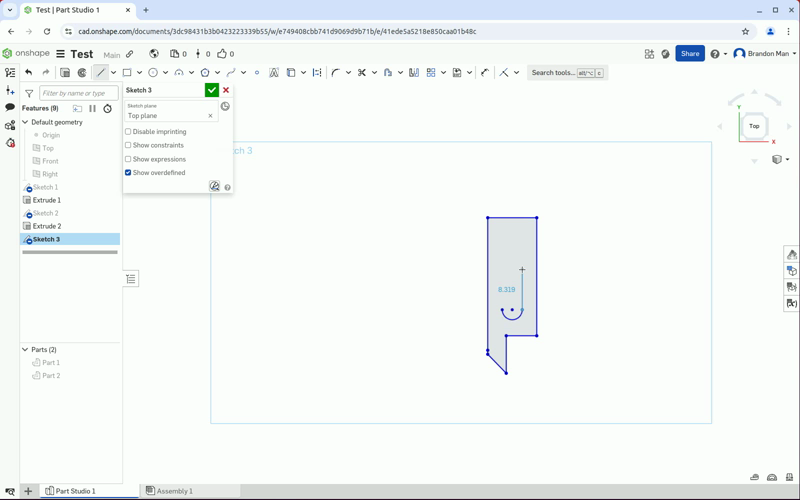
key_up(shift)
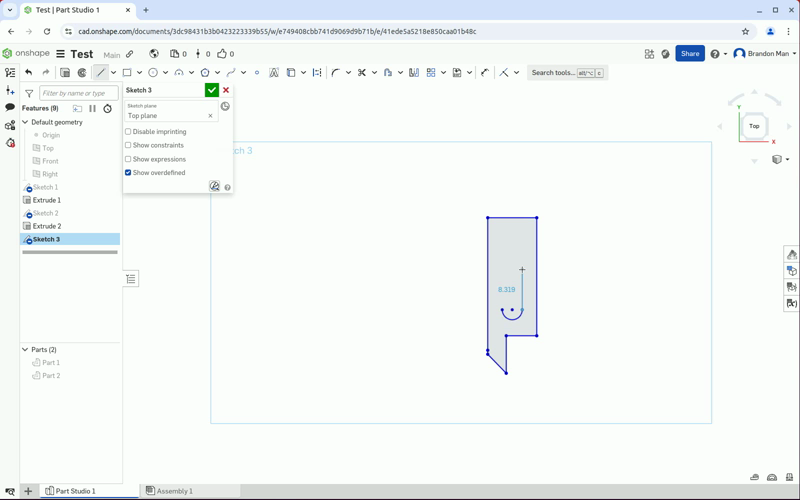
key(esc)
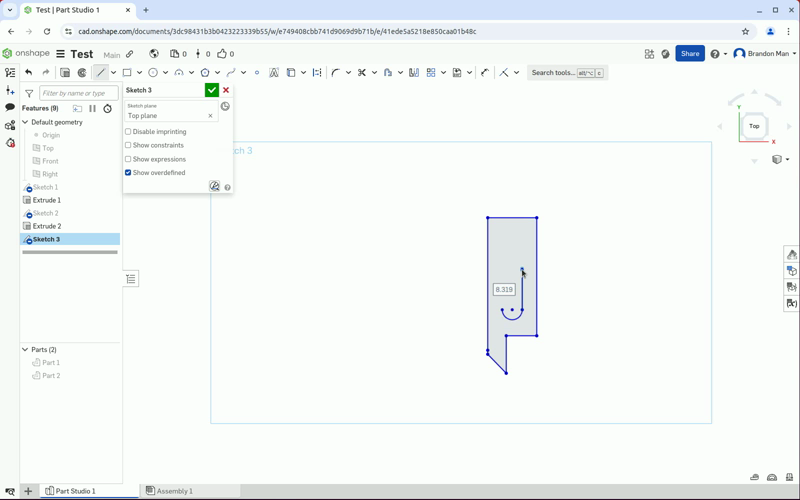
key(a)
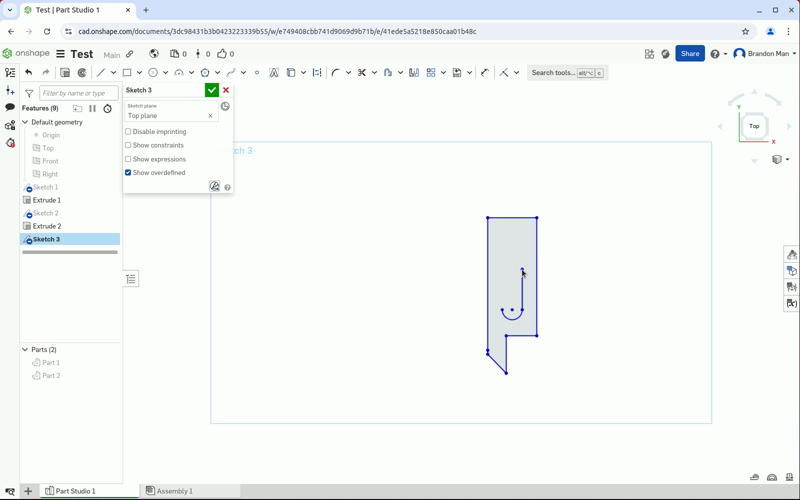
mouse_move(522, 269)
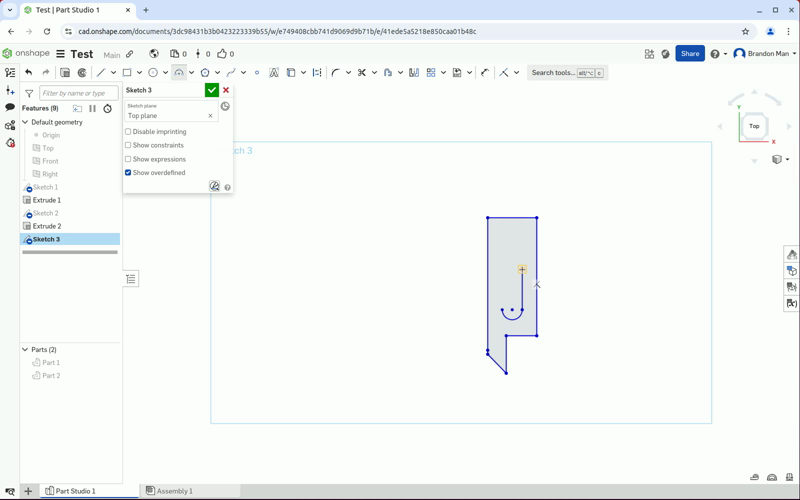
click(522, 269)
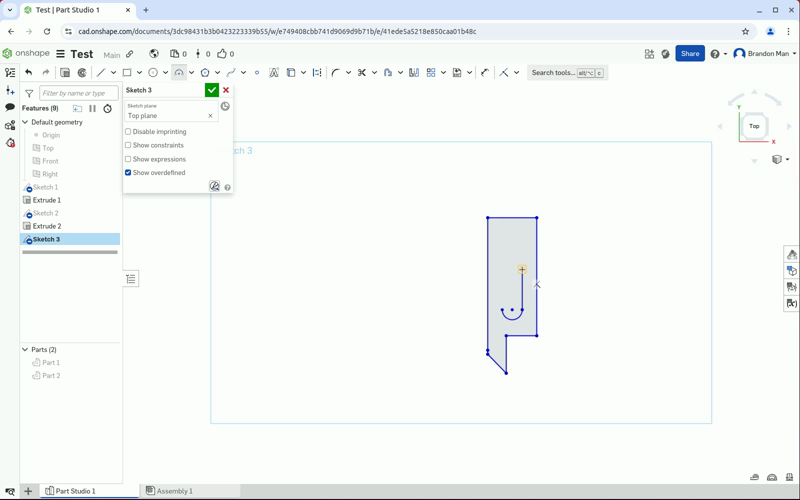
key_down(shift)
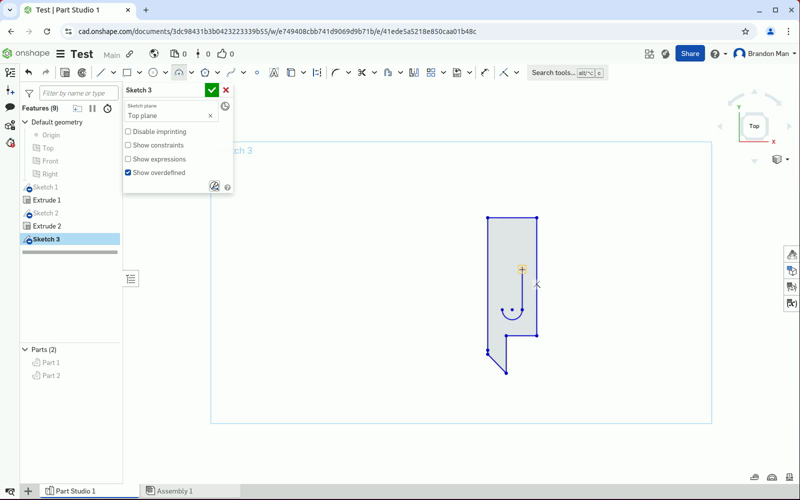
mouse_move(502, 269)
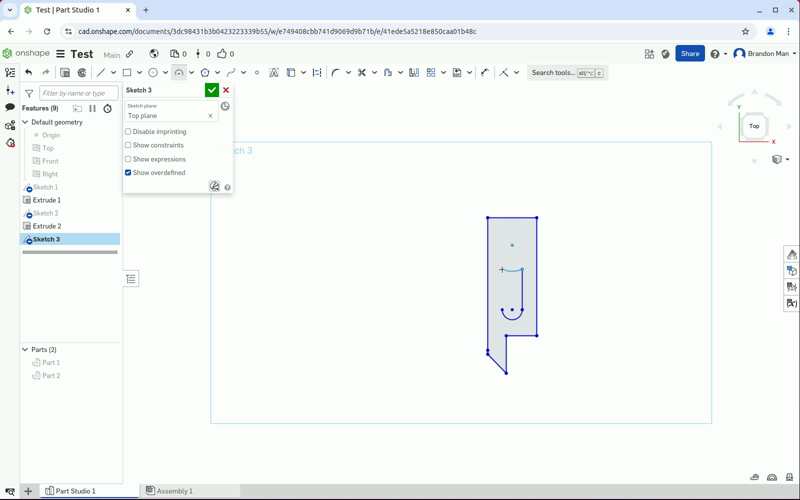
click(502, 269)
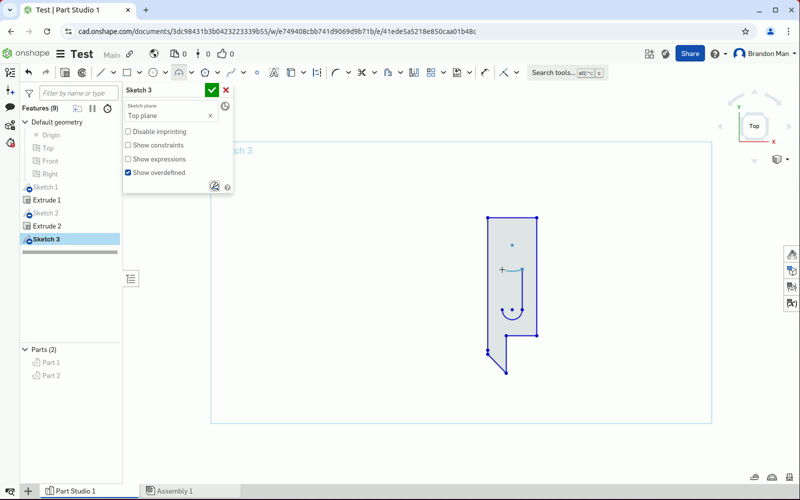
mouse_move(512, 259)
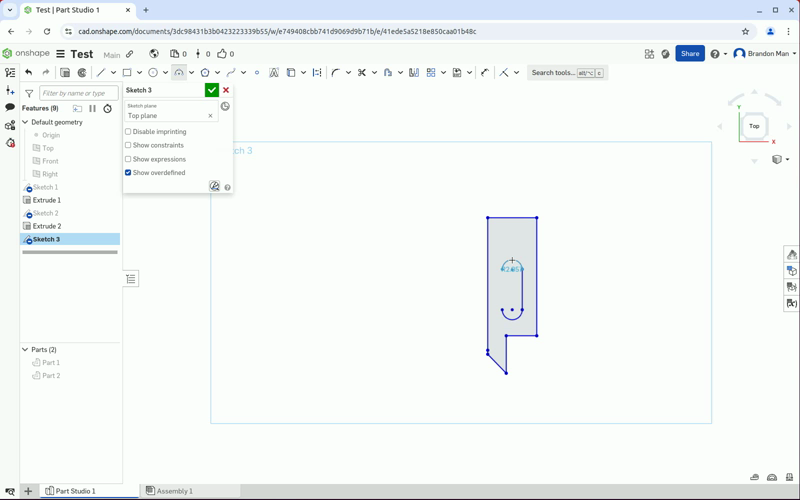
click(512, 259)
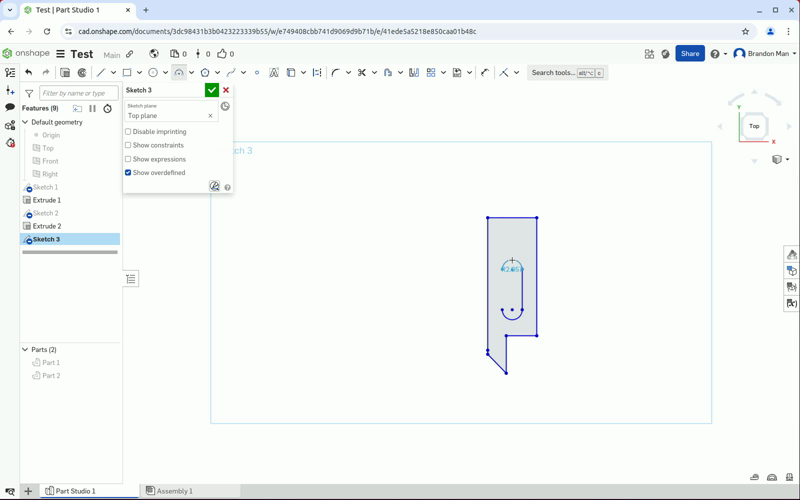
key_up(shift)
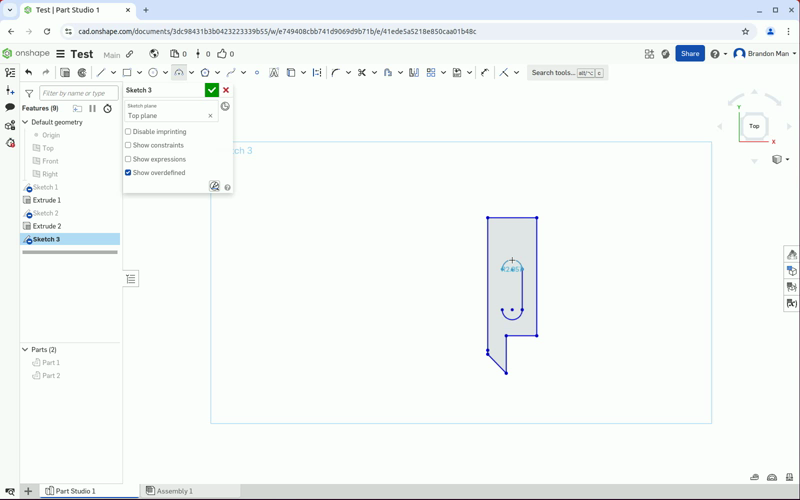
key(esc)
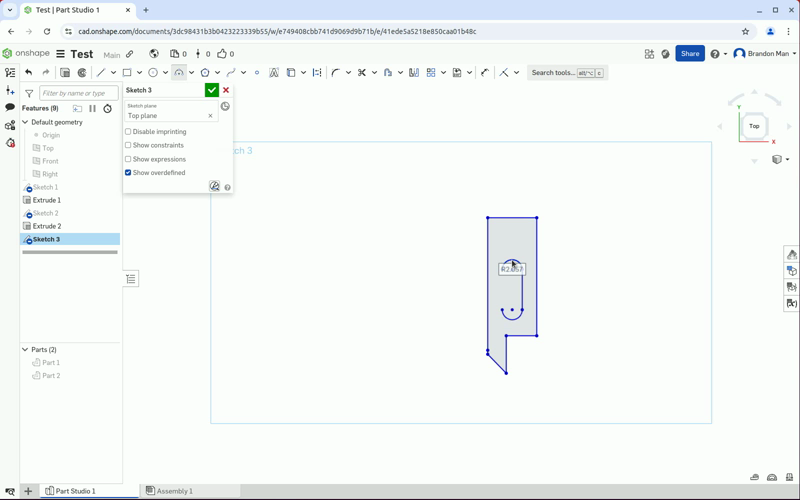
key(l)
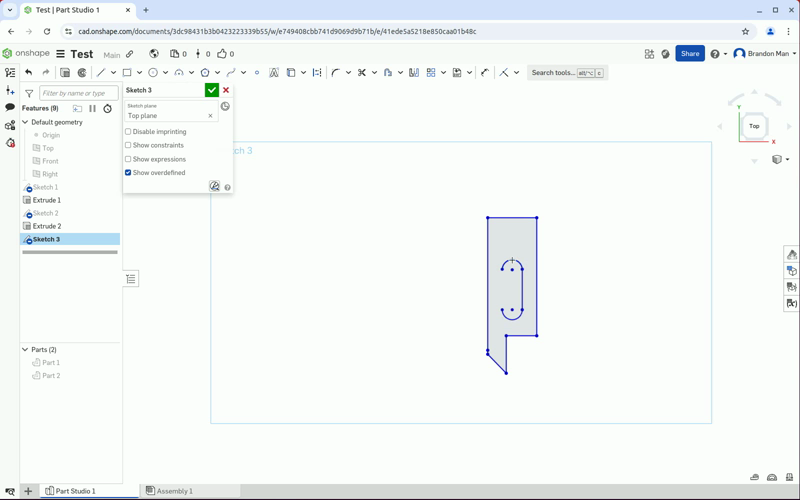
mouse_move(502, 269)
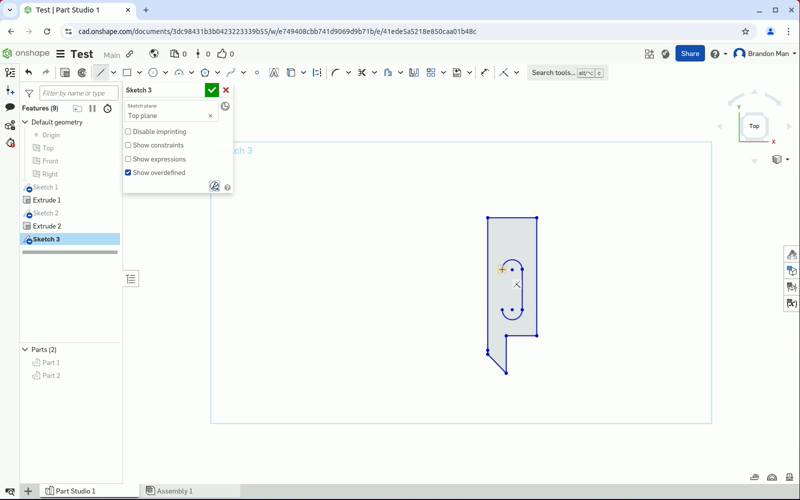
click(502, 269)
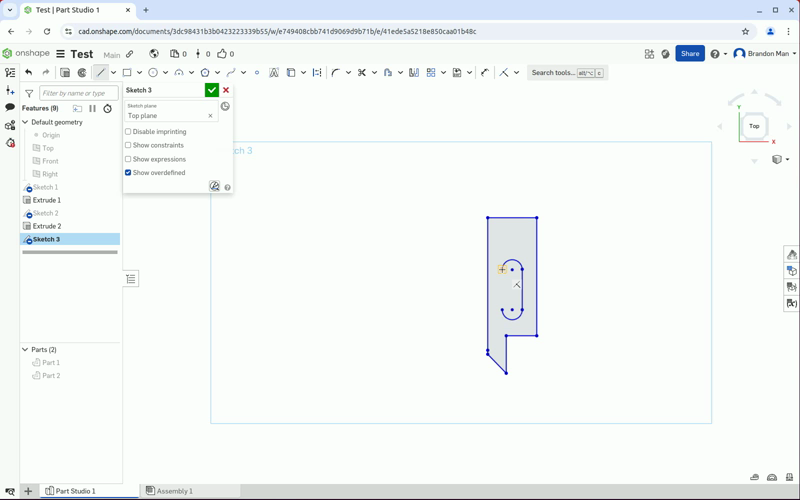
mouse_move(532, 269)
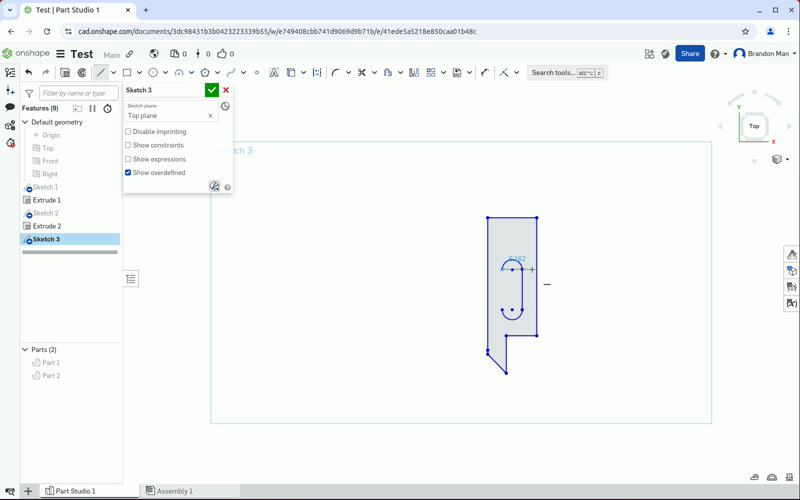
key_down(shift)
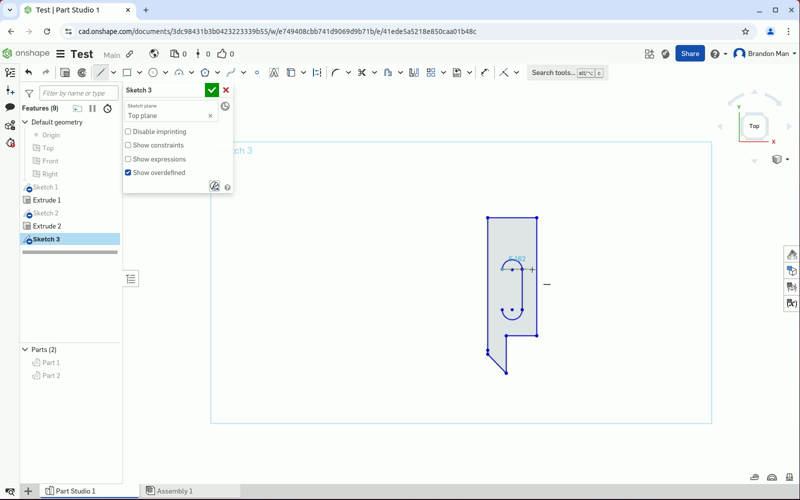
mouse_move(502, 309)
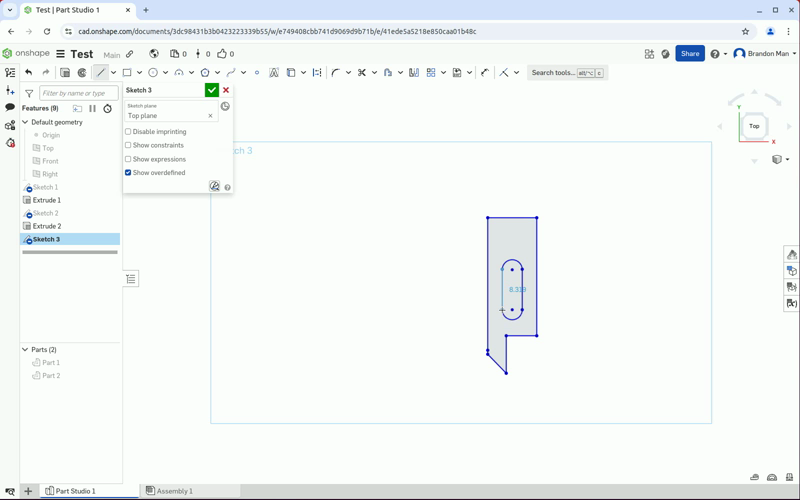
key_up(shift)
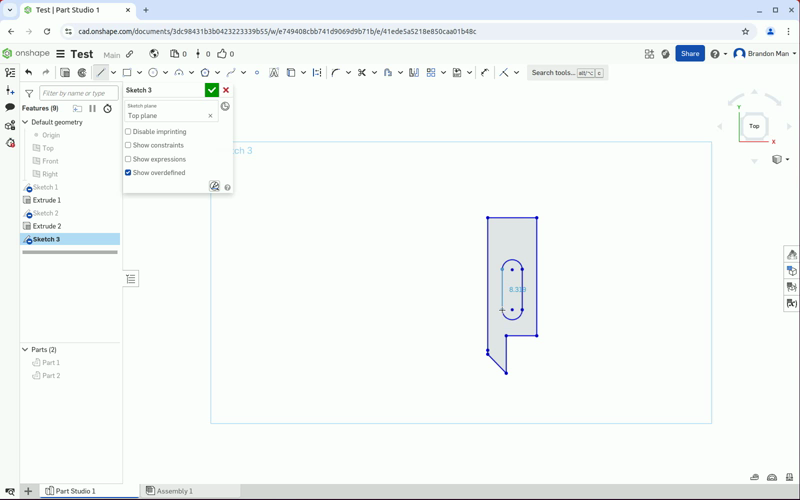
click(502, 309)
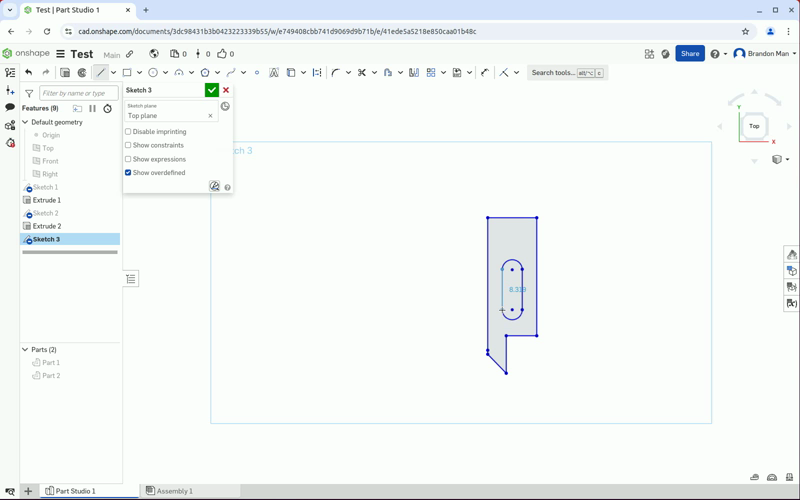
key(esc)
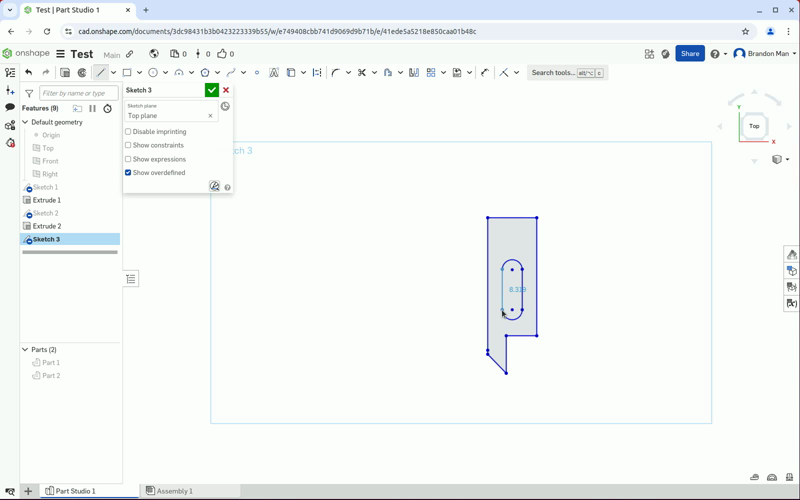
mouse_move(498, 354)
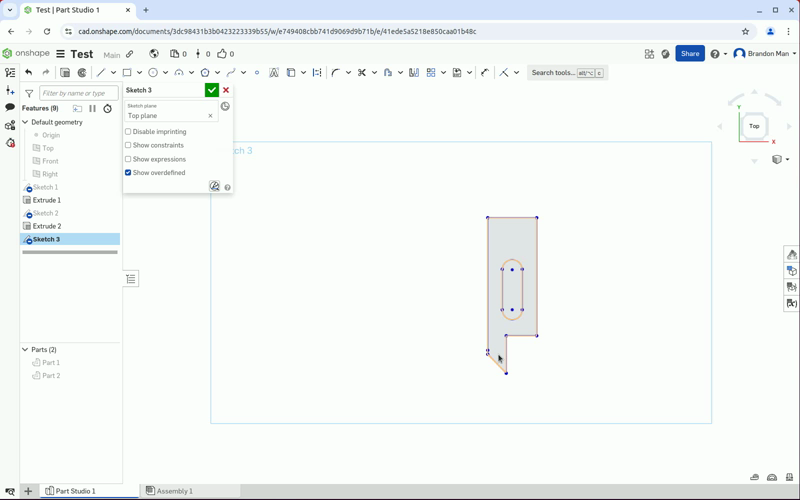
click(498, 354)
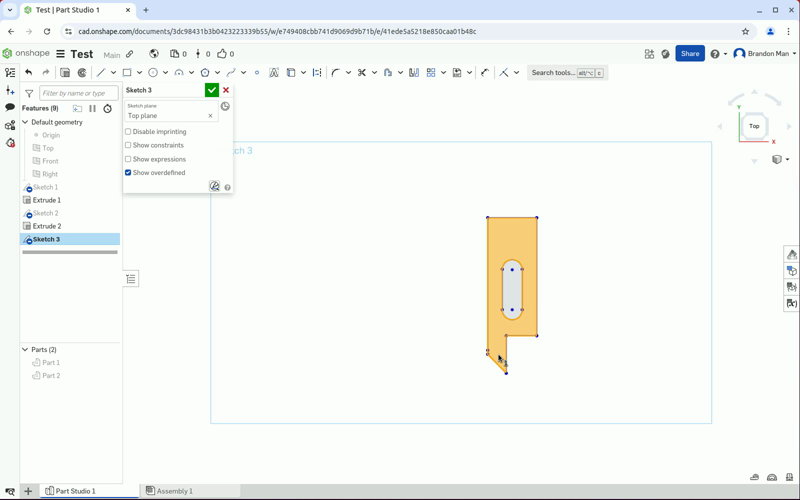
mouse_move(73, 352)
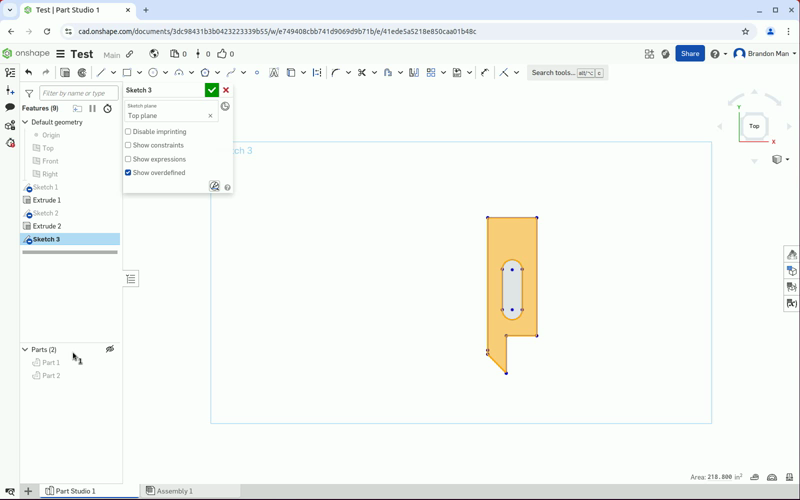
key(shift+y)
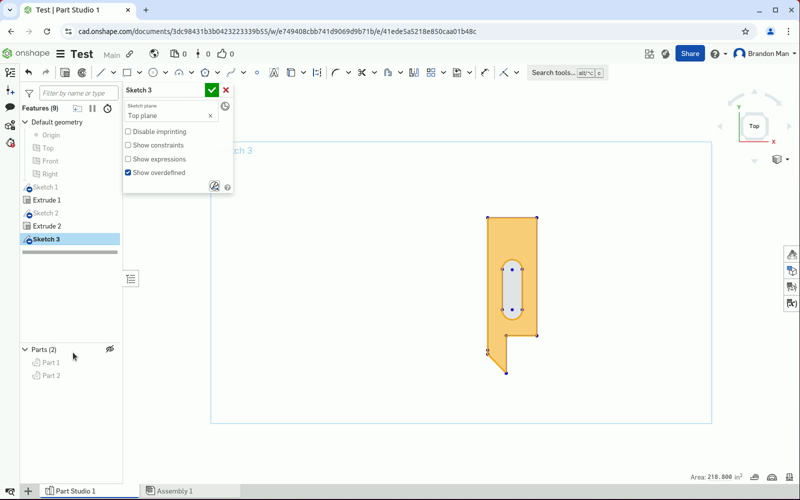
key(shift+e)
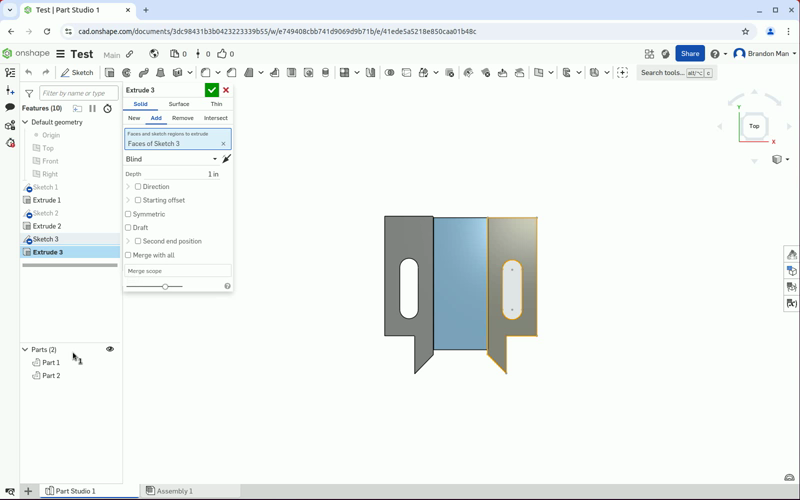
mouse_move(143, 106)
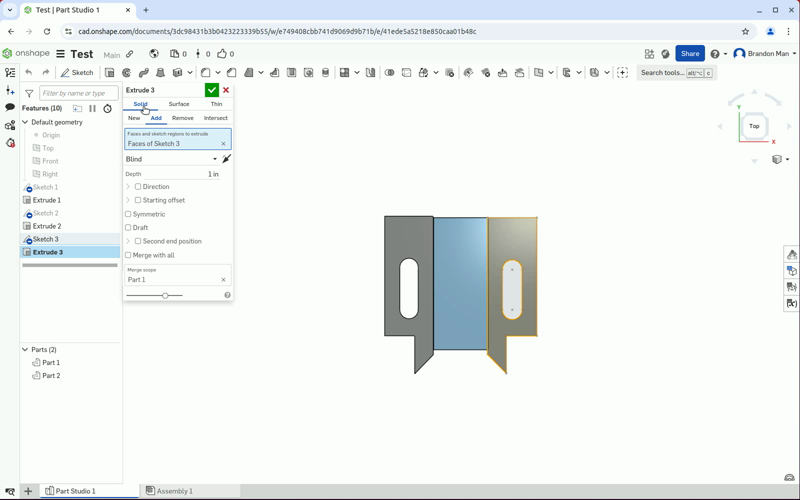
click(143, 106)
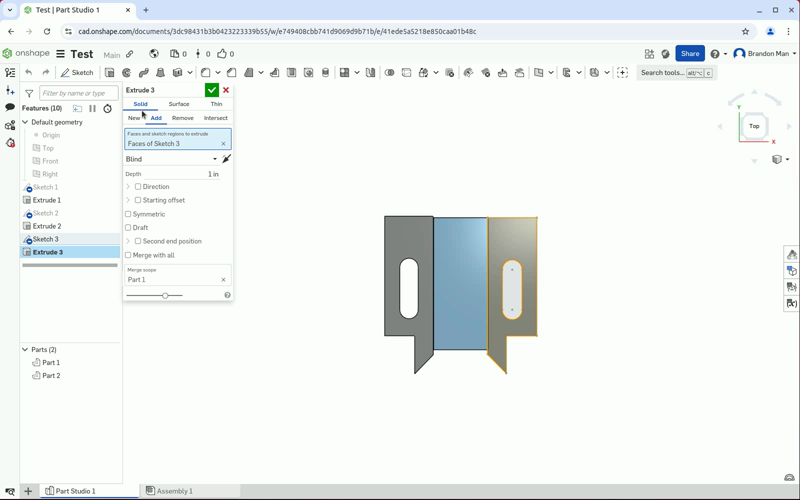
mouse_move(137, 120)
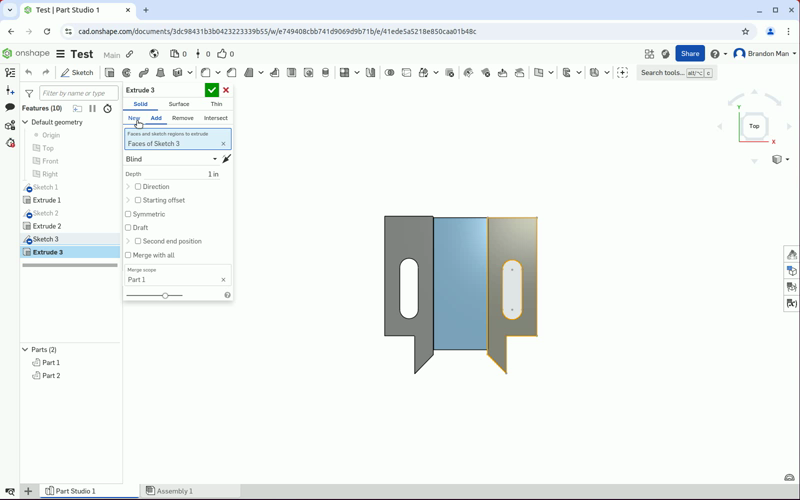
click(137, 120)
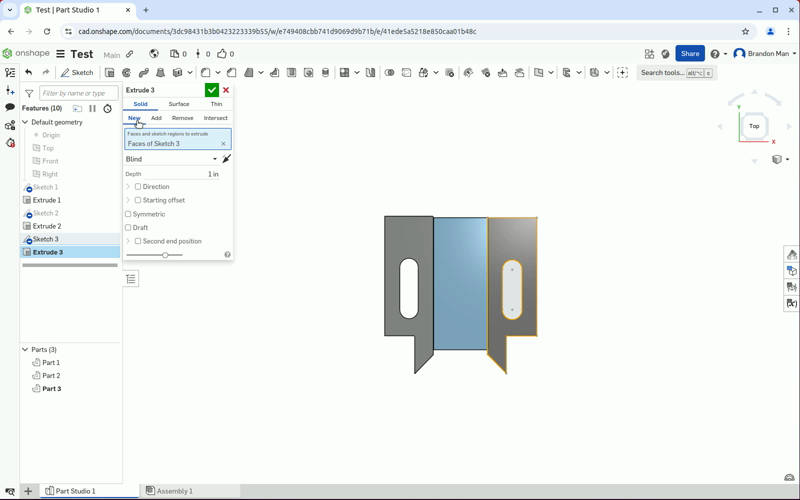
key(tab, 4)
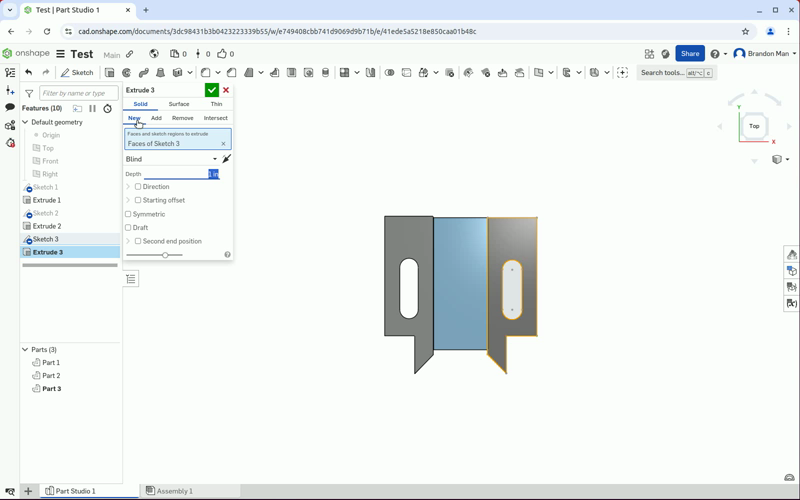
text(5.296)
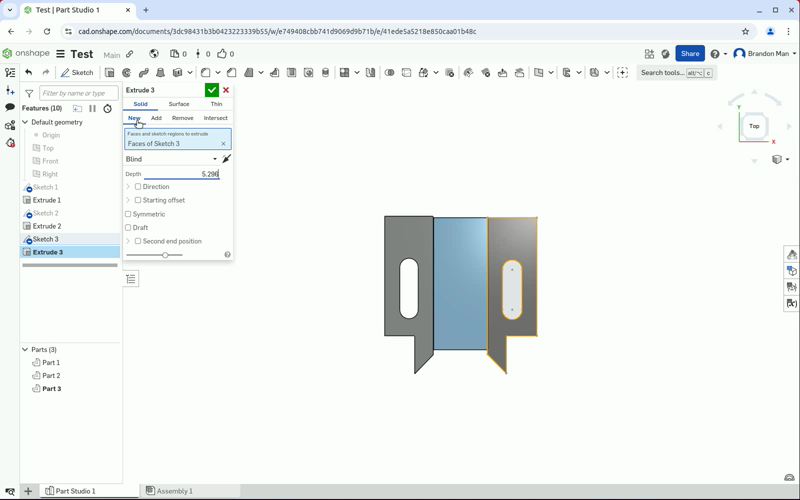
key(tab, 3)
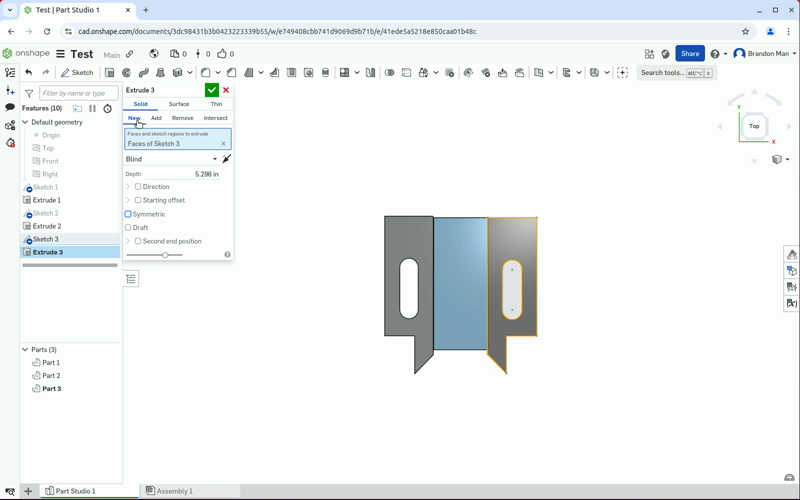
key(space)
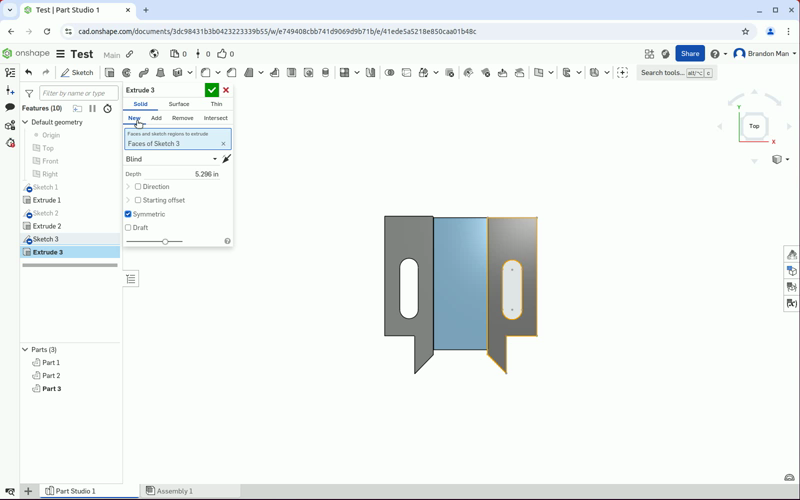
key(enter)
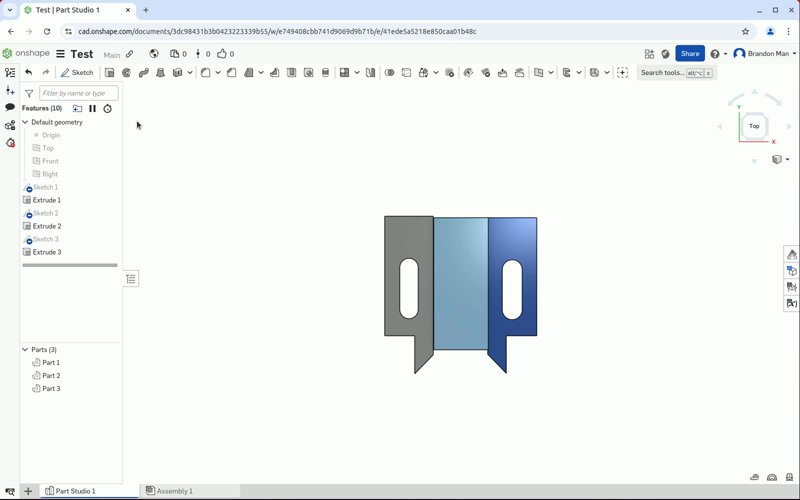
key(shift+h)
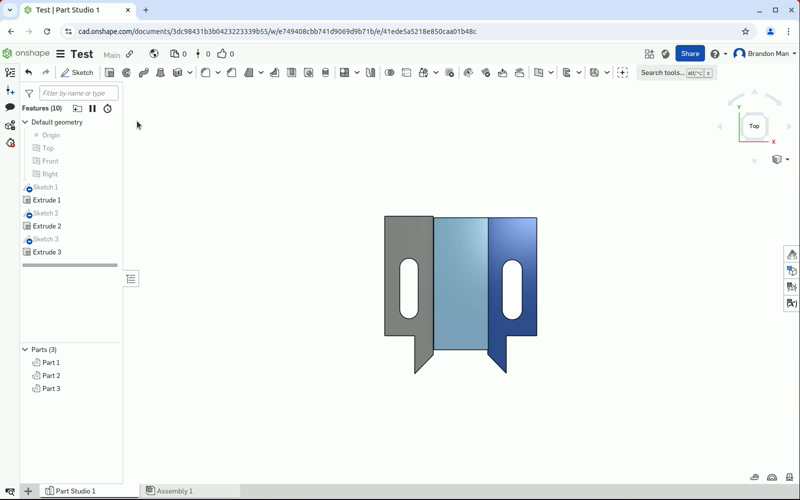
key(shift+h)
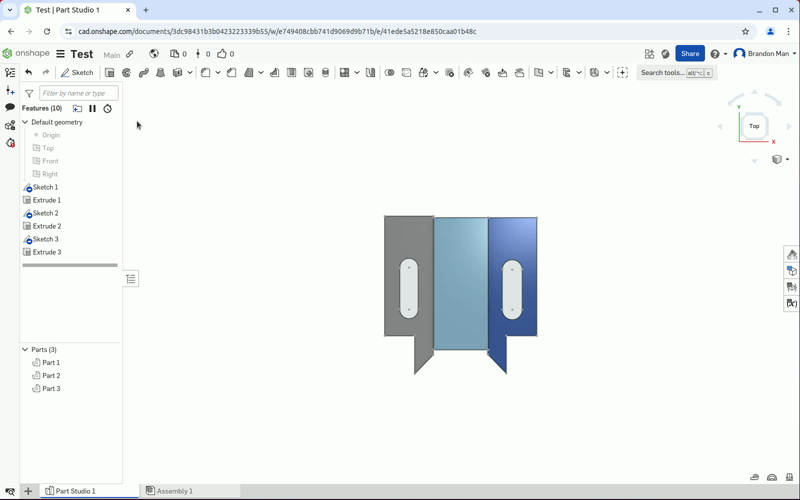
key(shift+7)
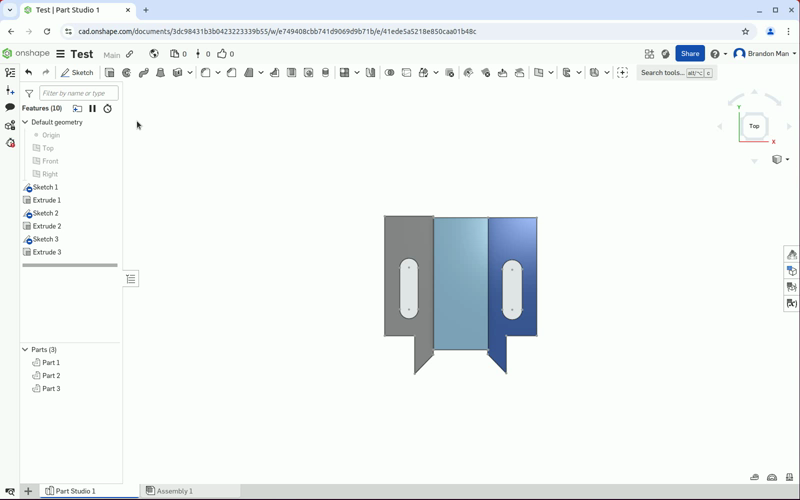
key(up, 3)
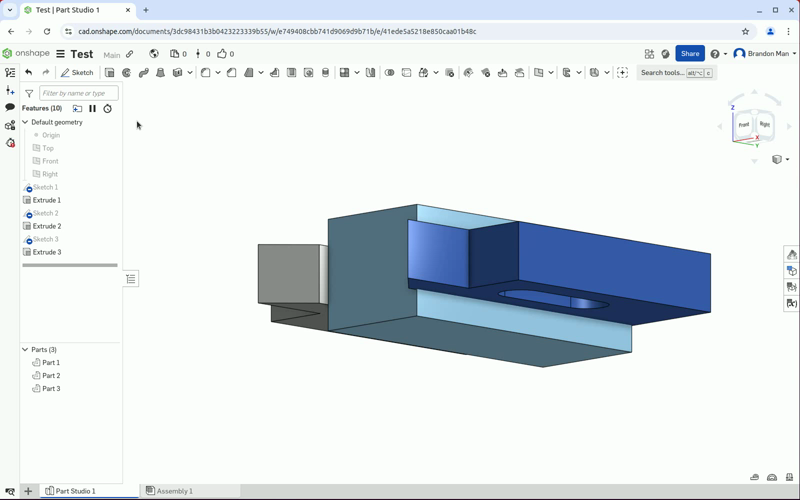
key(left, 3)
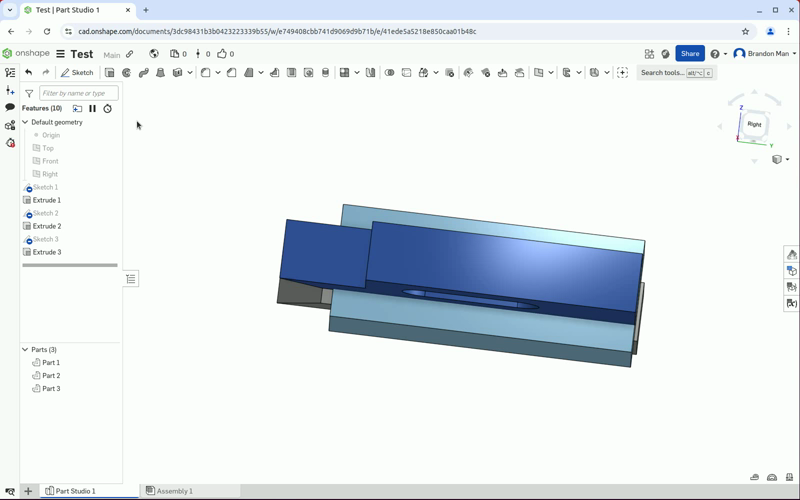
key(right, 3)
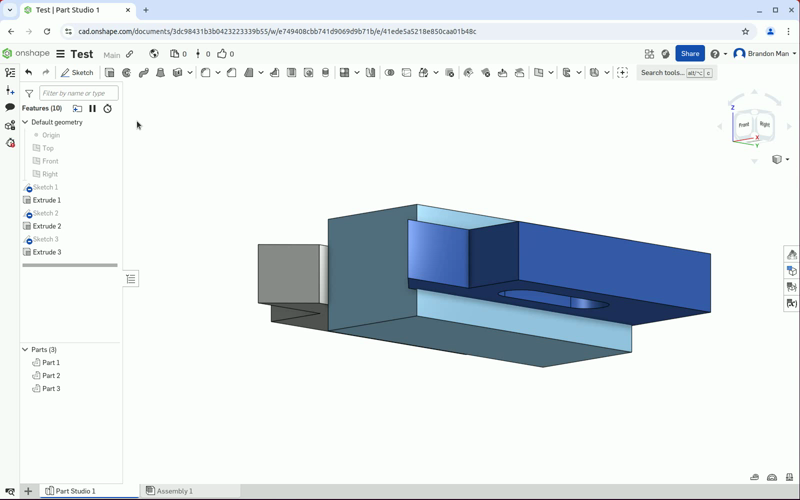
key(down, 3)
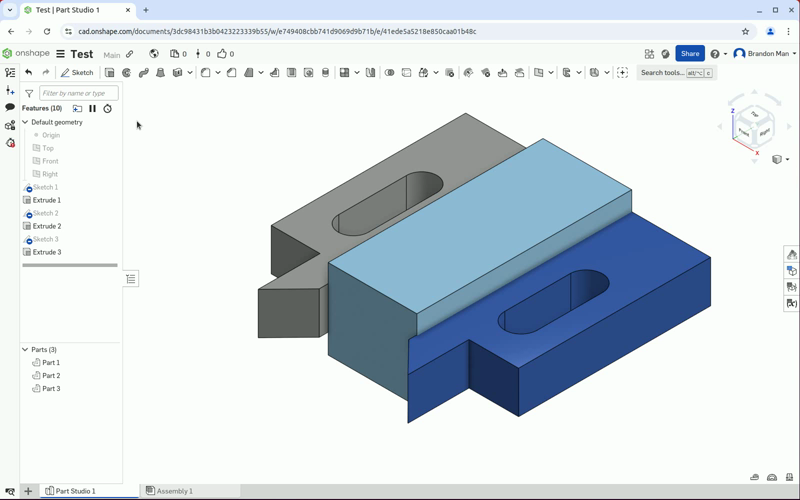
mouse_move(73, 189)
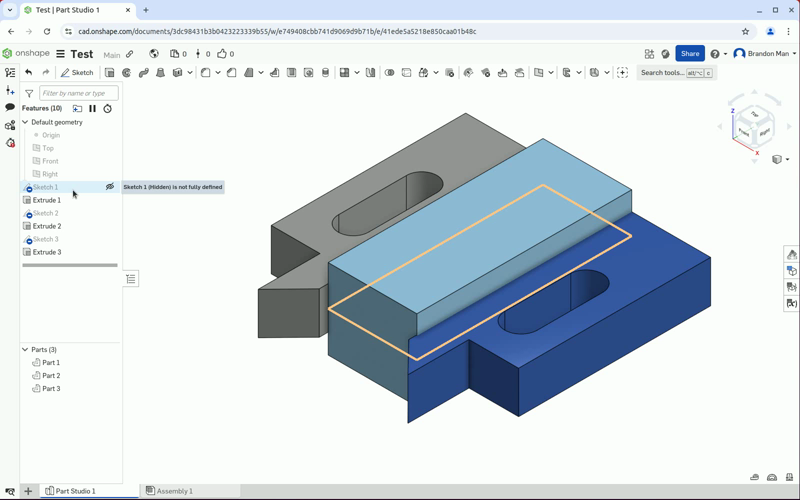
click(73, 189)